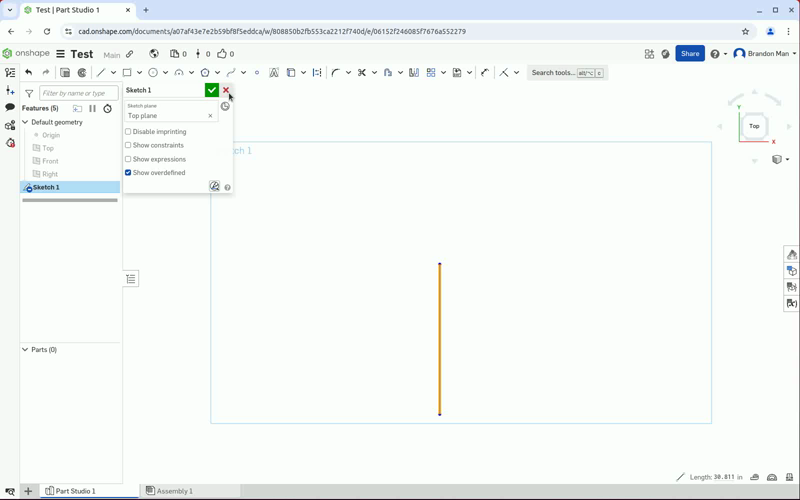
key(shift+h)
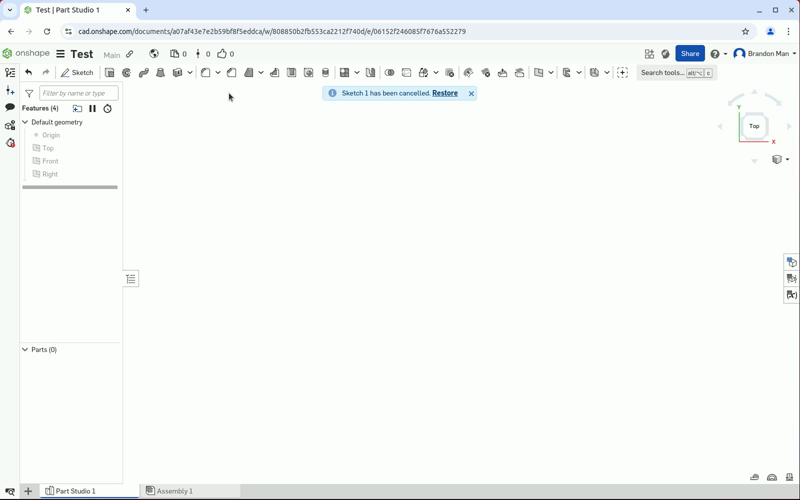
mouse_move(73, 352)
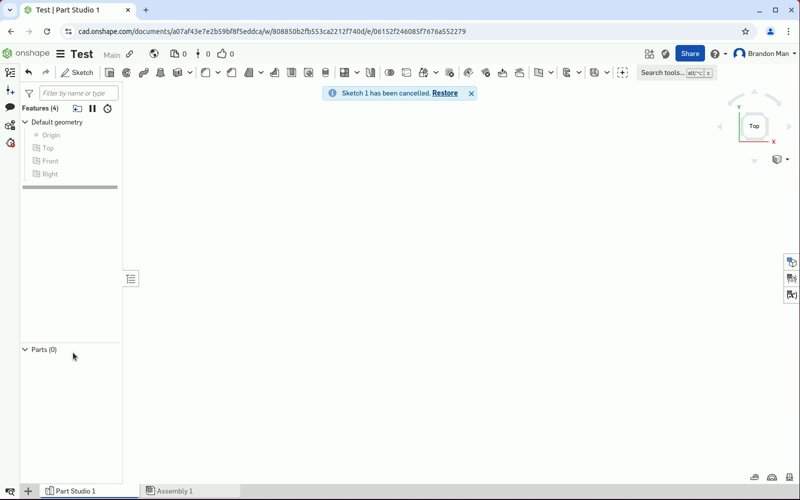
key(y)
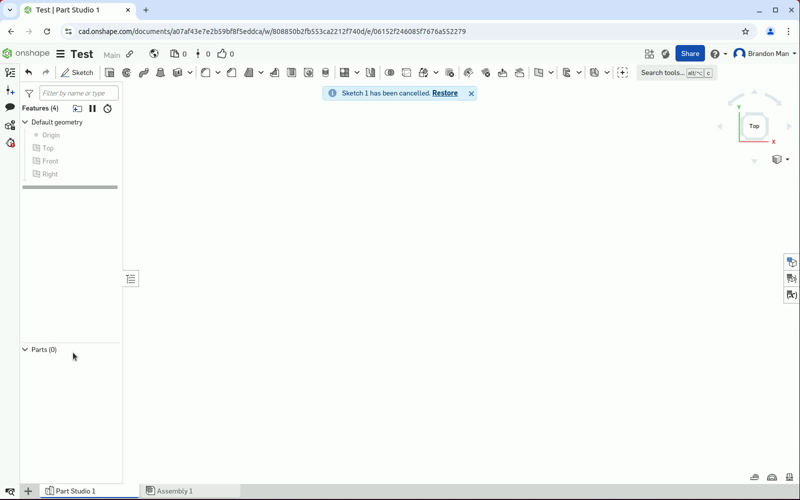
key(shift+p)
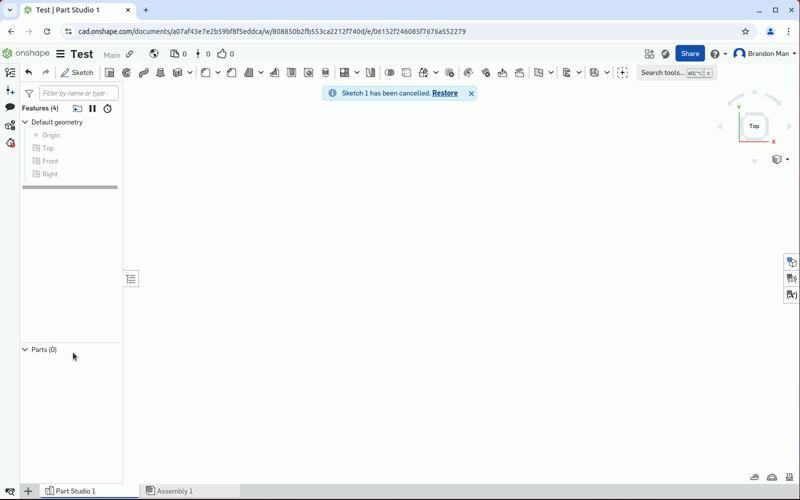
key(space)
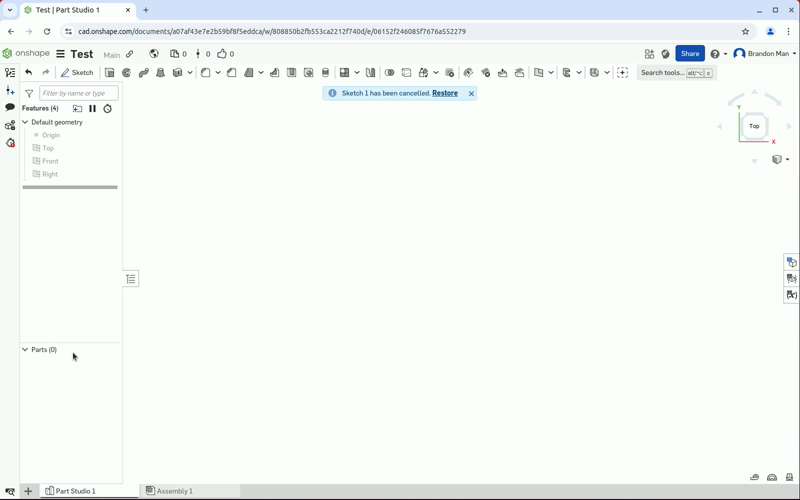
key_down(shift)
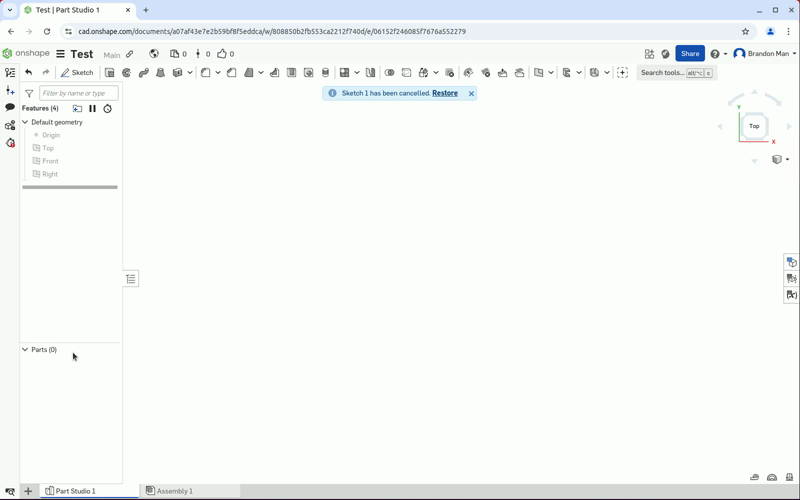
key(up)
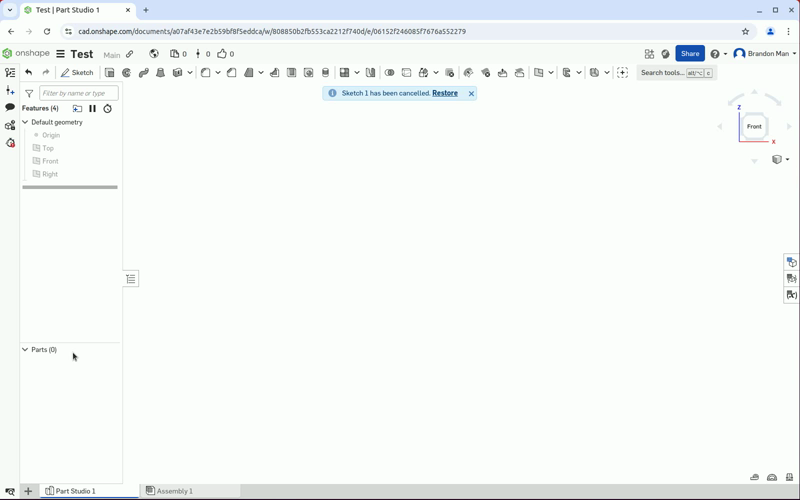
key_up(shift)
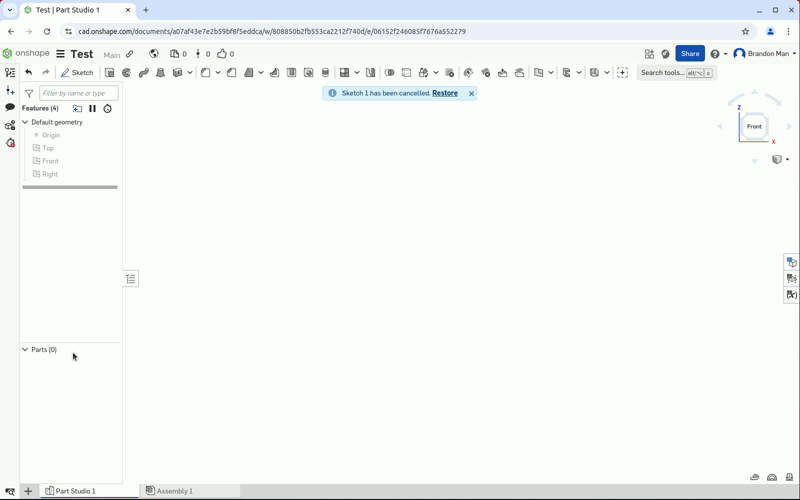
key(space)
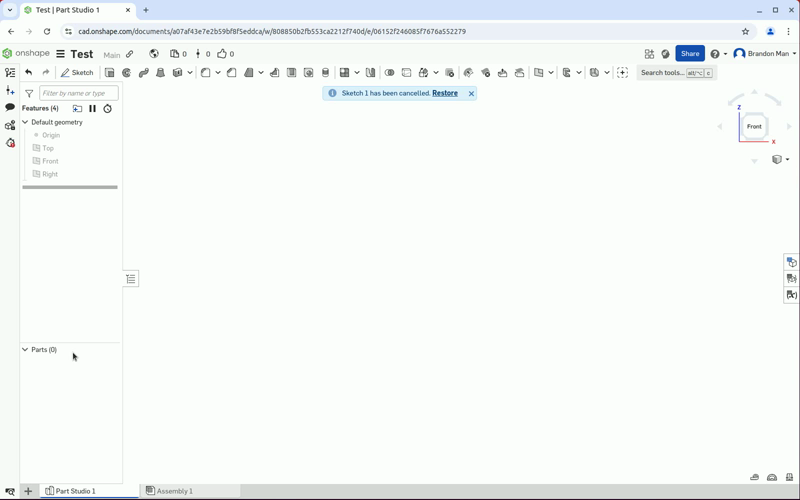
key_down(shift)
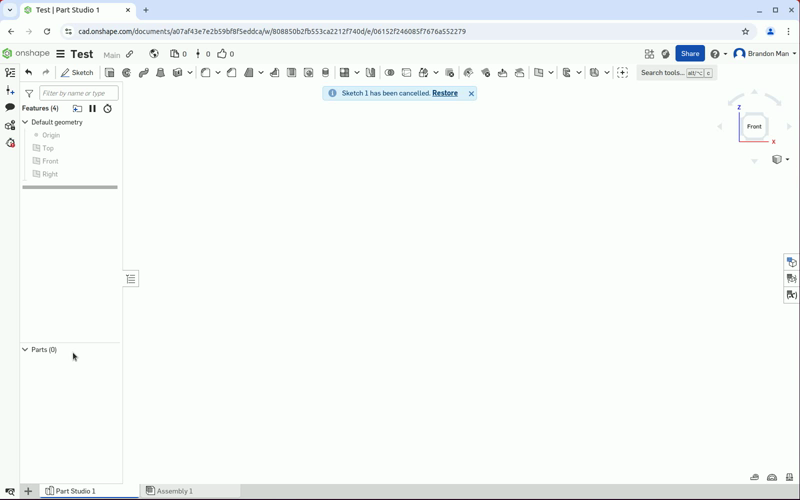
key(left)
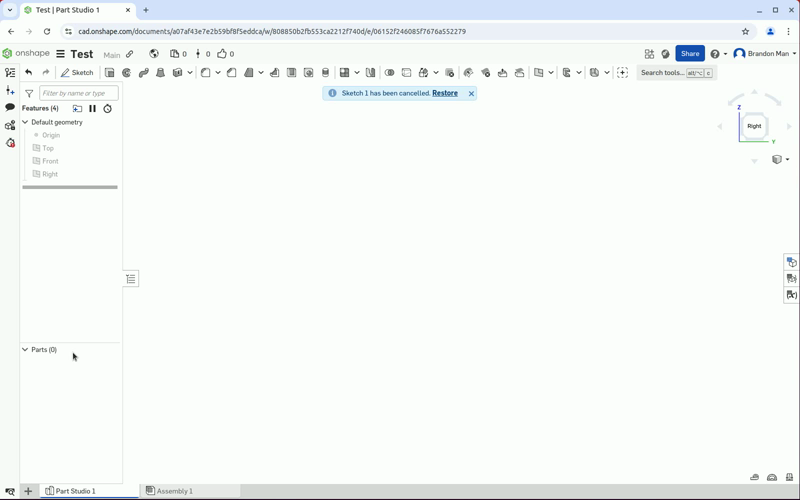
key_up(shift)
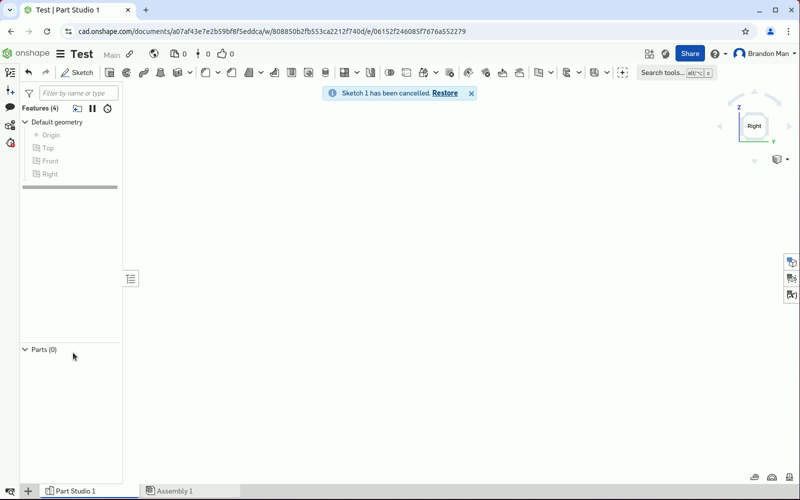
mouse_move(73, 352)
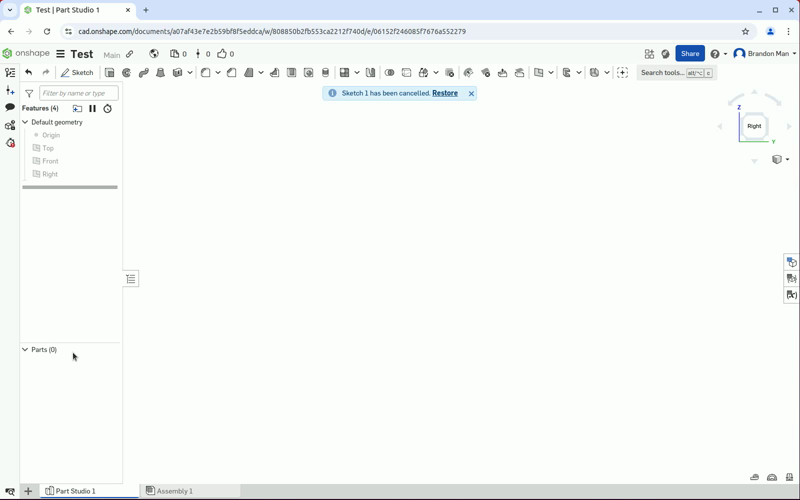
key(shift+y)
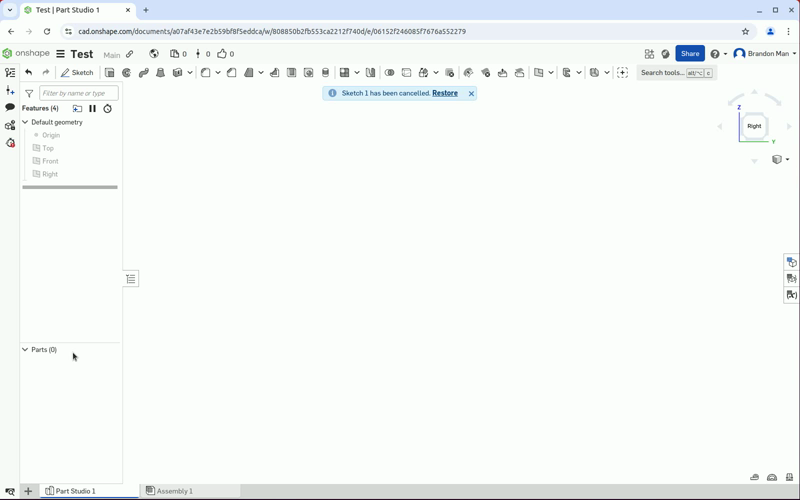
key(shift+s)
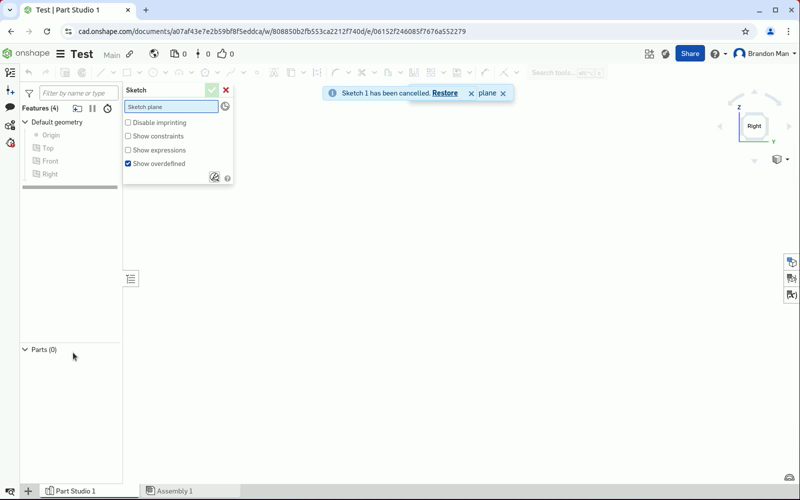
mouse_move(73, 176)
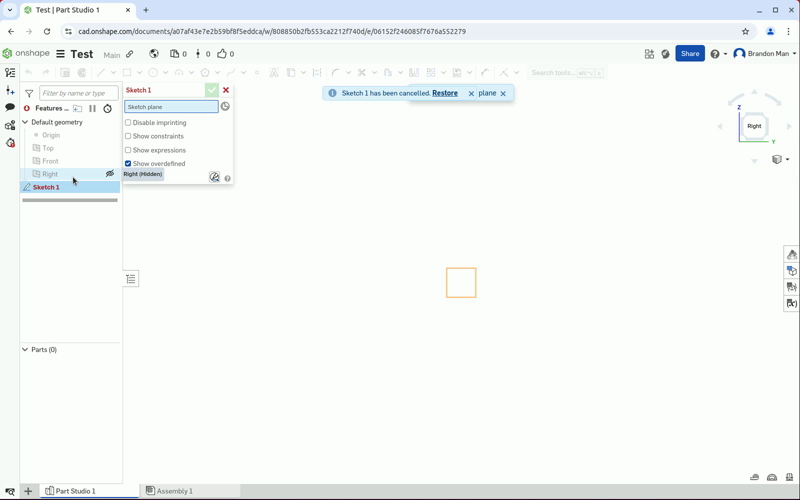
click(73, 176)
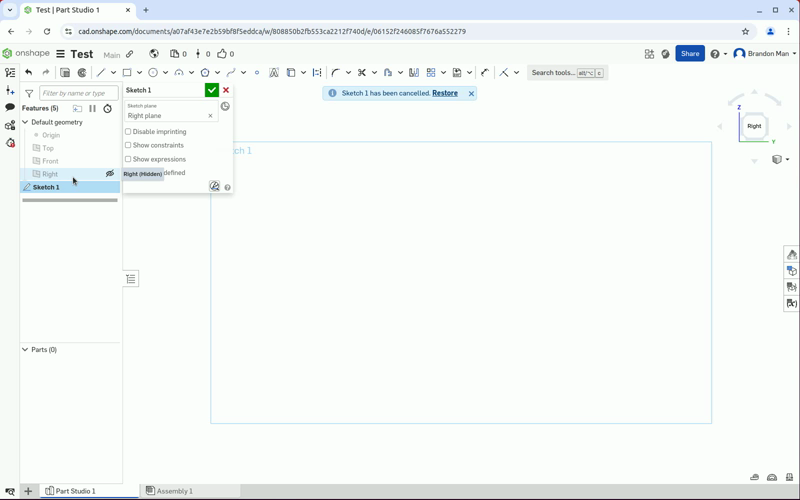
mouse_move(73, 352)
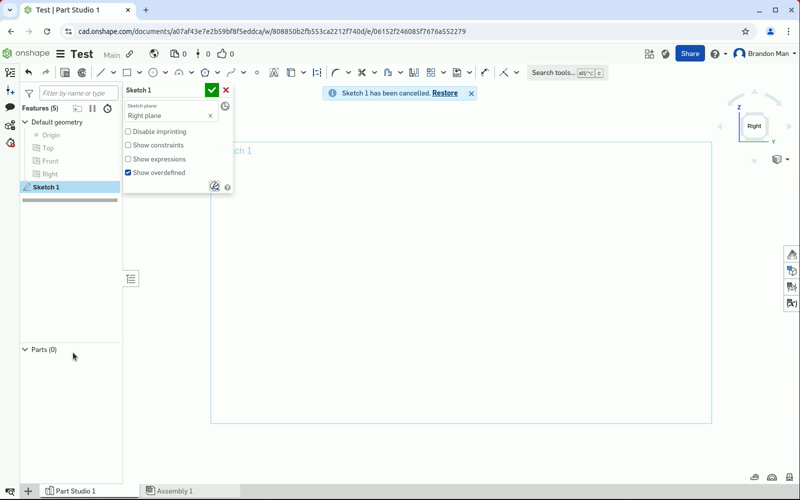
key(y)
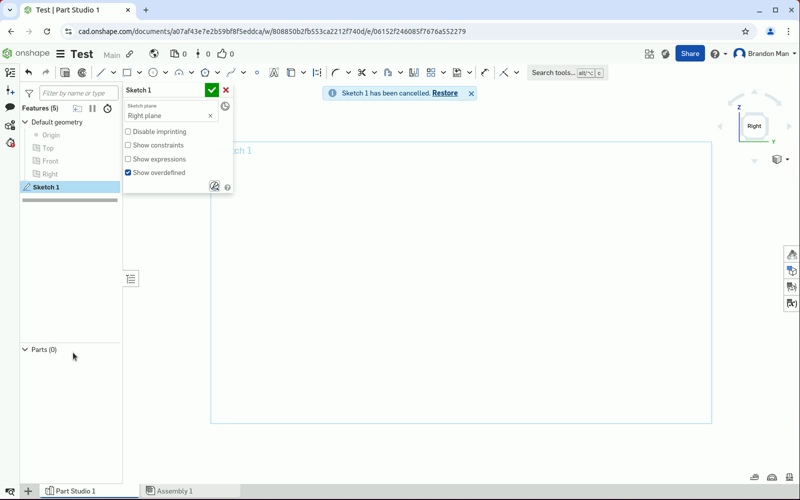
key(l)
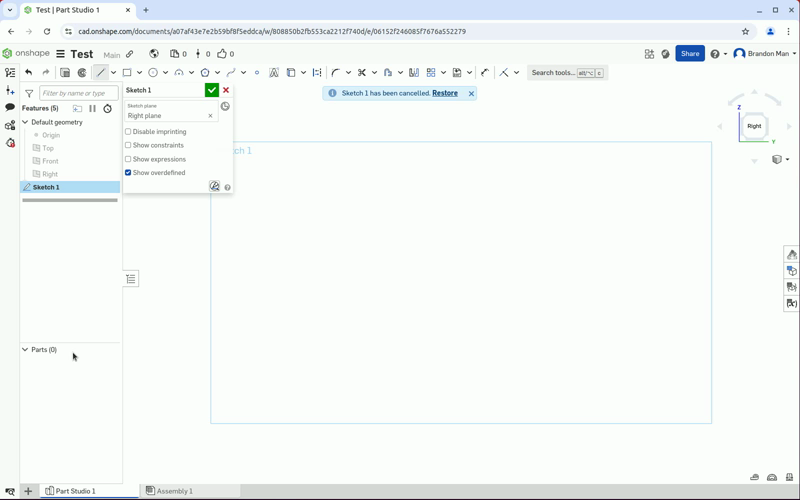
key_down(shift)
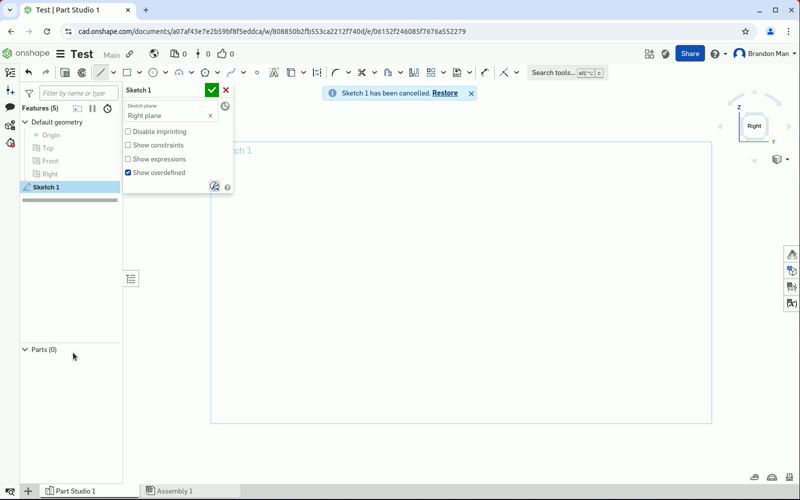
mouse_move(364, 225)
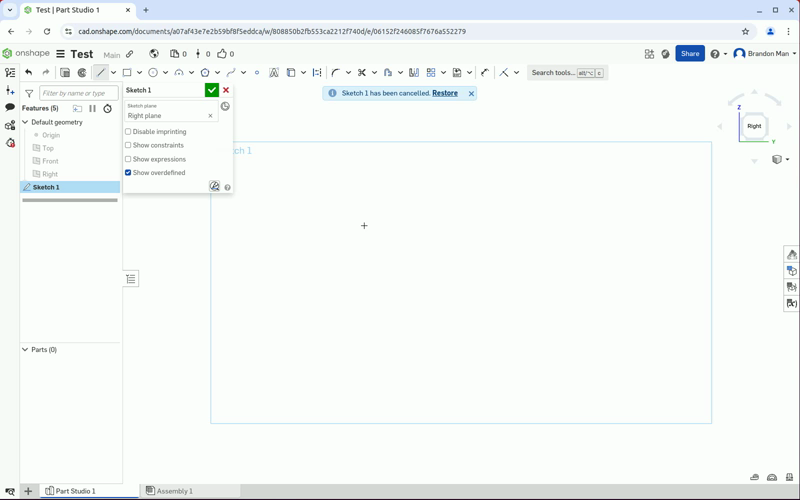
click(364, 225)
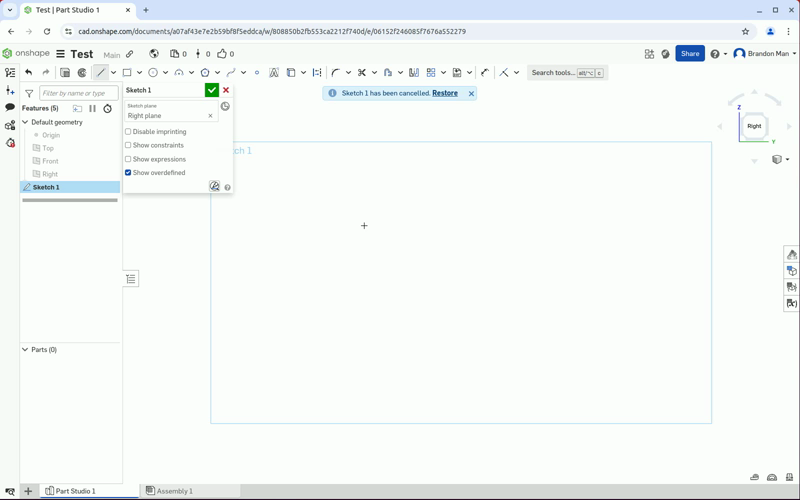
key_up(shift)
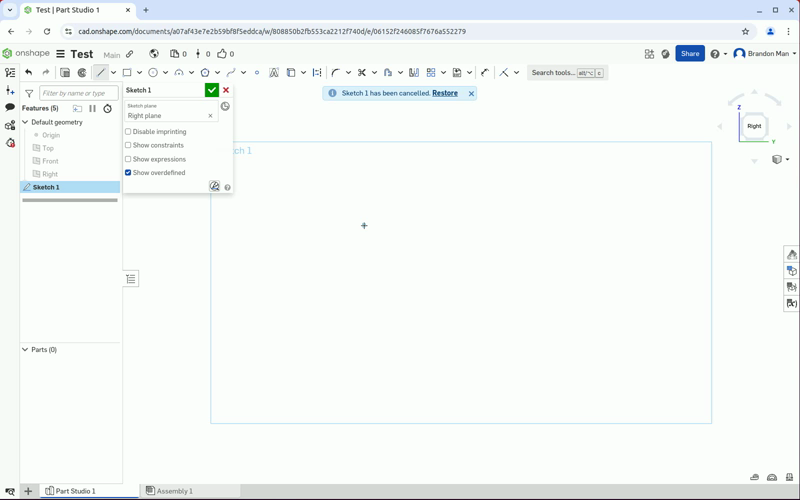
key_down(shift)
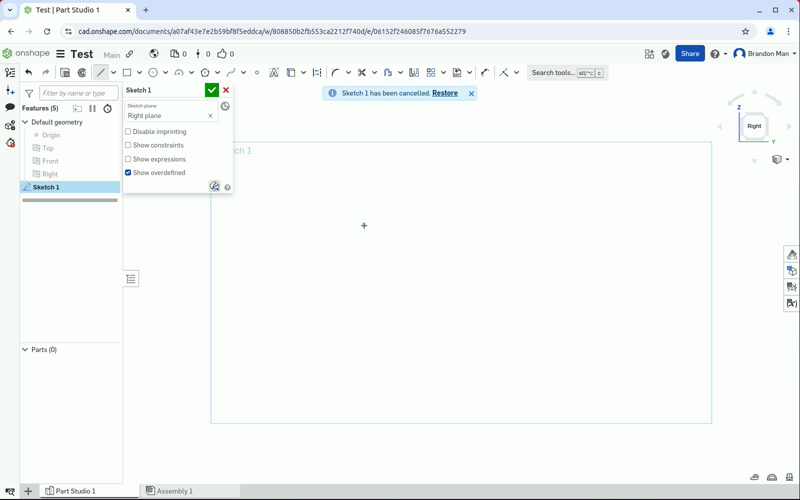
mouse_move(428, 225)
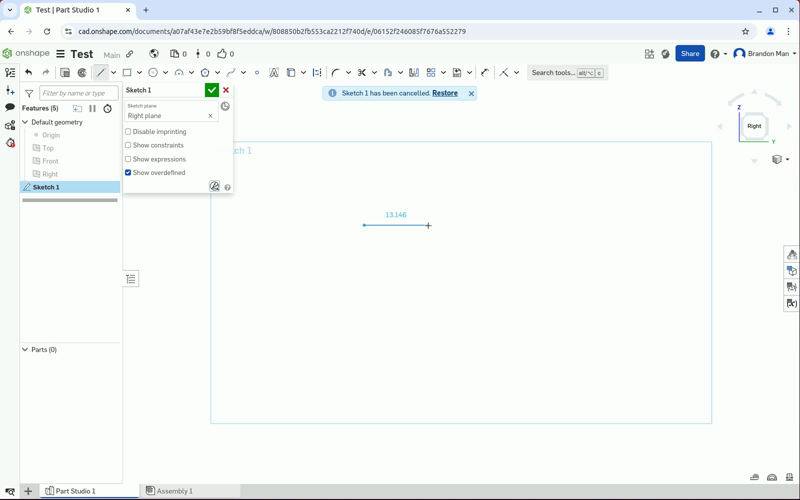
click(428, 225)
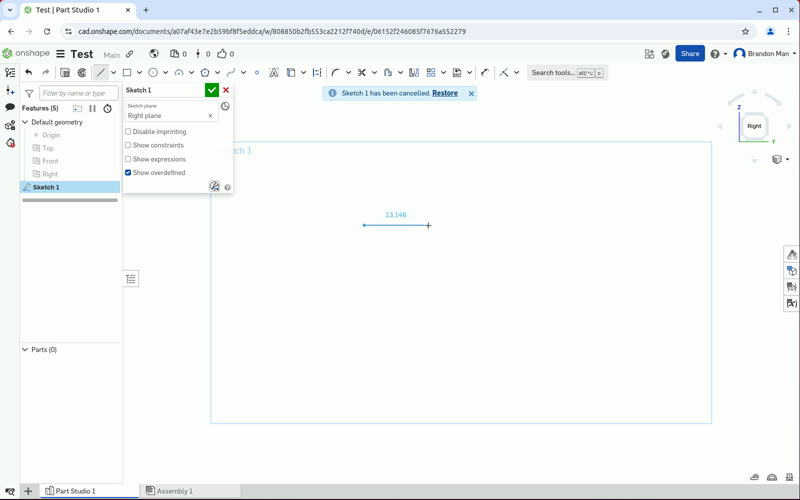
key_up(shift)
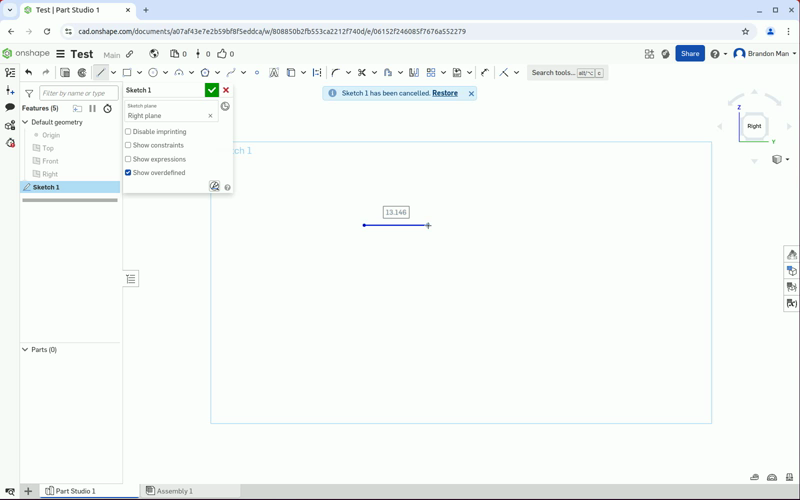
key_down(shift)
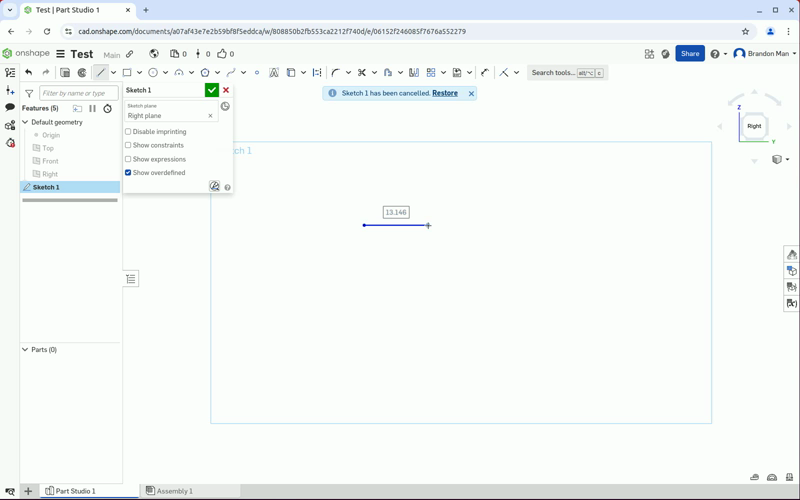
mouse_move(458, 225)
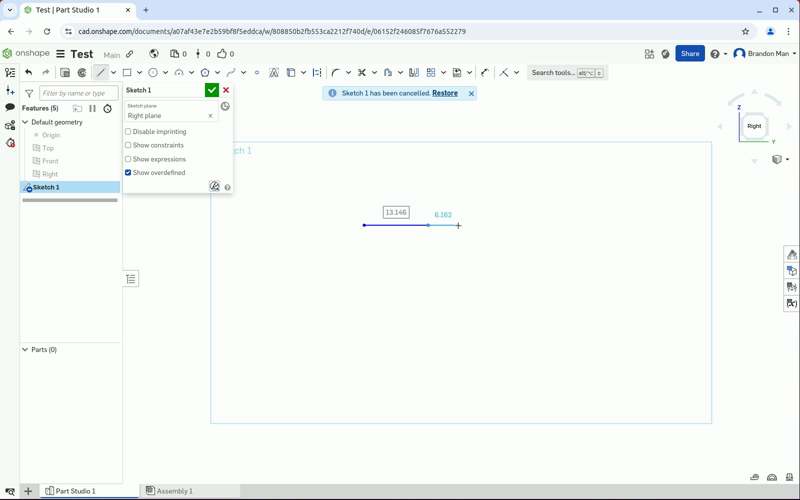
mouse_move(428, 192)
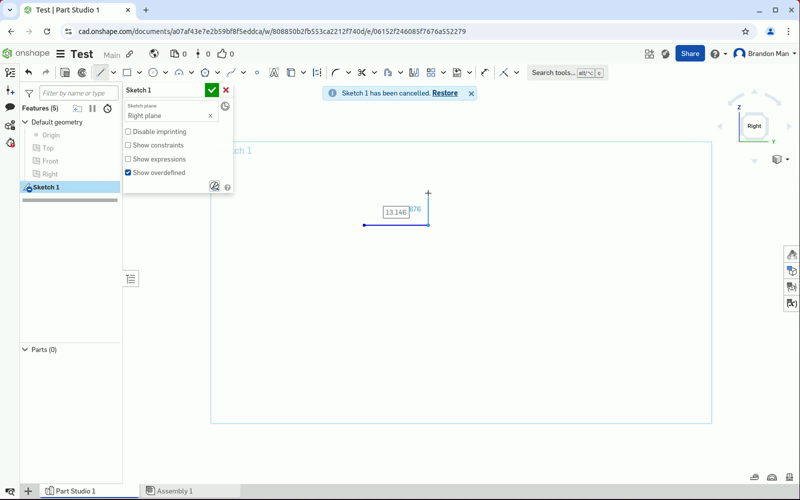
click(428, 192)
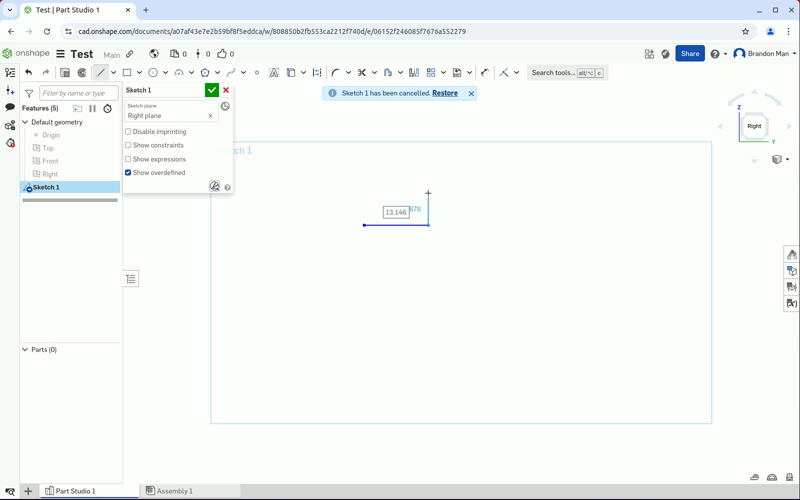
key_up(shift)
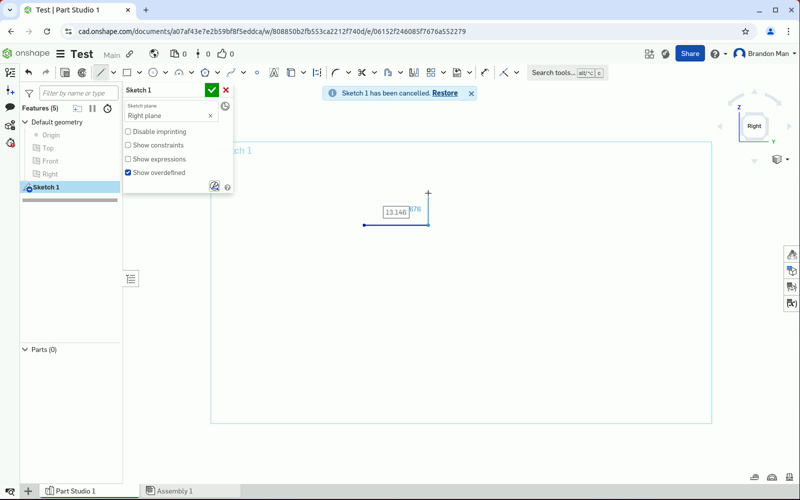
key_down(shift)
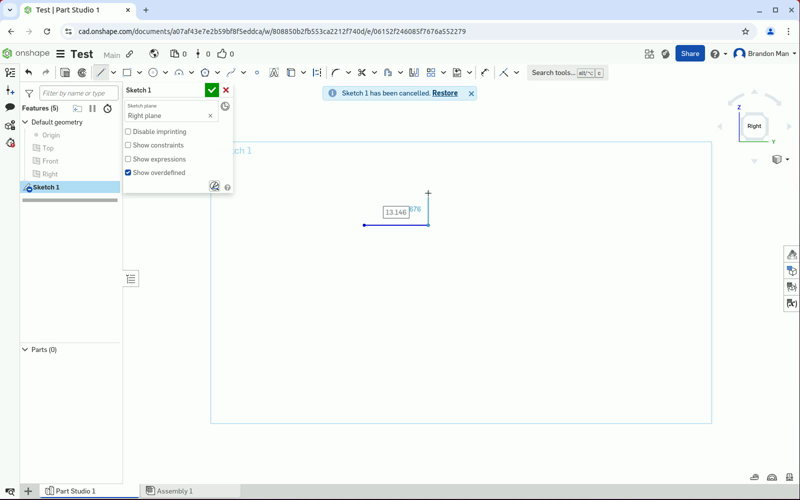
mouse_move(364, 192)
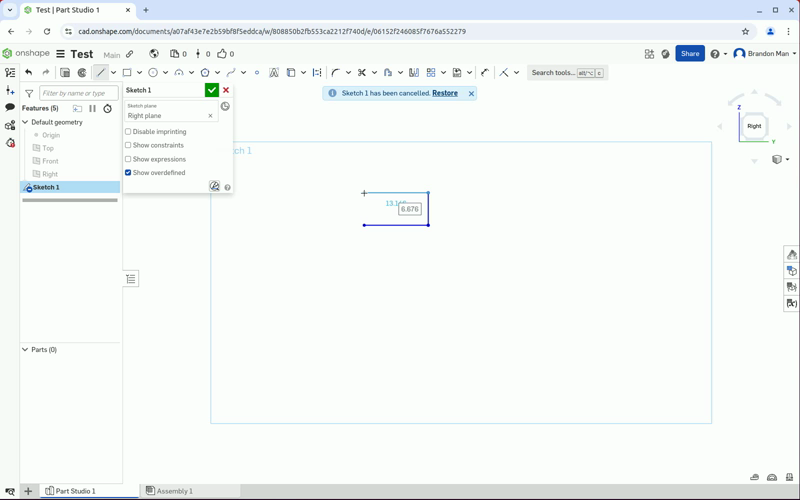
click(364, 192)
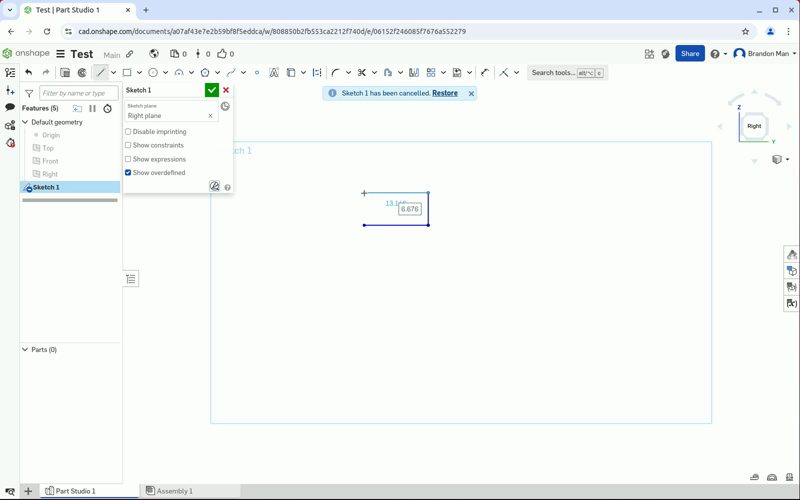
key_up(shift)
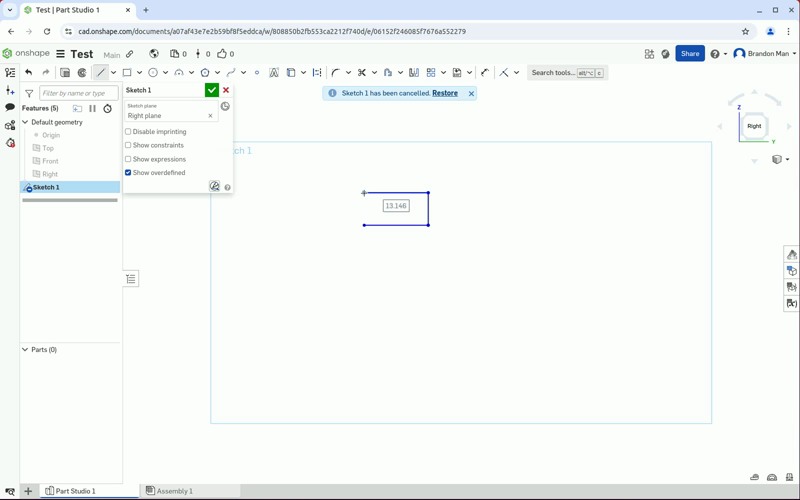
mouse_move(394, 192)
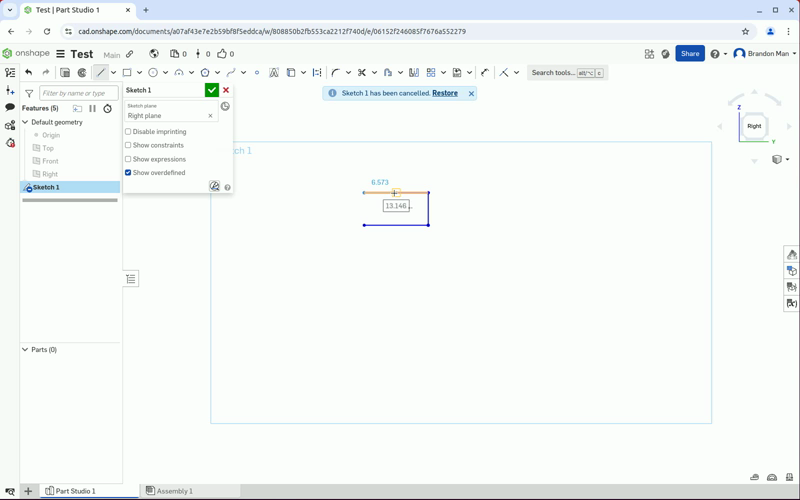
key_down(shift)
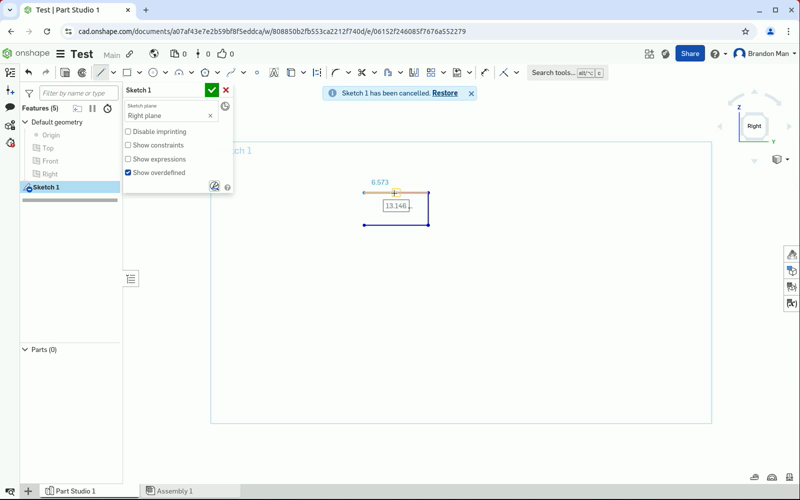
mouse_move(364, 225)
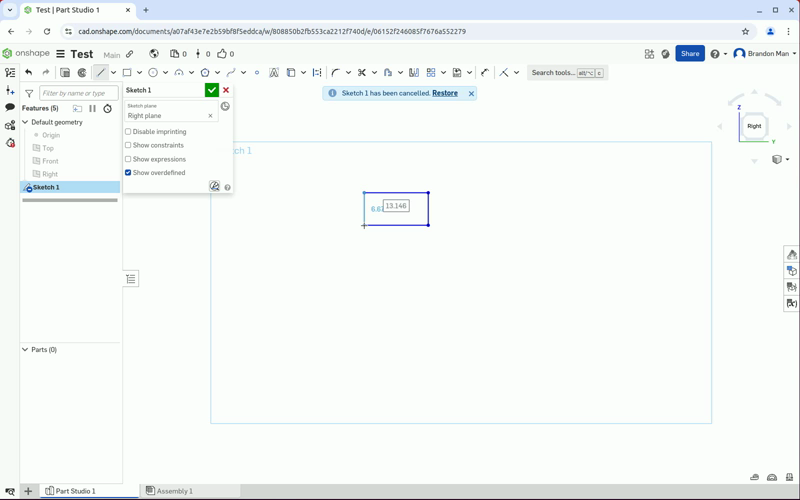
key_up(shift)
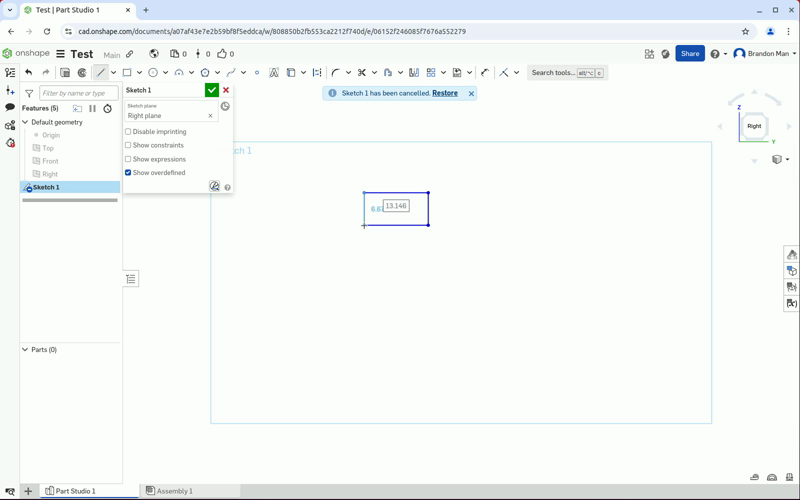
click(364, 225)
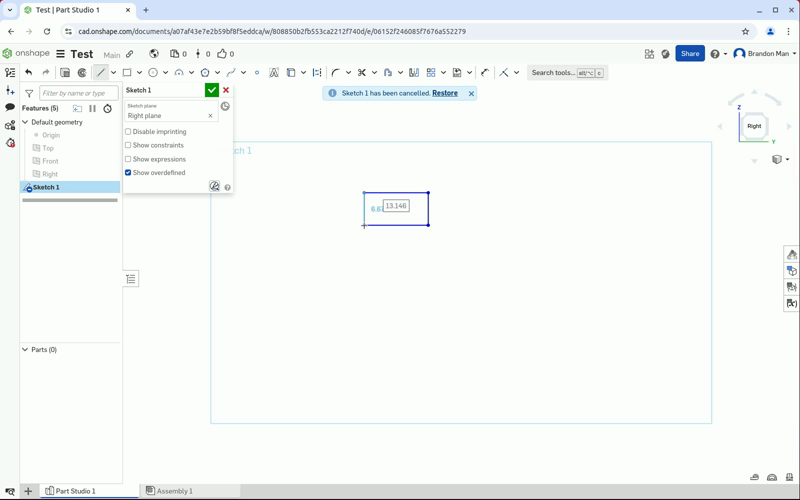
key(esc)
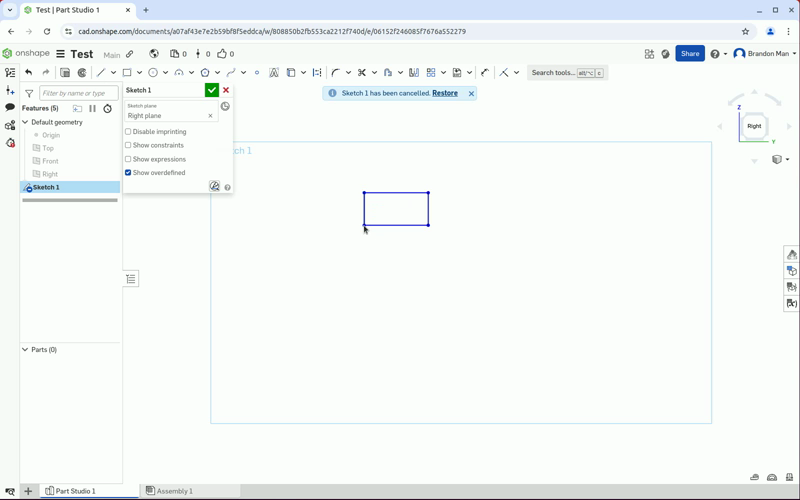
mouse_move(396, 219)
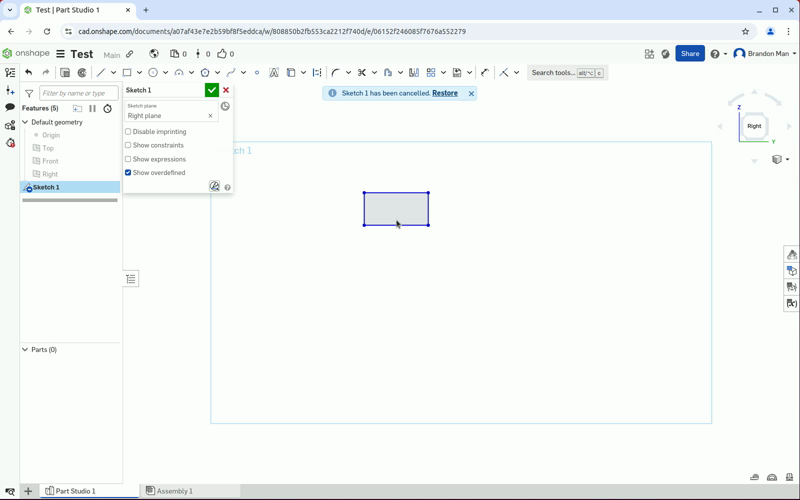
click(396, 219)
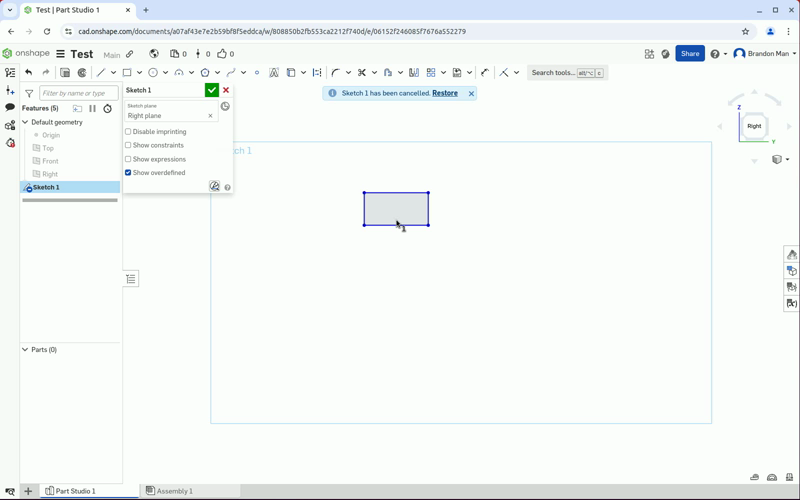
mouse_move(73, 352)
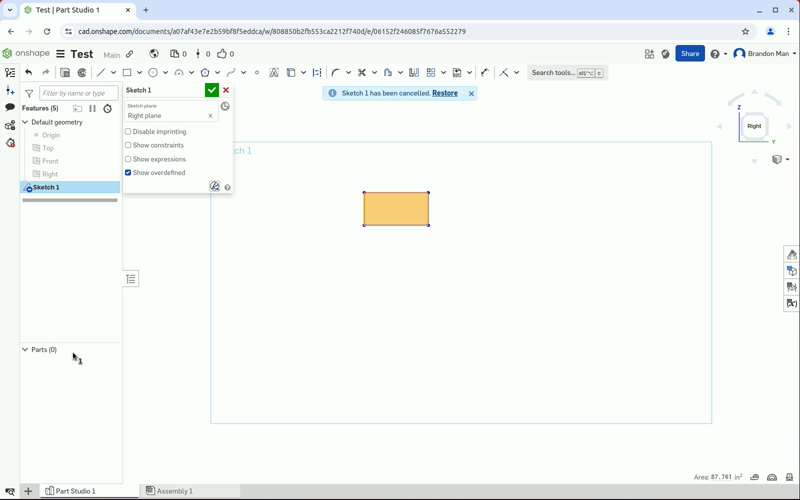
key(shift+y)
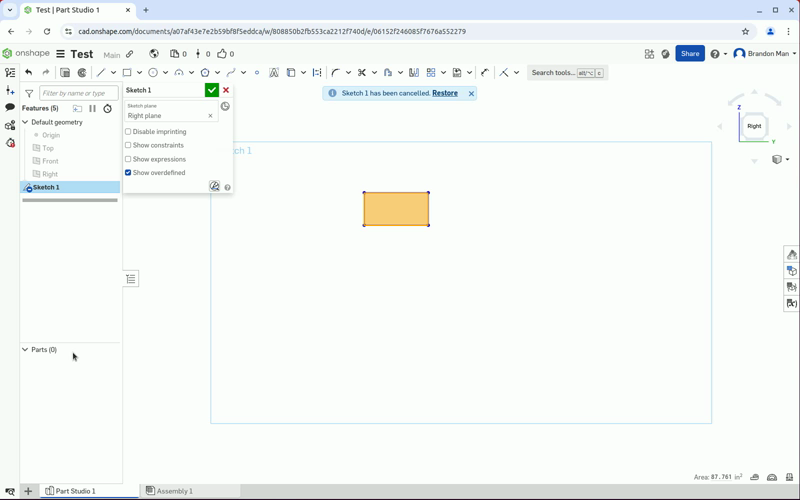
key(shift+e)
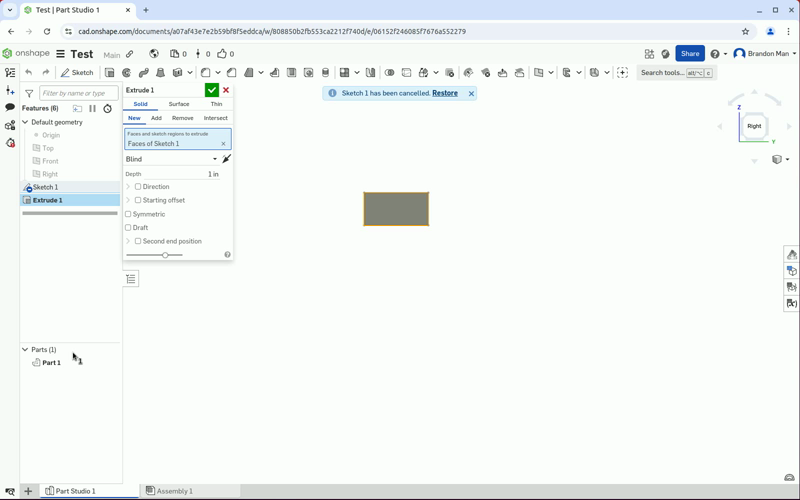
mouse_move(143, 106)
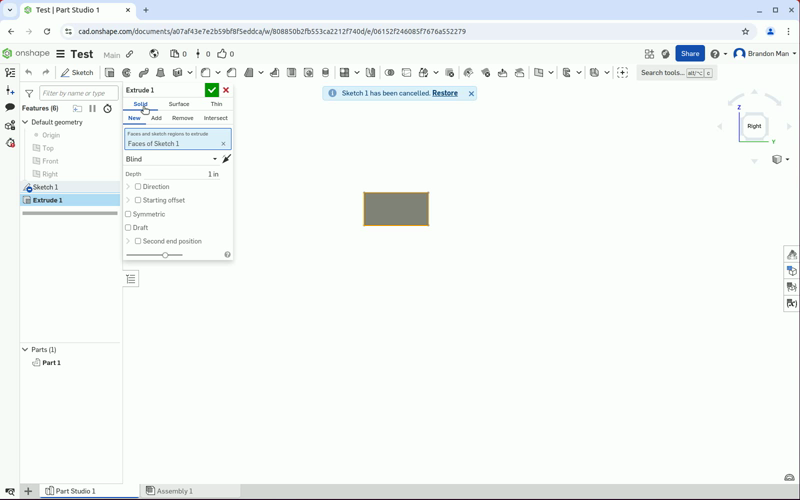
click(143, 106)
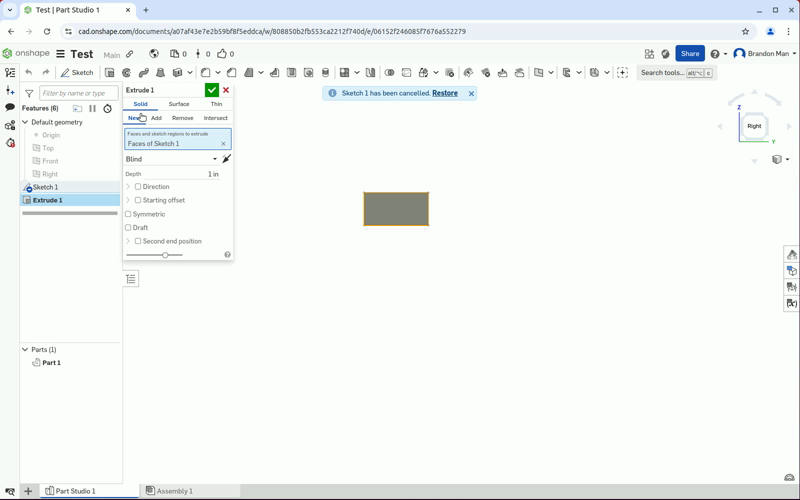
mouse_move(137, 120)
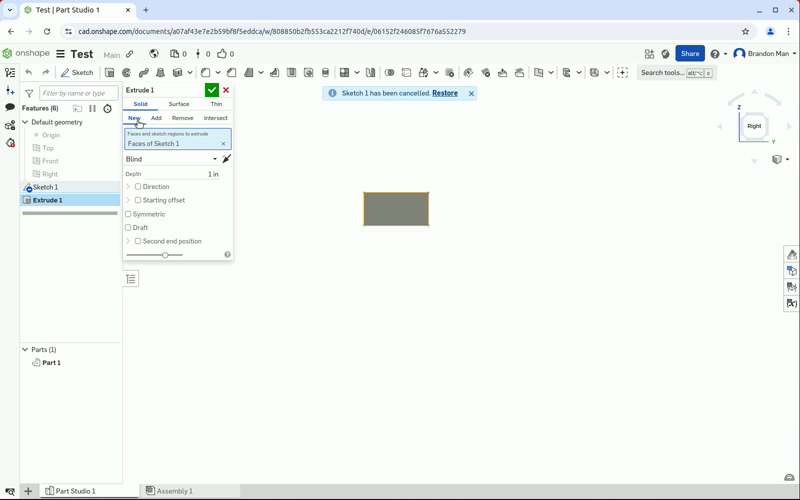
click(137, 120)
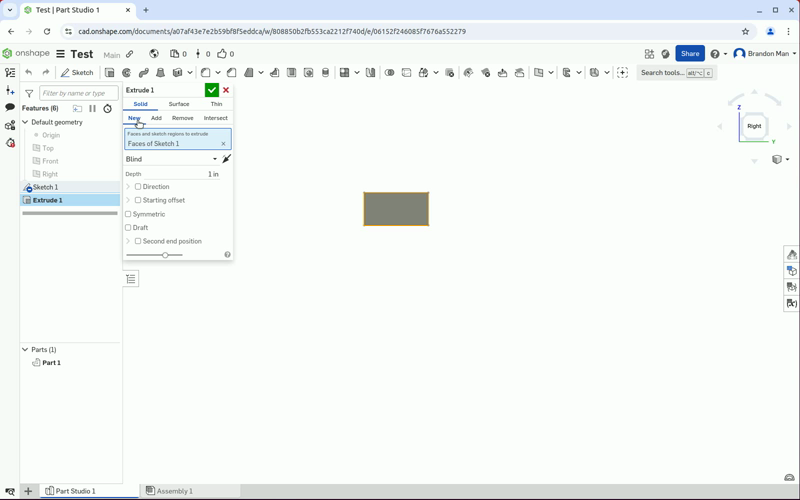
key(tab, 4)
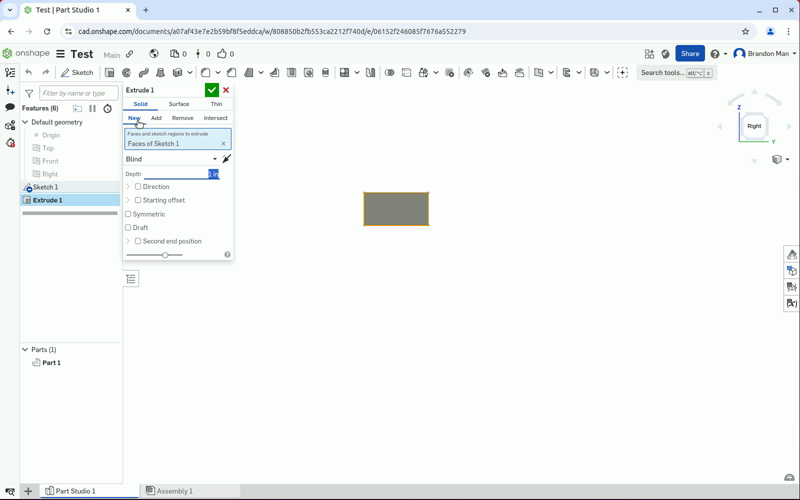
text(11.795)
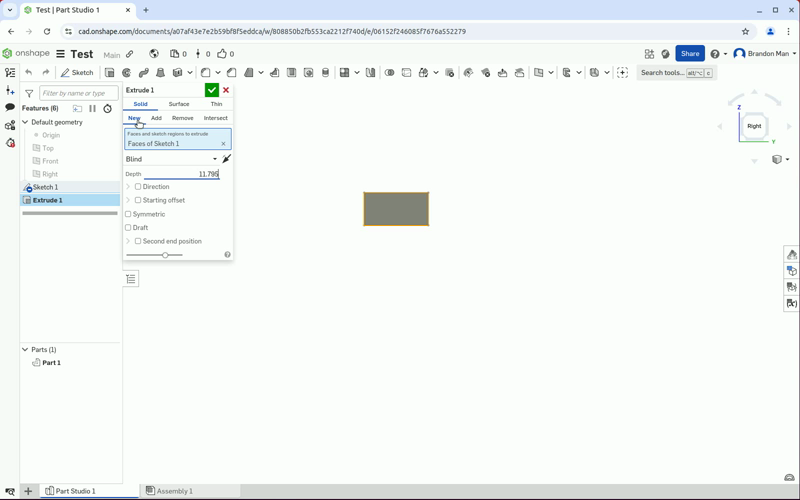
key(enter)
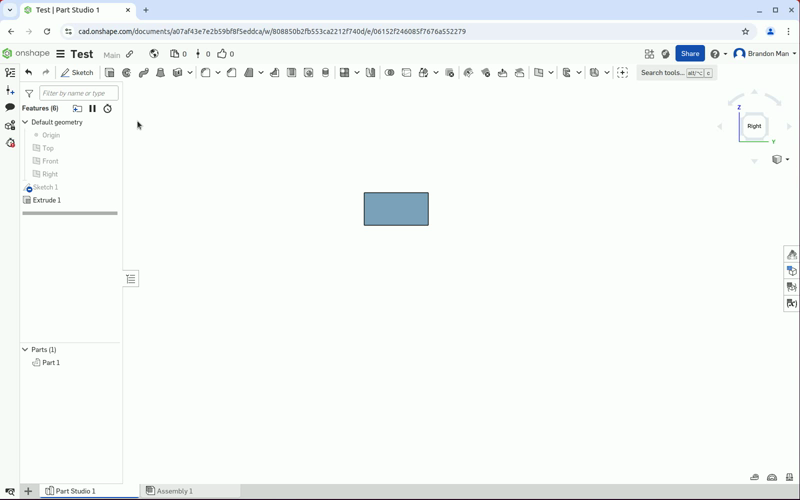
key(shift+h)
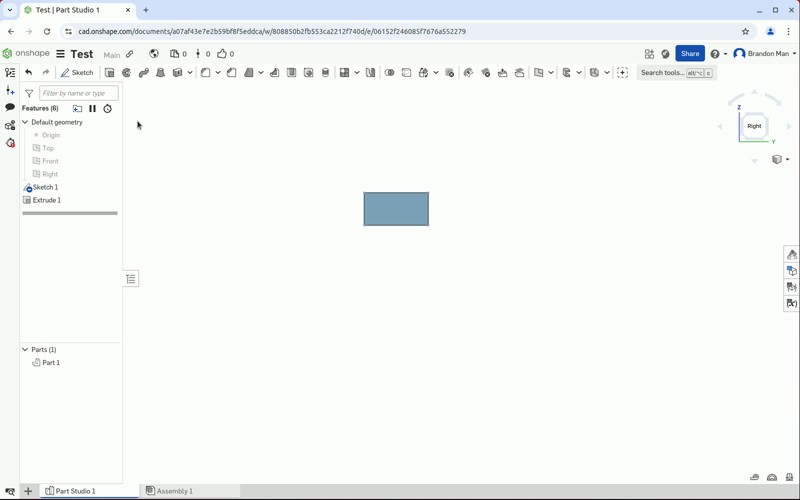
key(shift+h)
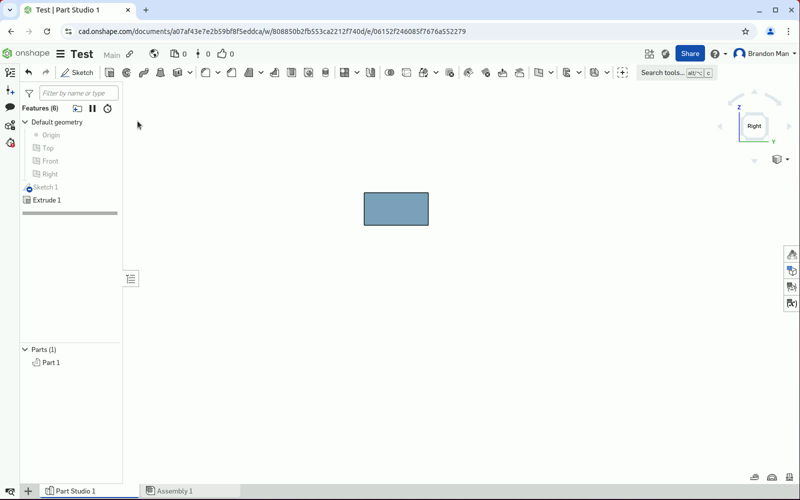
mouse_move(73, 189)
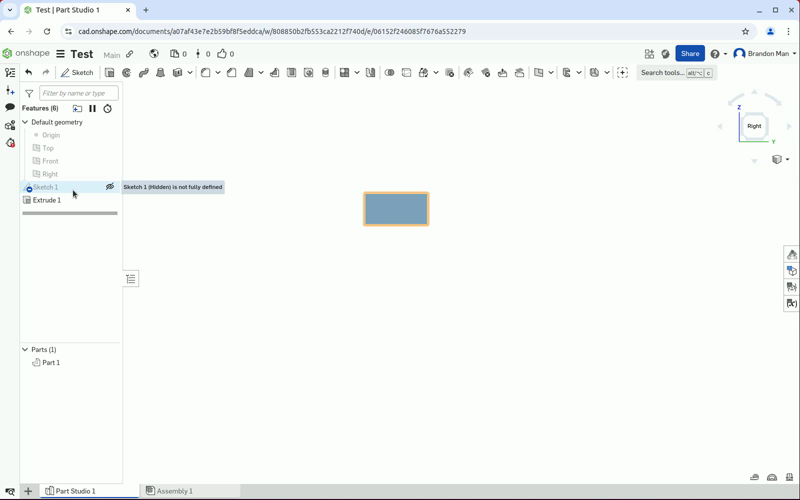
click(73, 189)
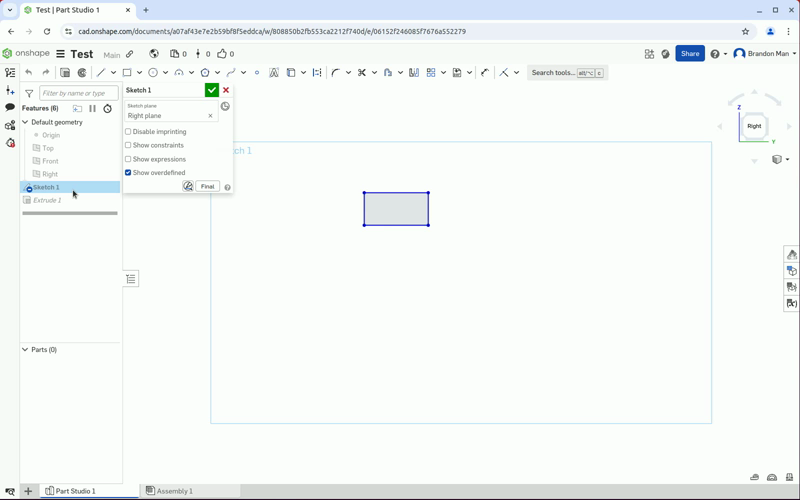
mouse_move(229, 92)
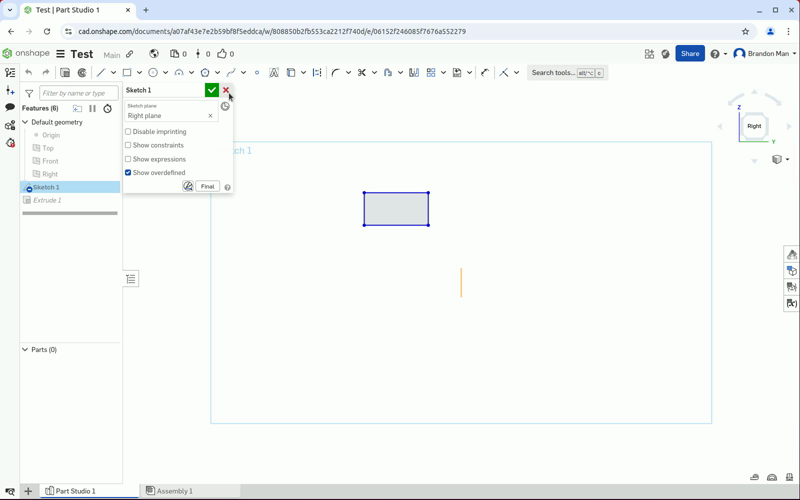
click(229, 92)
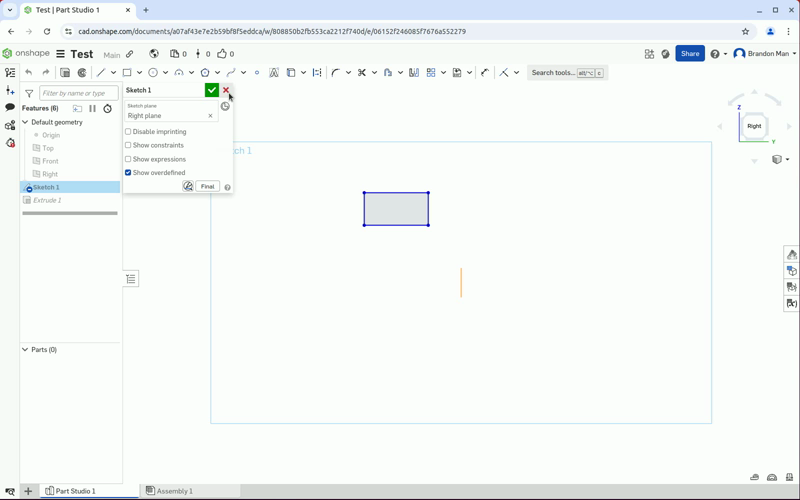
key(shift+s)
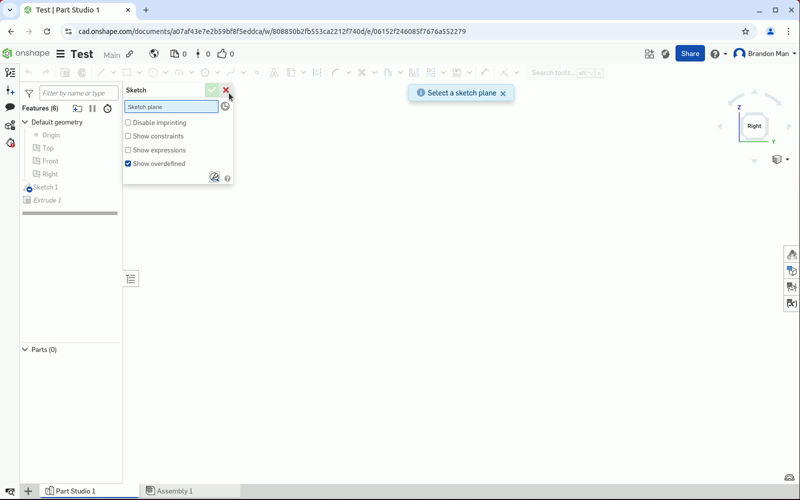
mouse_move(73, 176)
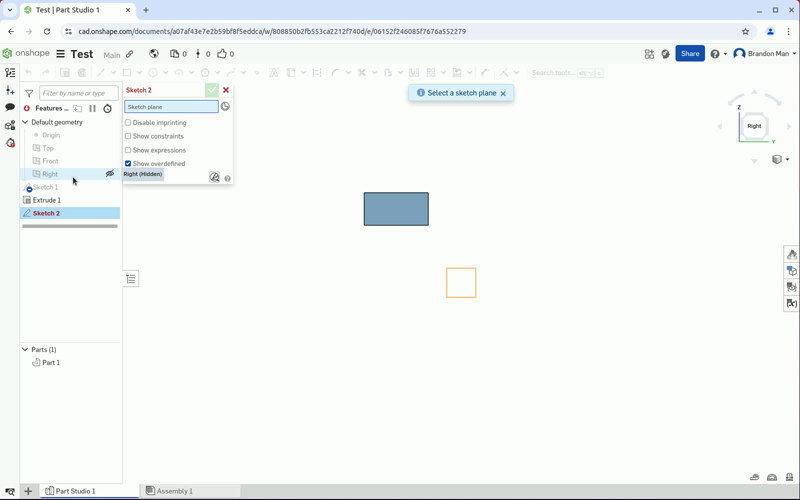
click(73, 176)
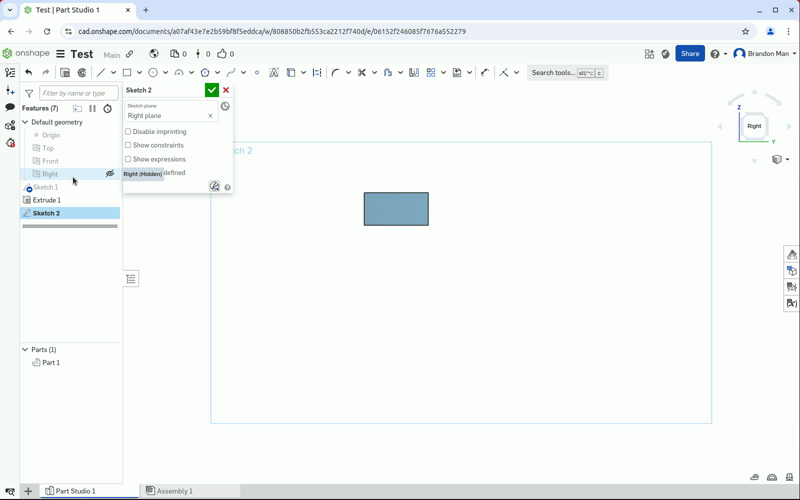
mouse_move(73, 352)
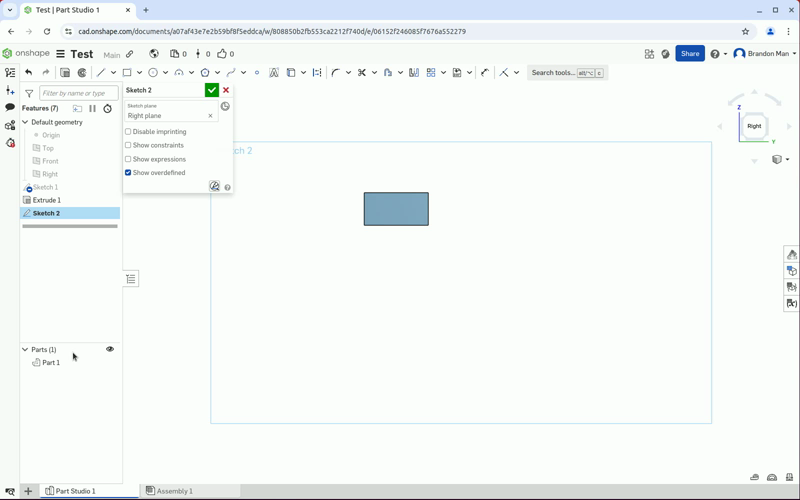
key(y)
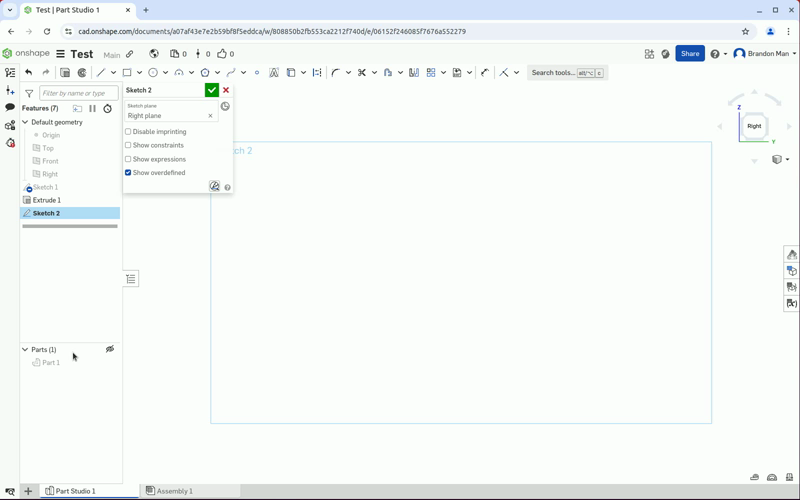
key(l)
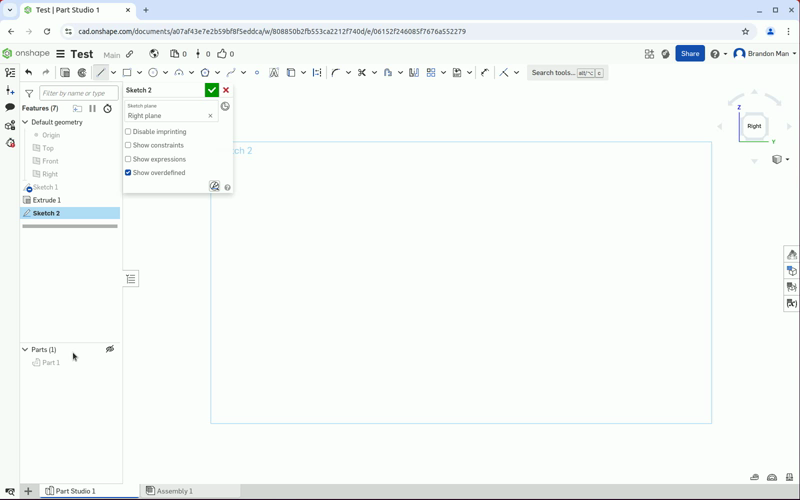
key_down(shift)
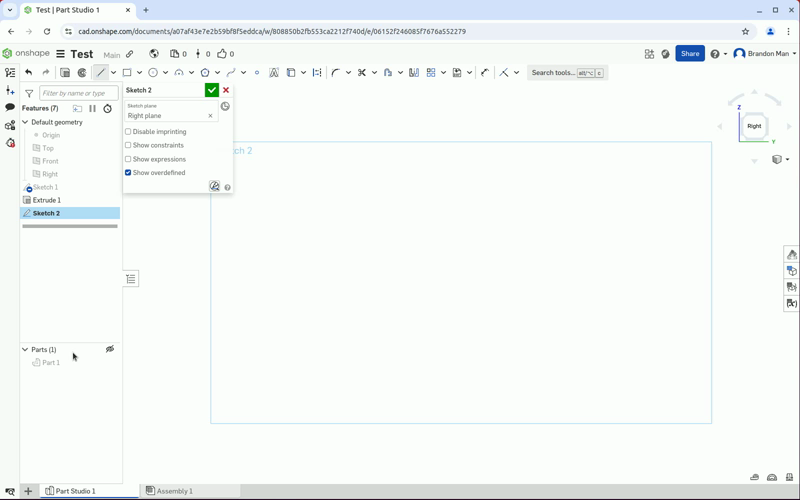
mouse_move(520, 232)
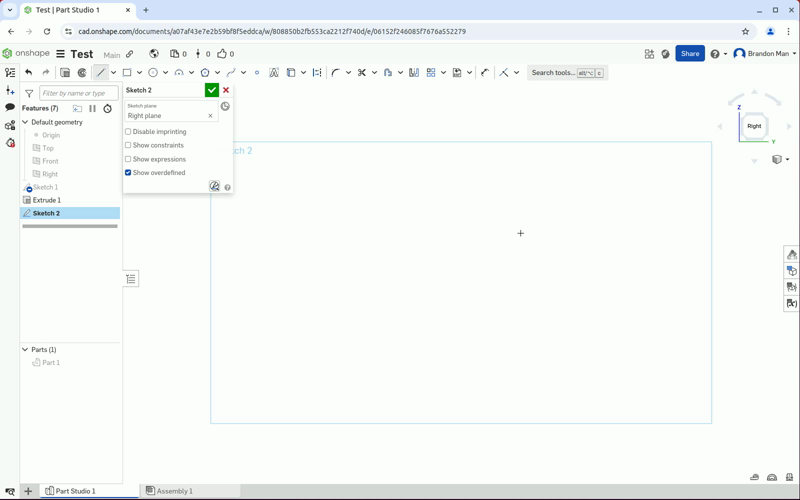
click(520, 232)
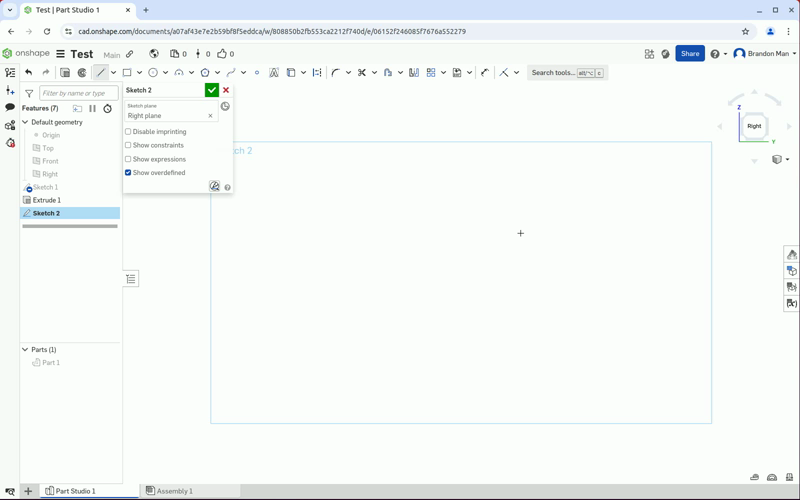
key_up(shift)
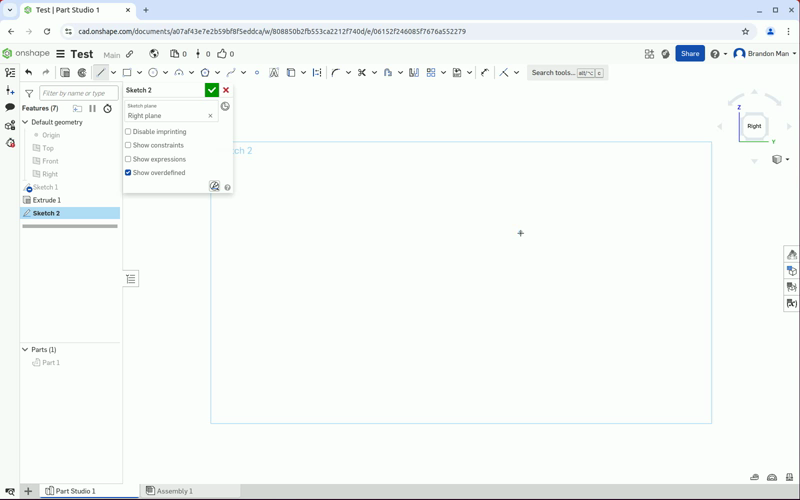
key_down(shift)
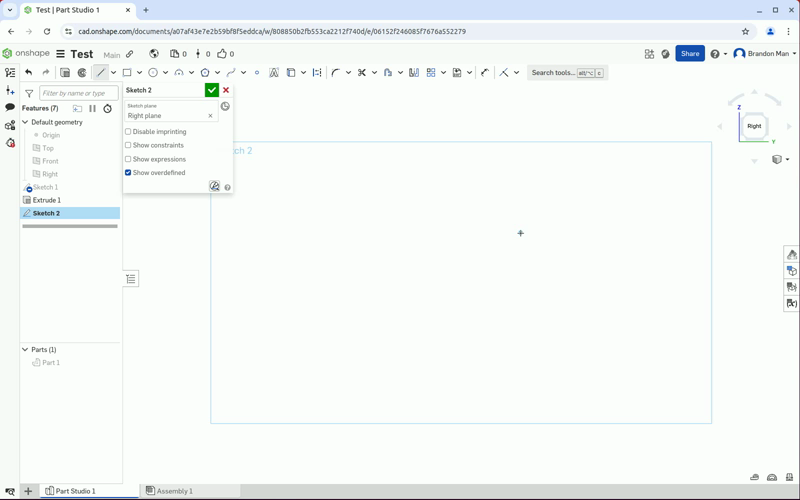
mouse_move(550, 232)
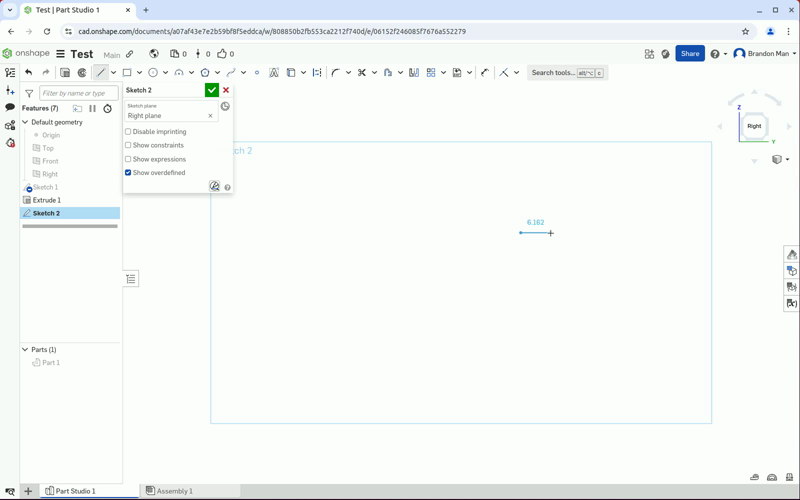
mouse_move(567, 232)
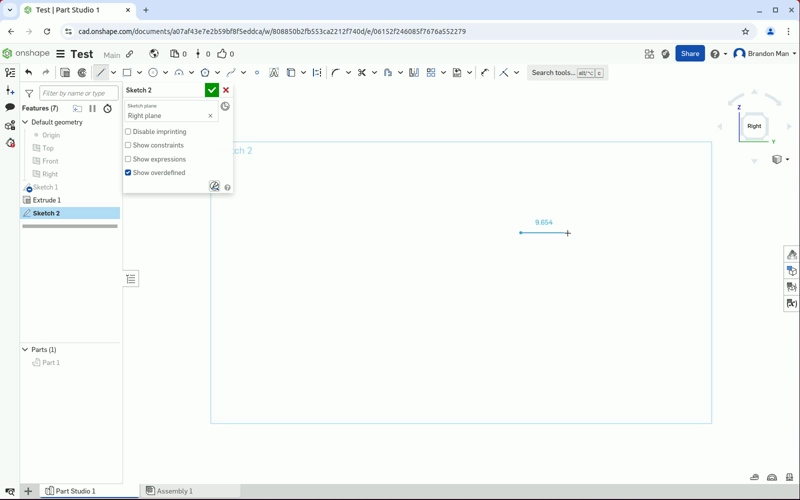
click(567, 232)
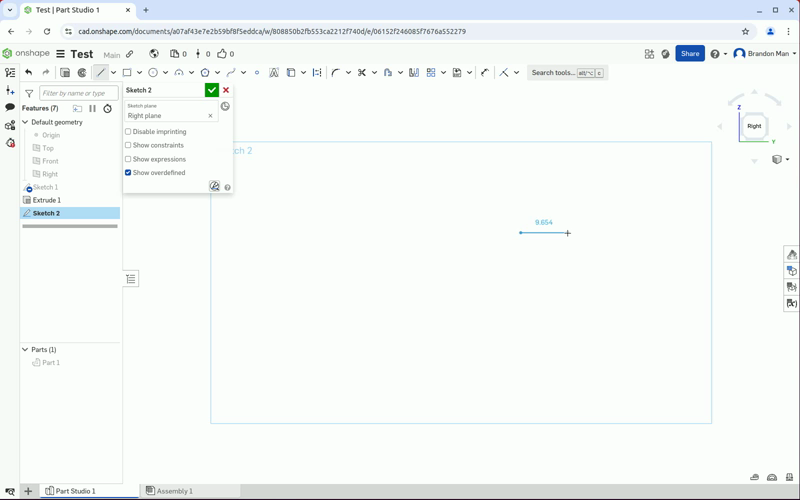
key_up(shift)
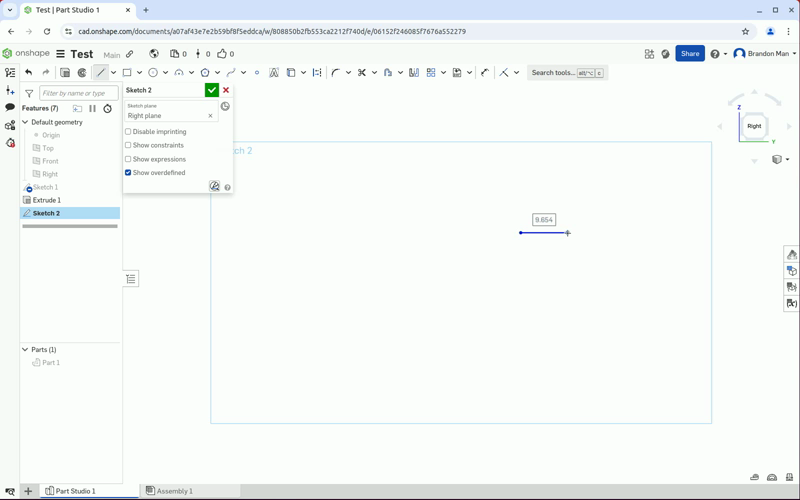
key_down(shift)
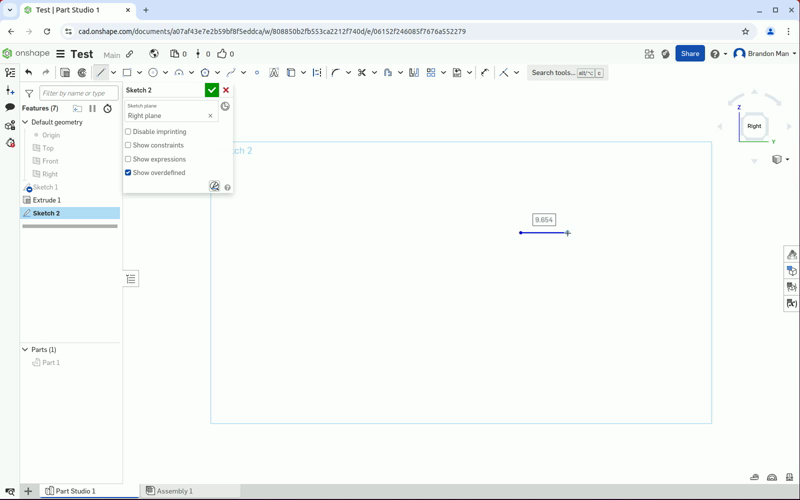
mouse_move(589, 232)
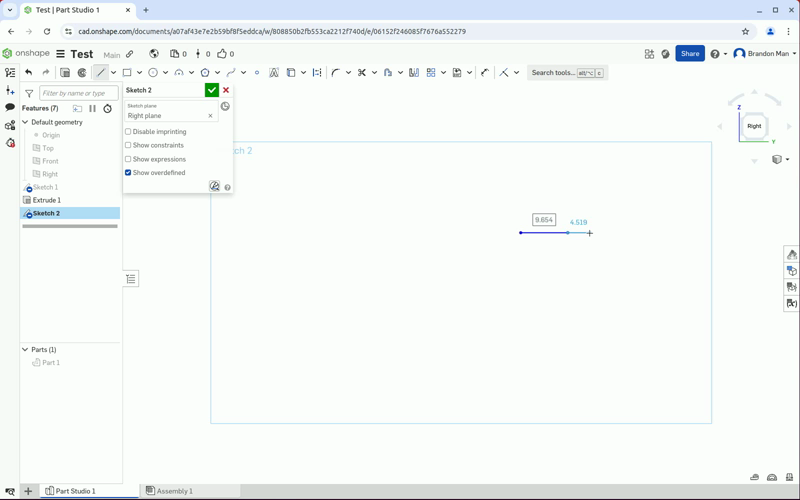
mouse_move(567, 202)
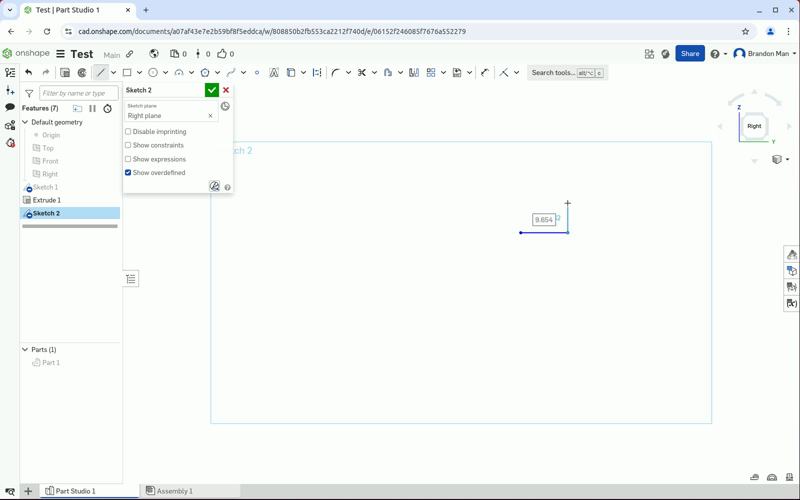
click(567, 202)
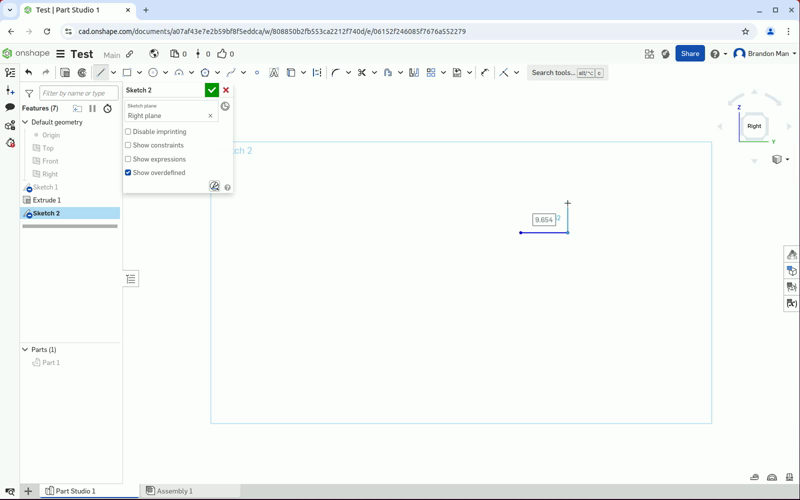
key_up(shift)
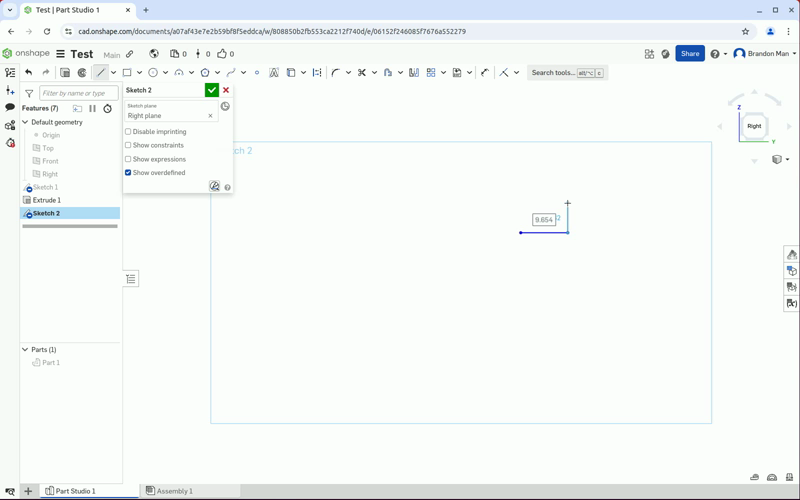
key_down(shift)
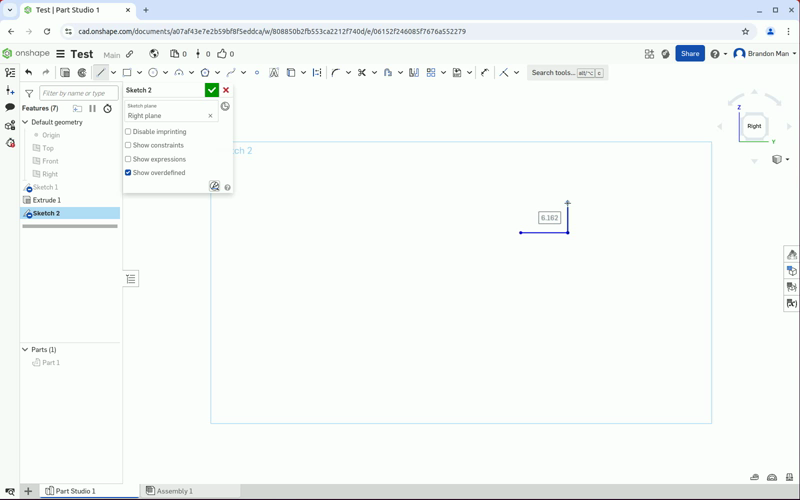
mouse_move(589, 202)
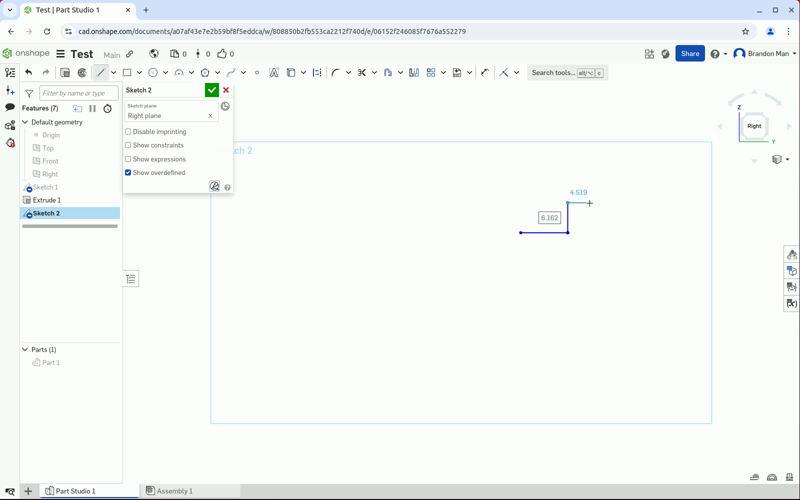
mouse_move(520, 202)
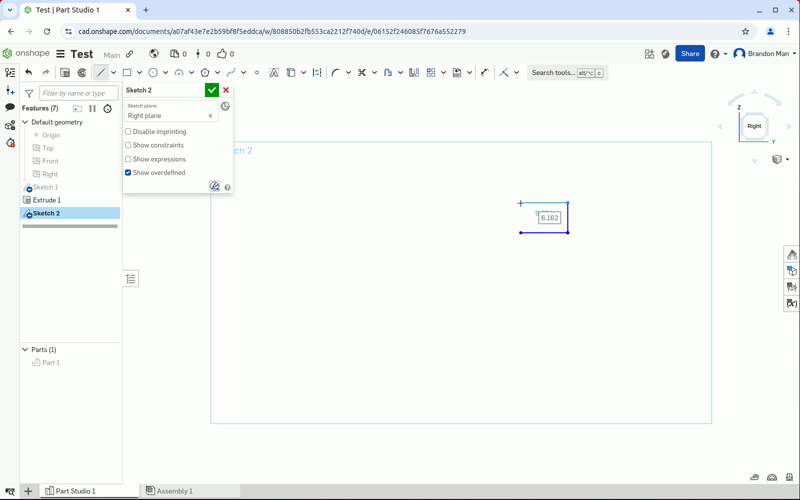
click(520, 202)
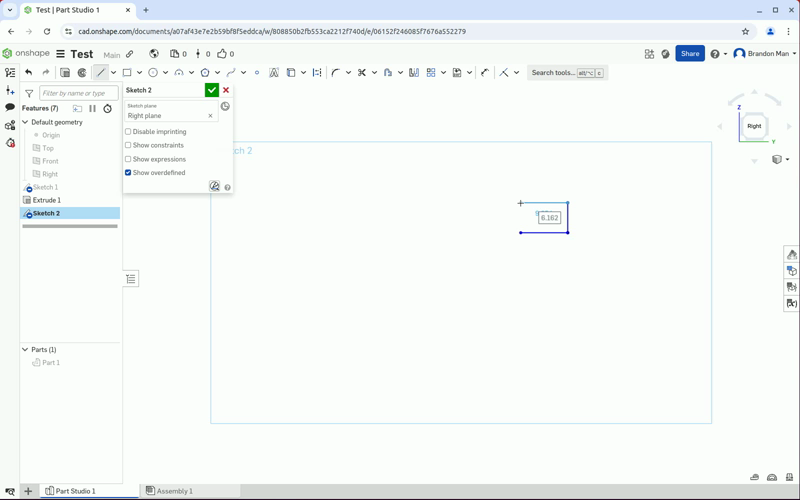
key_up(shift)
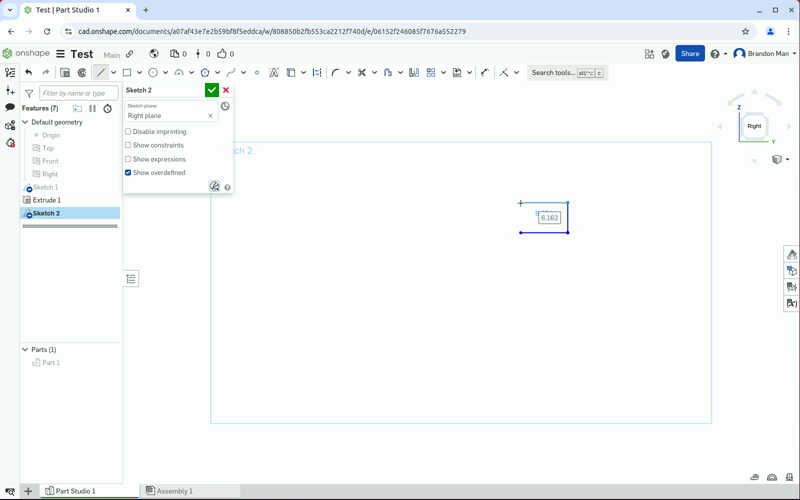
mouse_move(550, 202)
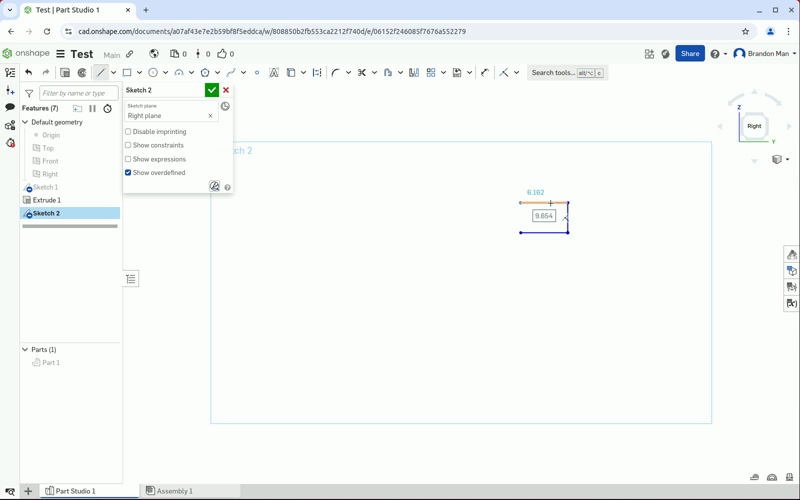
key_down(shift)
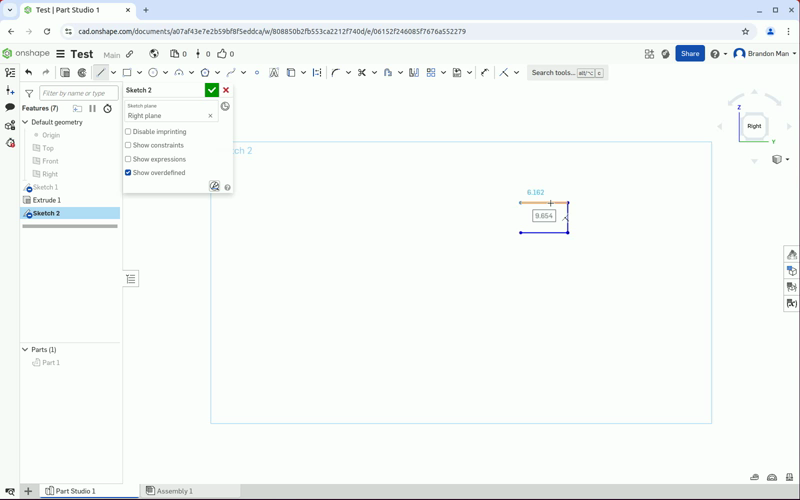
mouse_move(520, 232)
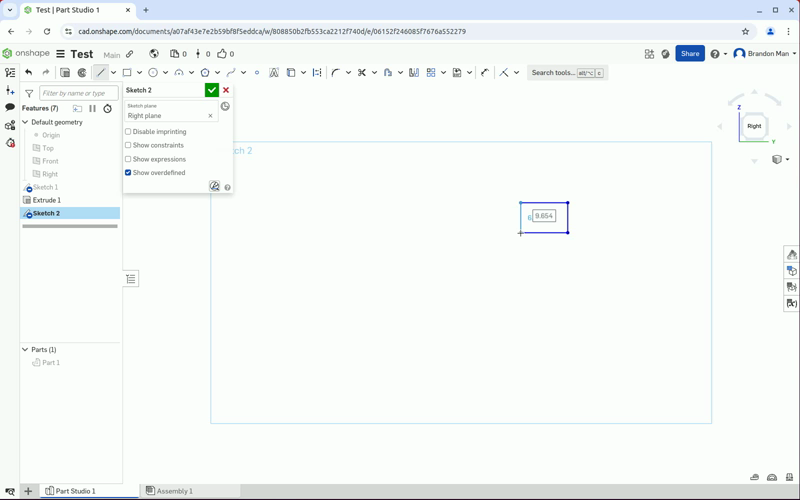
key_up(shift)
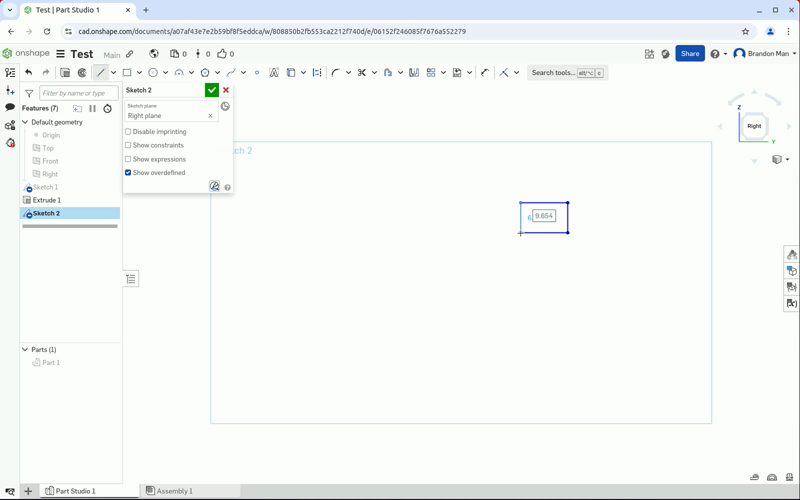
click(520, 232)
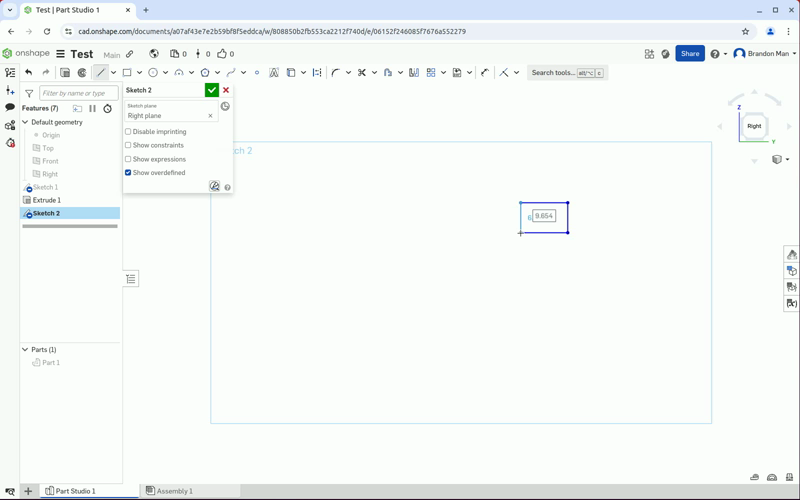
key(esc)
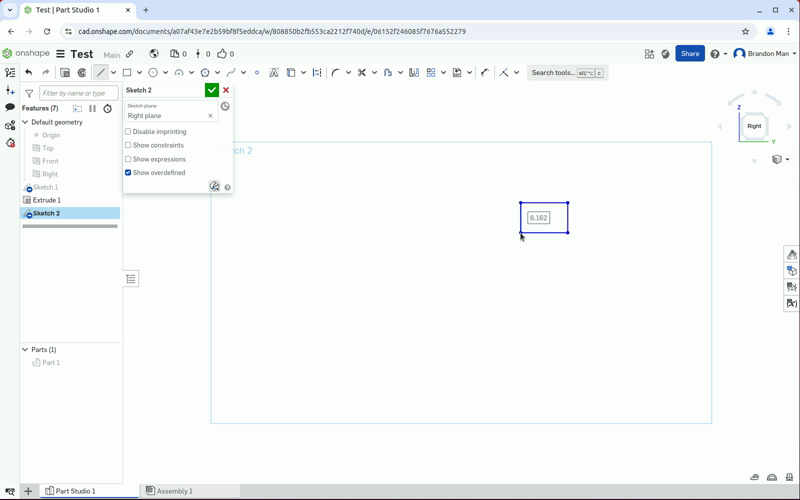
mouse_move(564, 206)
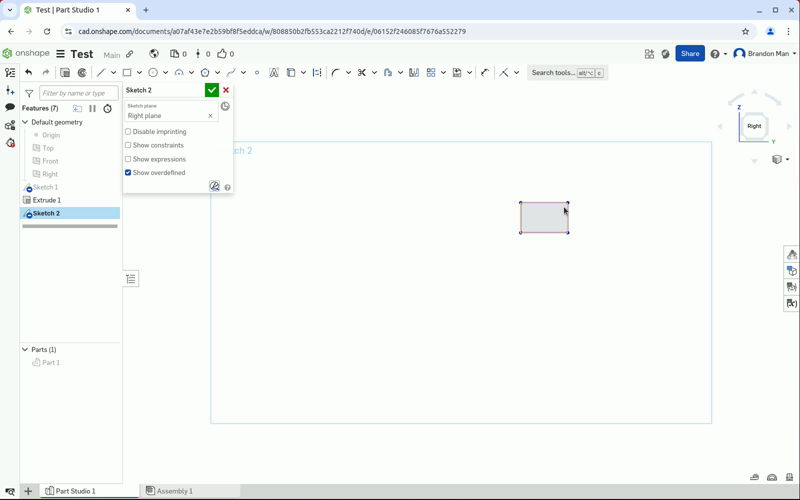
scroll(6)
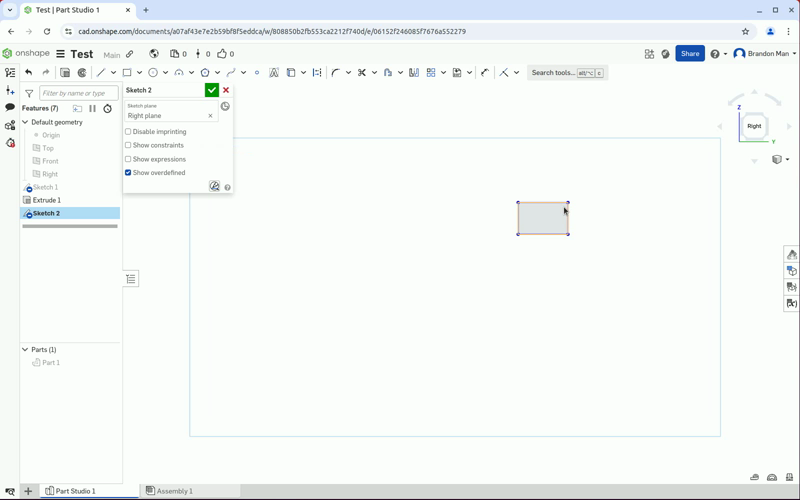
scroll(6)
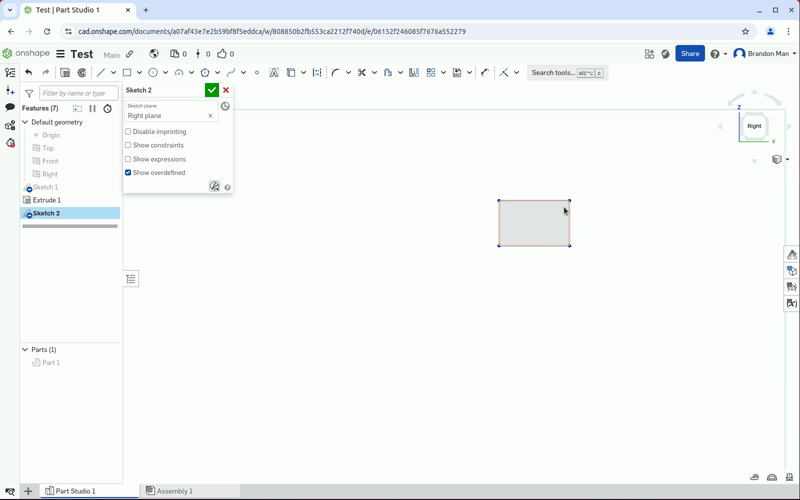
scroll(6)
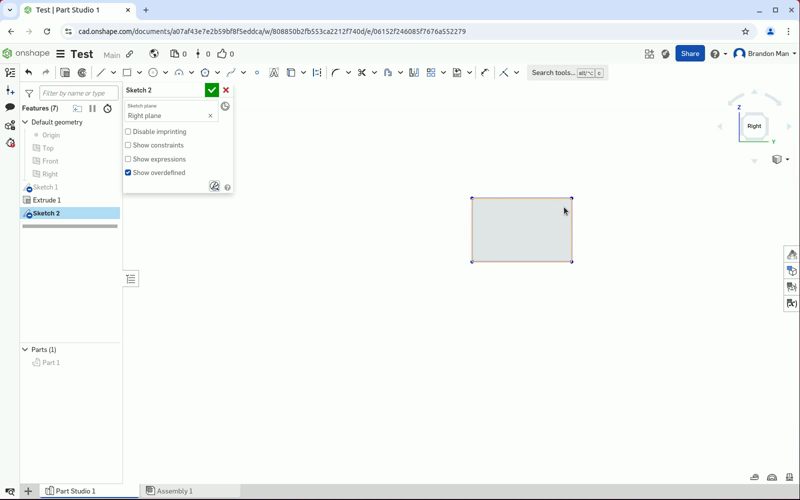
scroll(6)
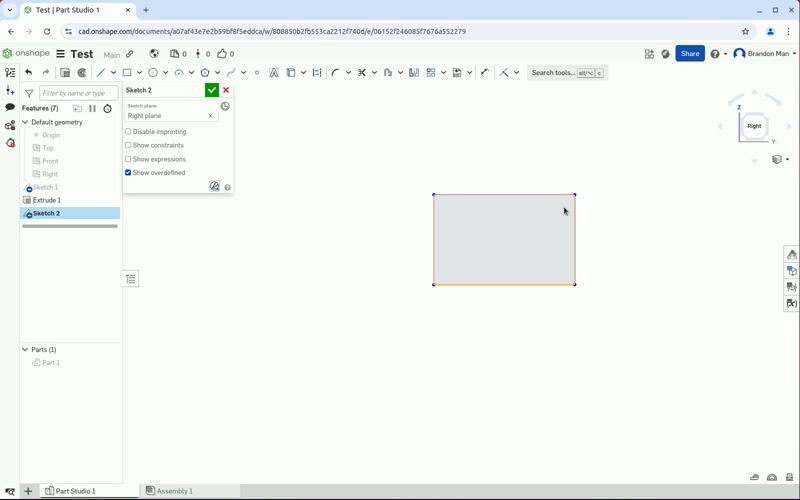
scroll(6)
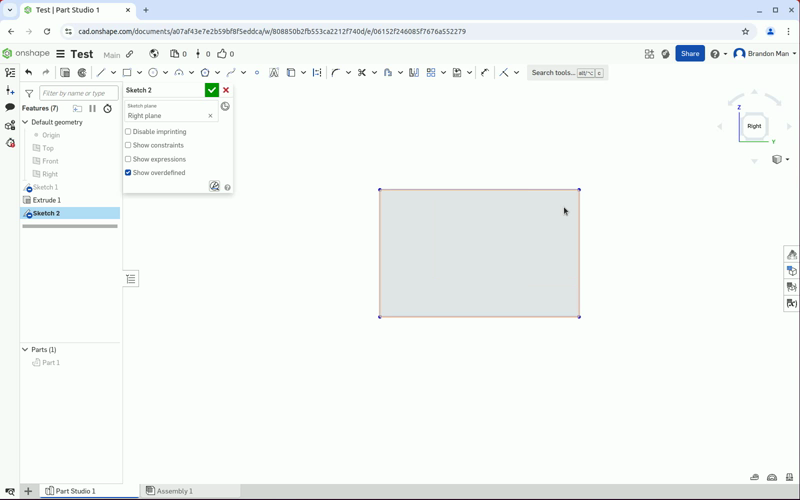
scroll(6)
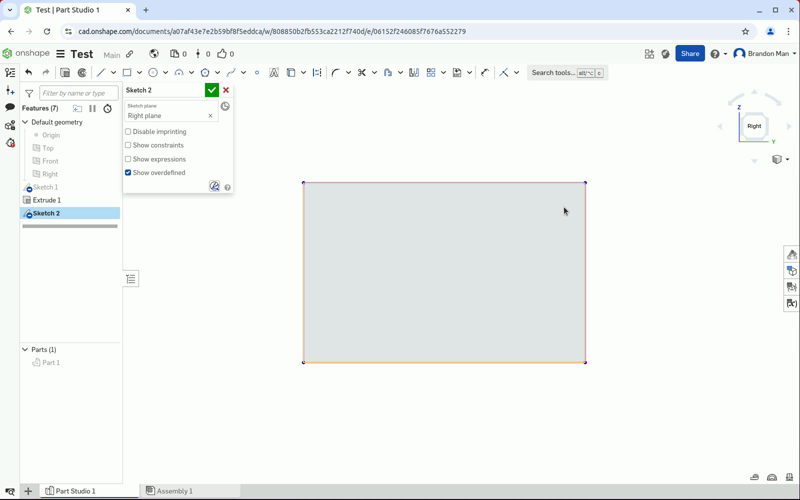
scroll(6)
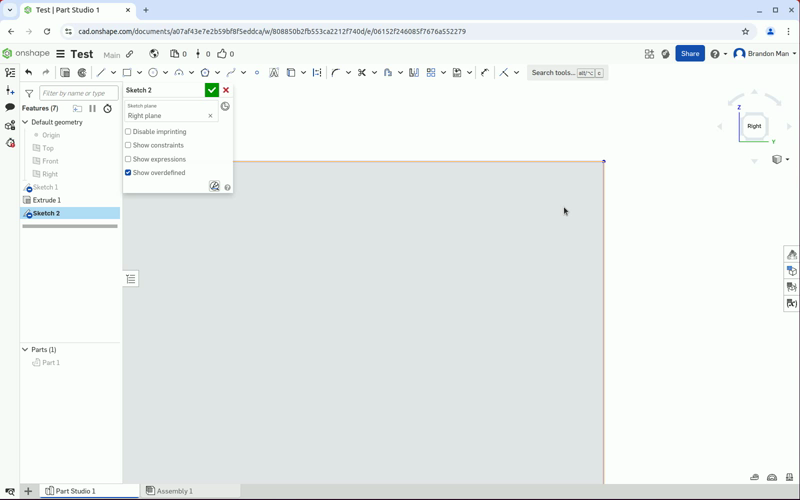
click(564, 206)
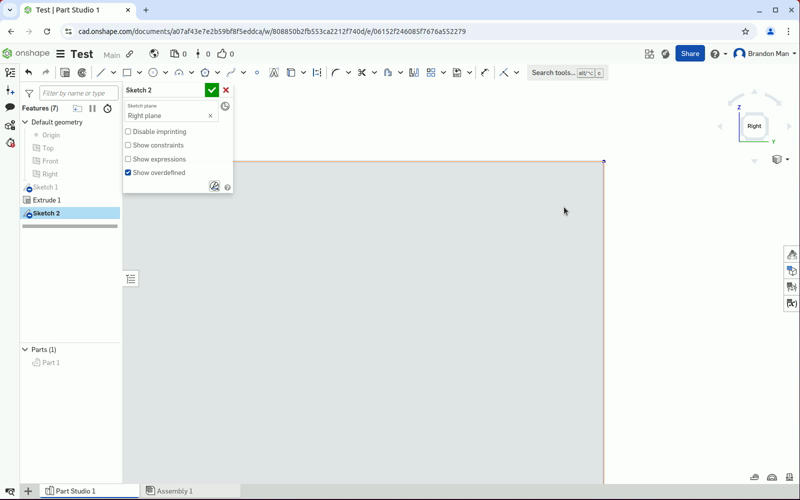
scroll(-6)
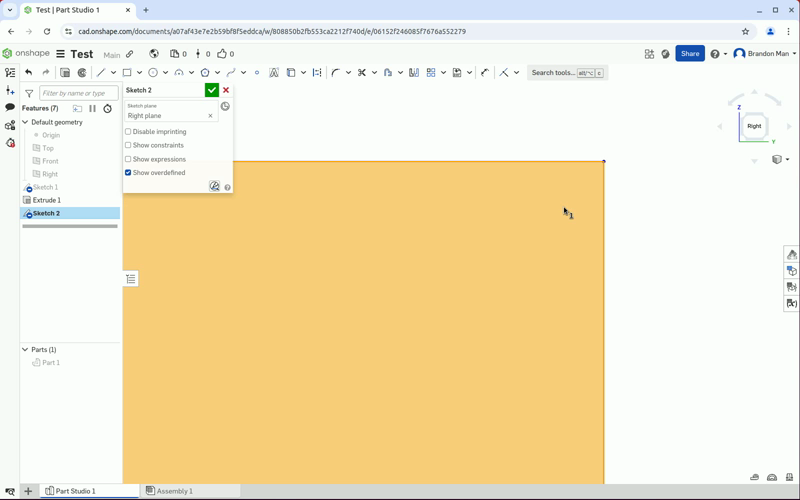
scroll(-6)
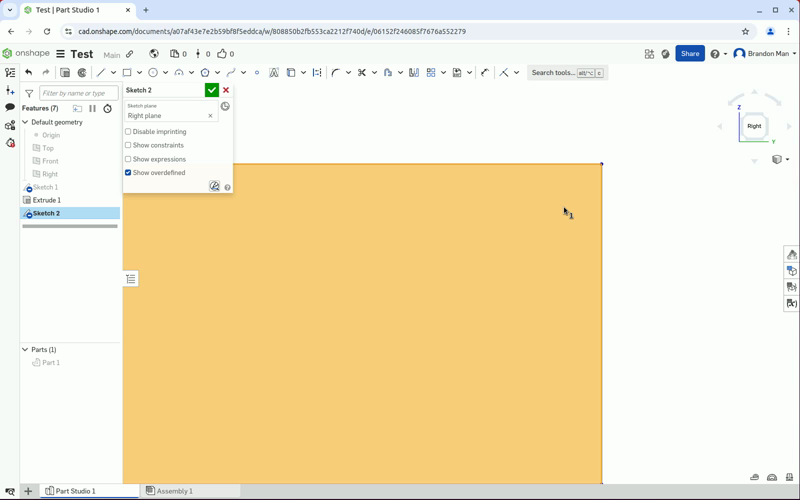
scroll(-6)
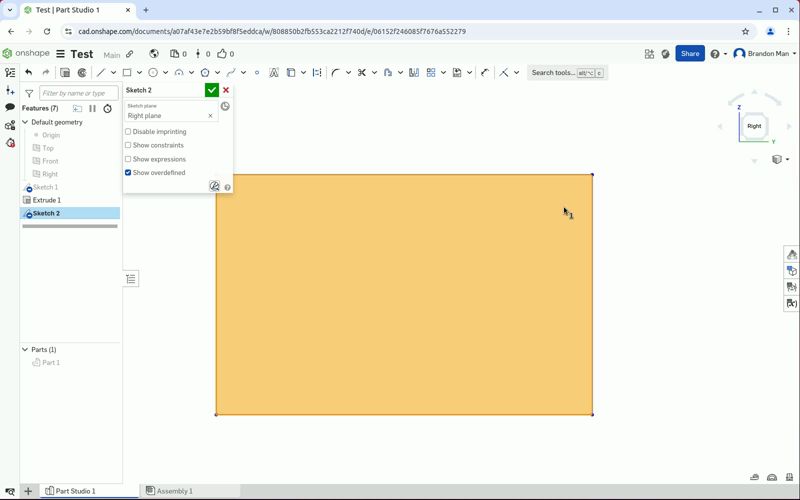
scroll(-6)
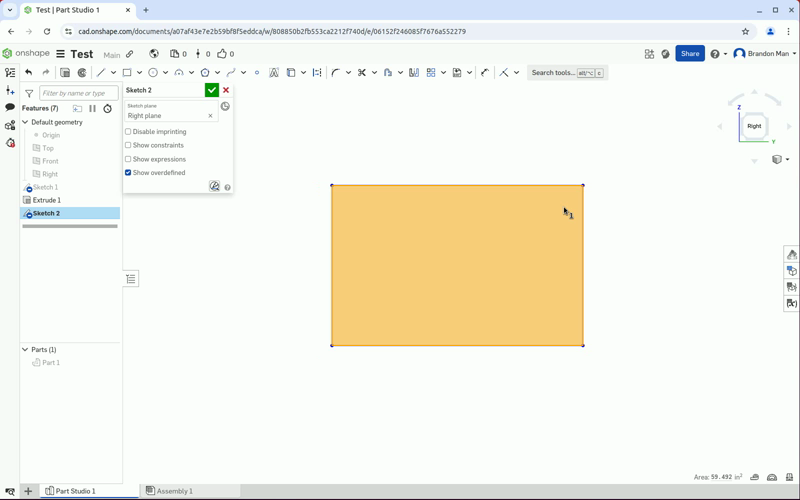
scroll(-6)
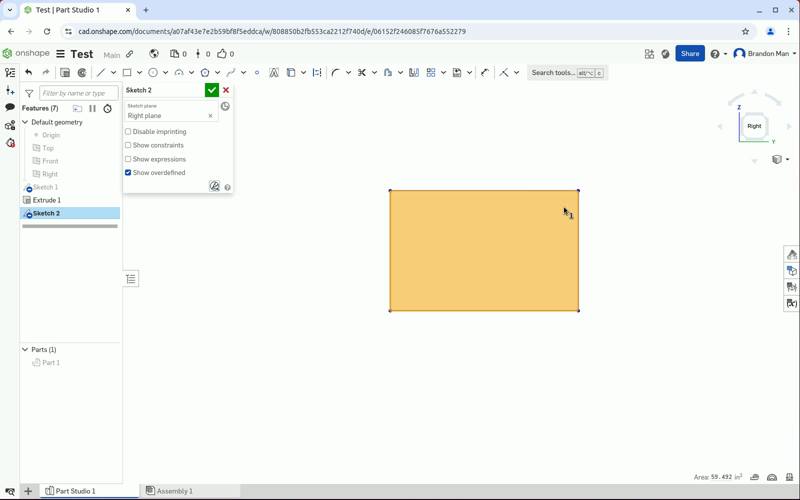
scroll(-6)
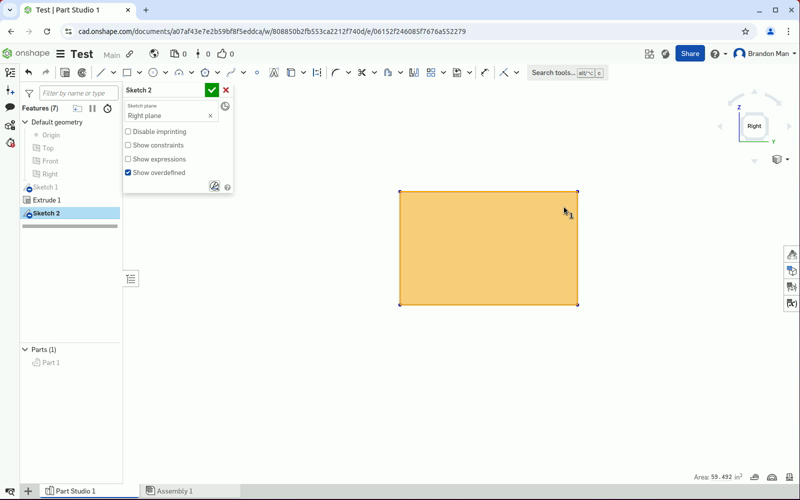
scroll(-6)
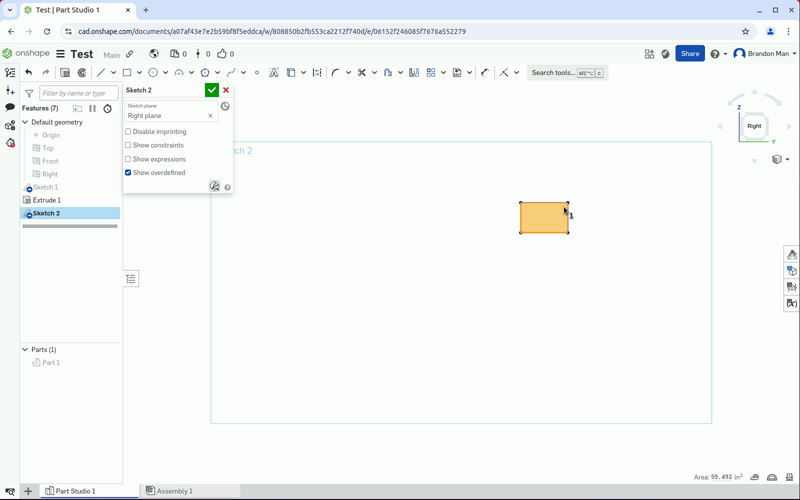
mouse_move(73, 352)
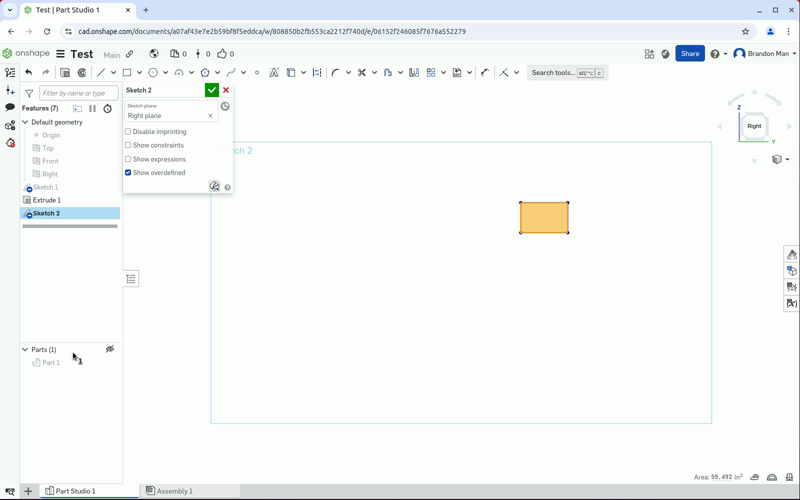
key(shift+y)
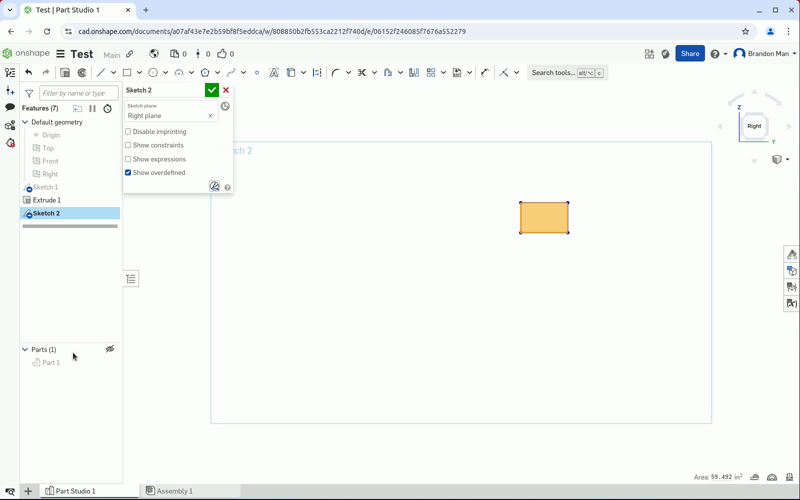
key(shift+e)
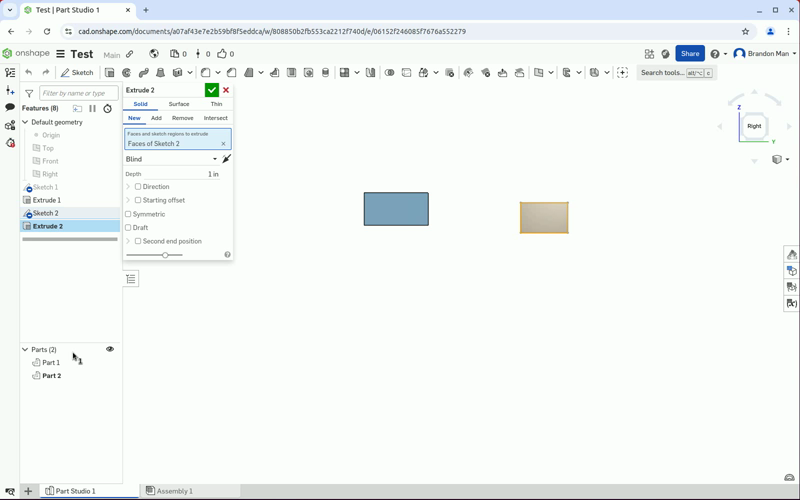
mouse_move(143, 106)
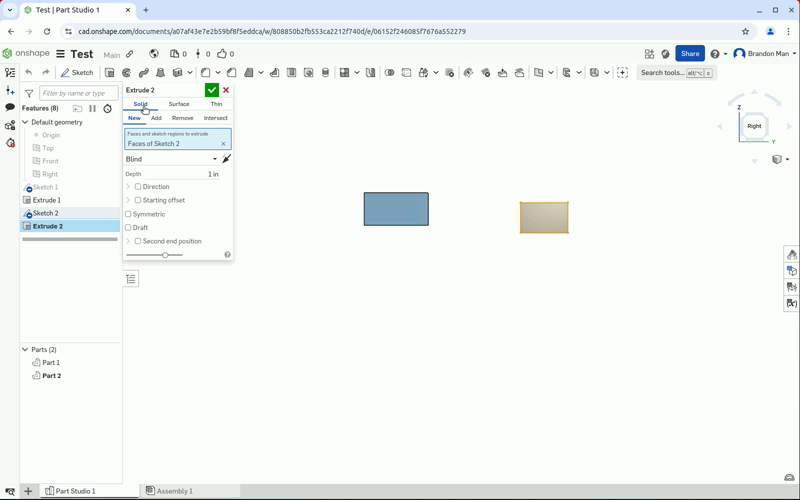
click(143, 106)
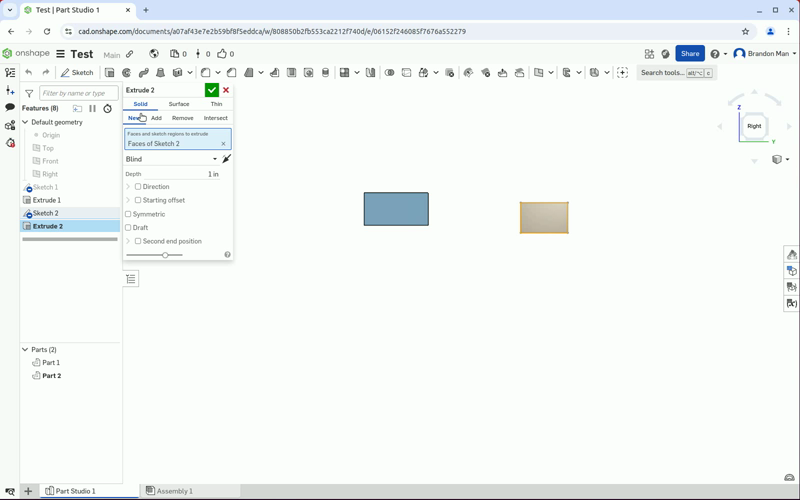
mouse_move(137, 120)
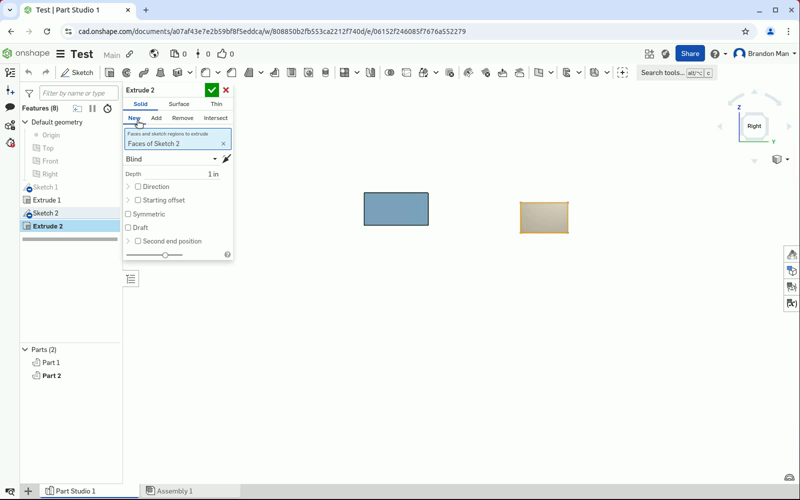
click(137, 120)
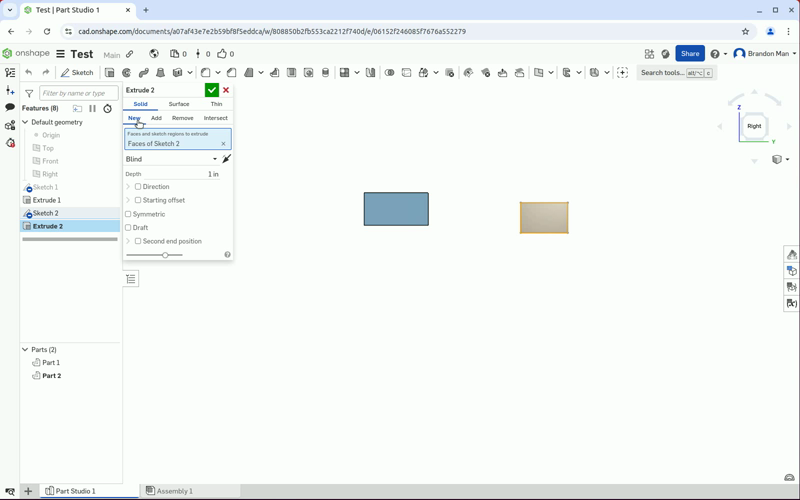
key(tab, 4)
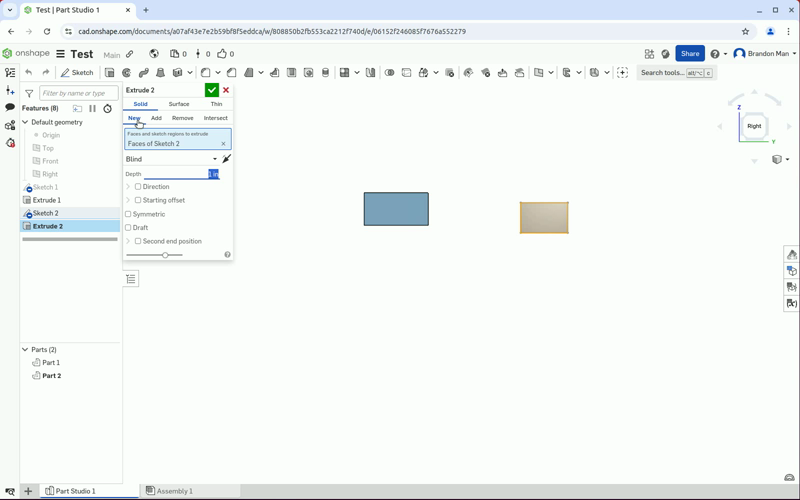
text(11.795)
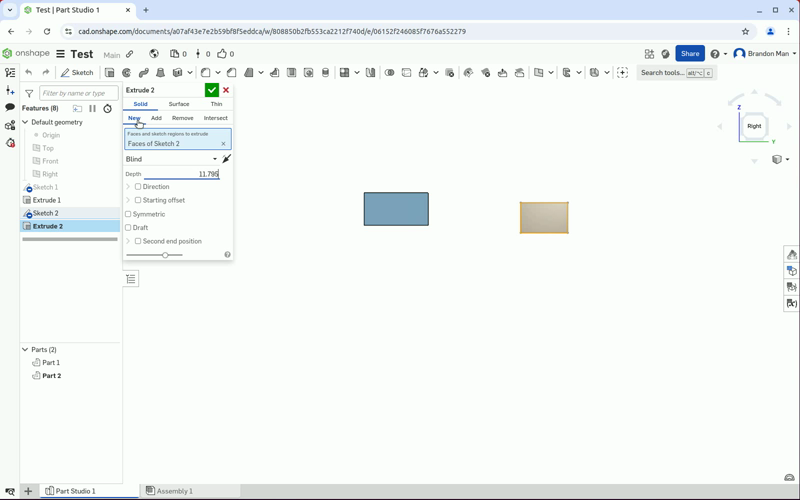
key(enter)
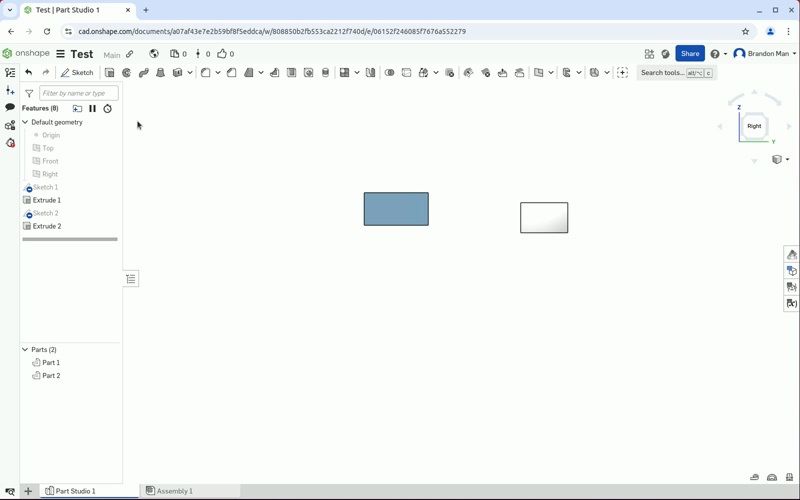
key(shift+h)
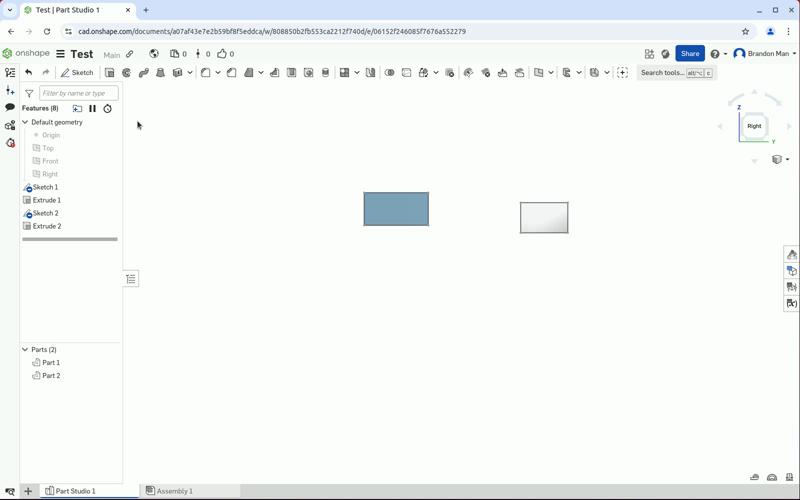
key(shift+h)
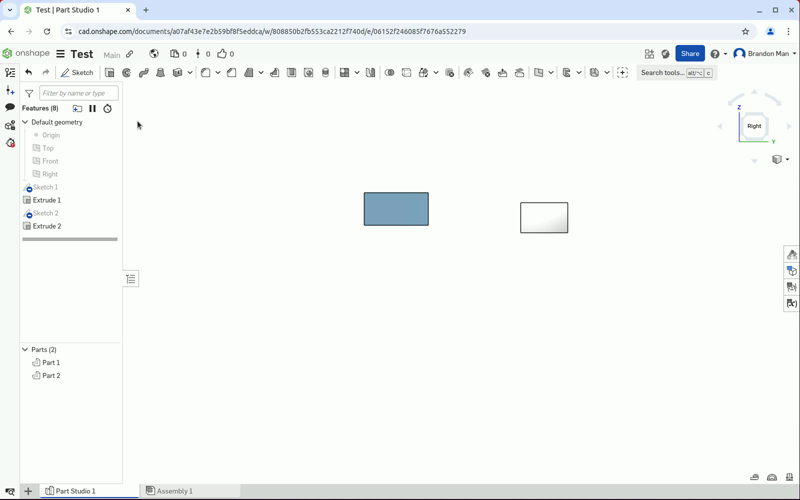
mouse_move(73, 189)
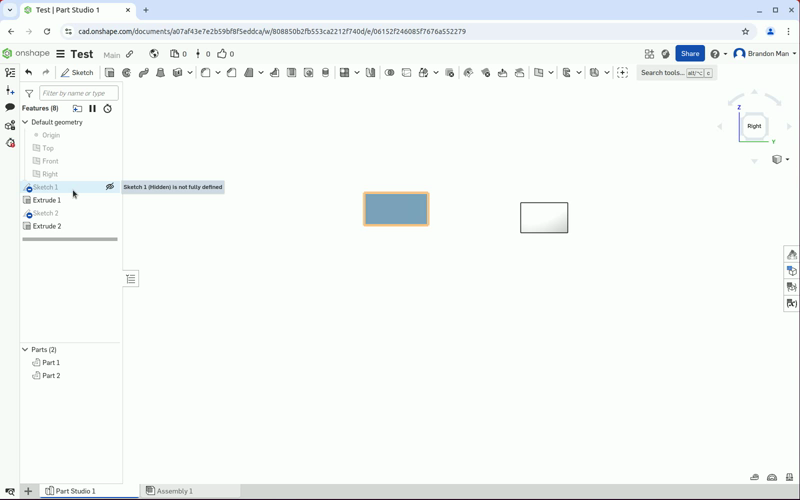
click(73, 189)
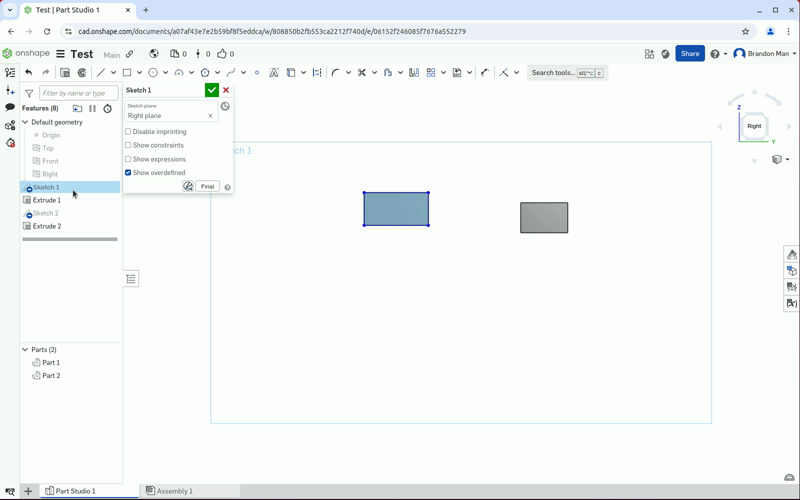
mouse_move(229, 92)
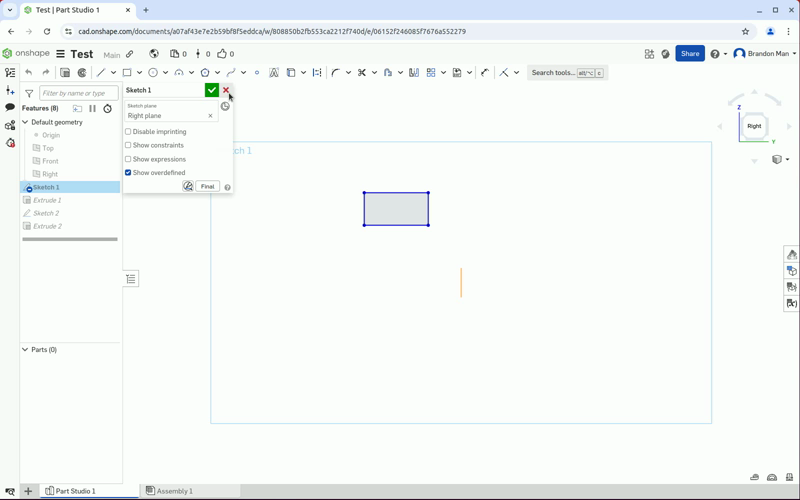
click(229, 92)
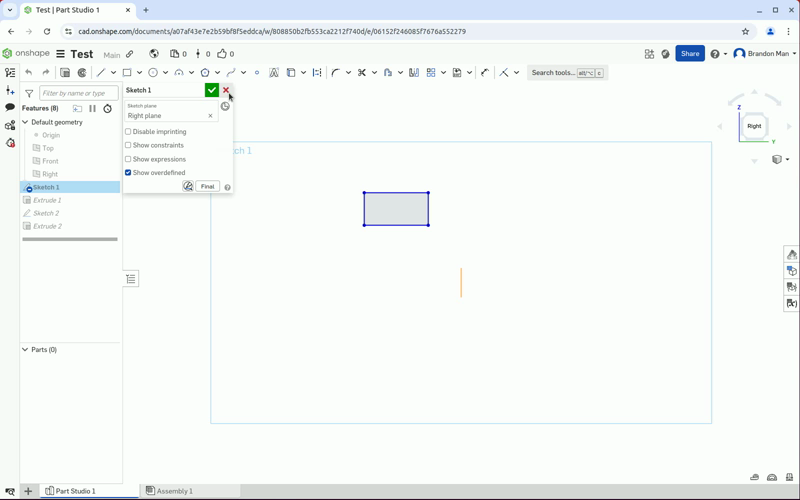
key(shift+s)
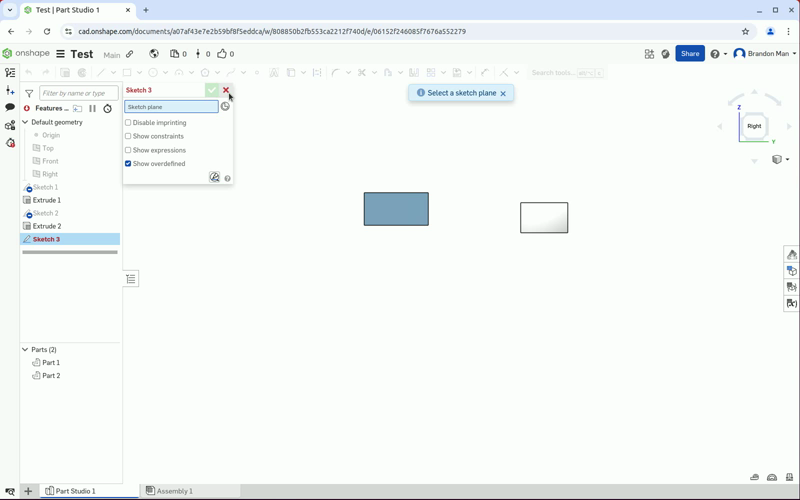
mouse_move(73, 176)
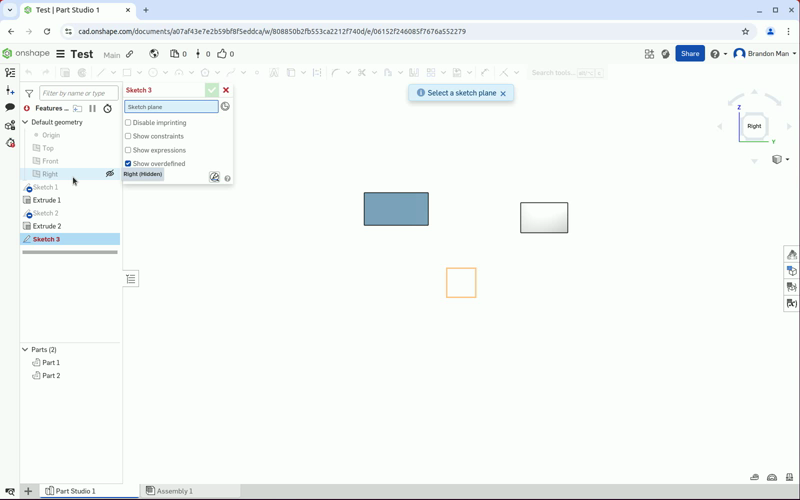
click(73, 176)
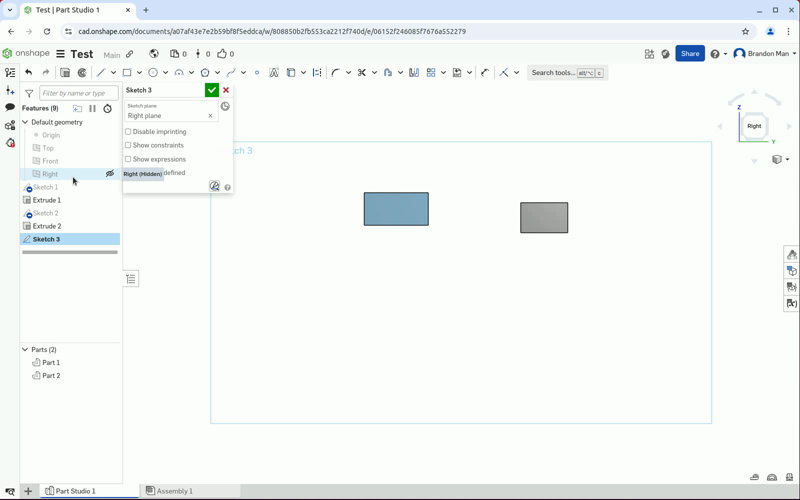
mouse_move(73, 352)
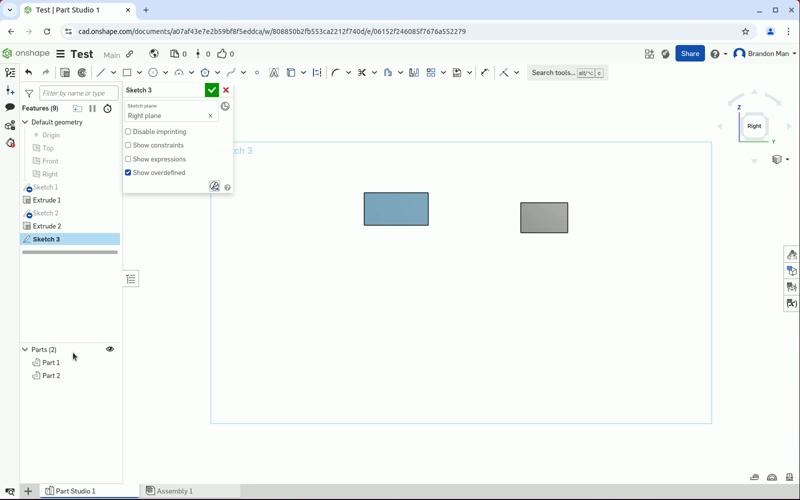
key(y)
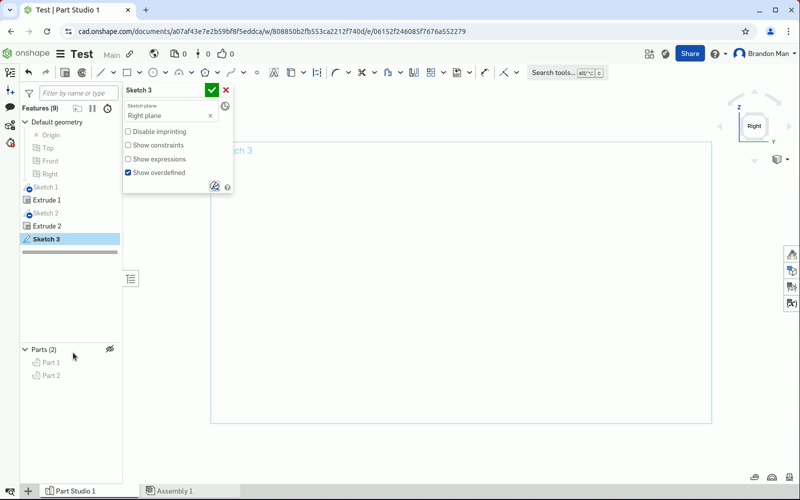
key(l)
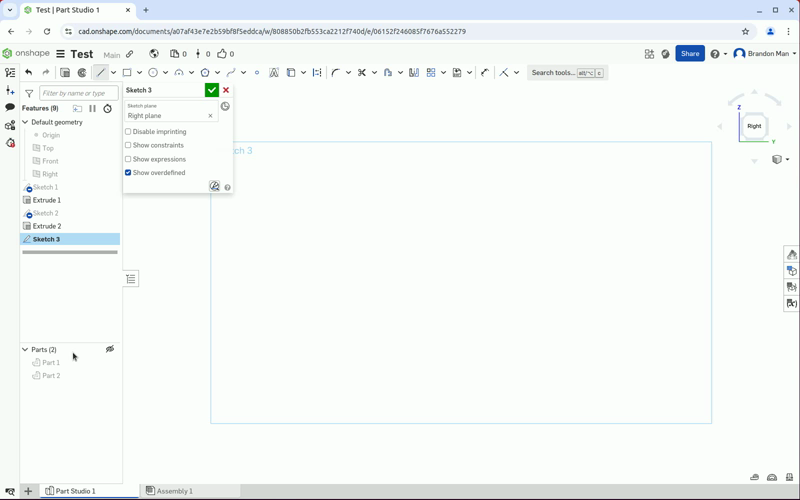
key_down(shift)
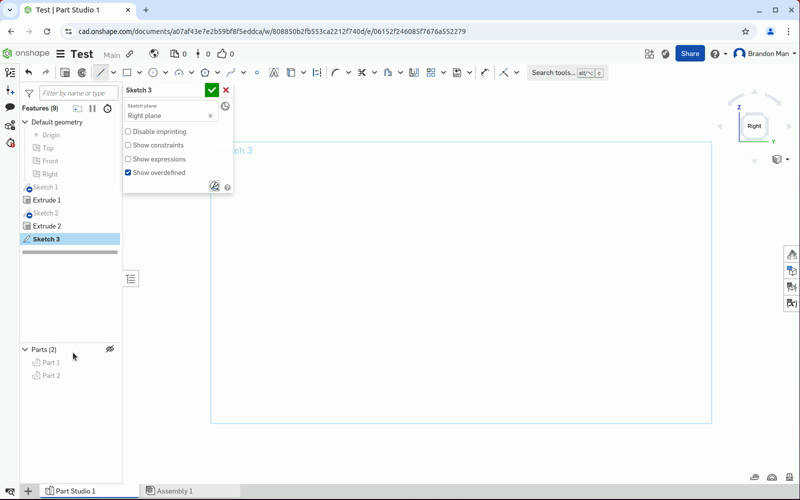
mouse_move(537, 322)
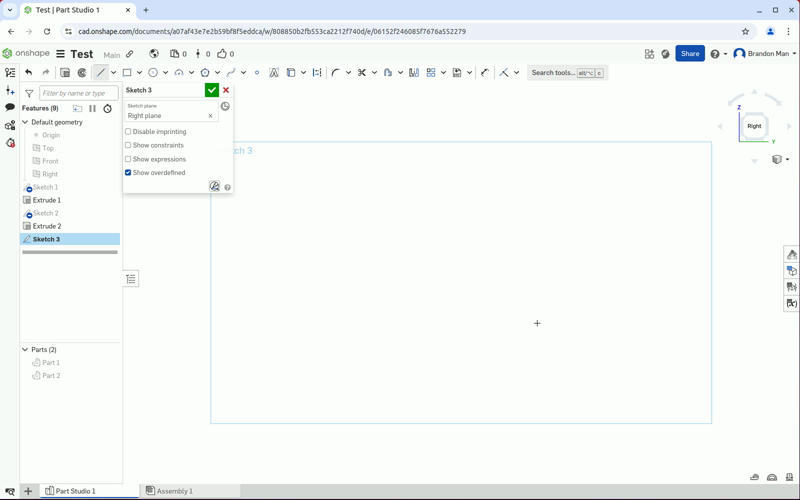
click(537, 322)
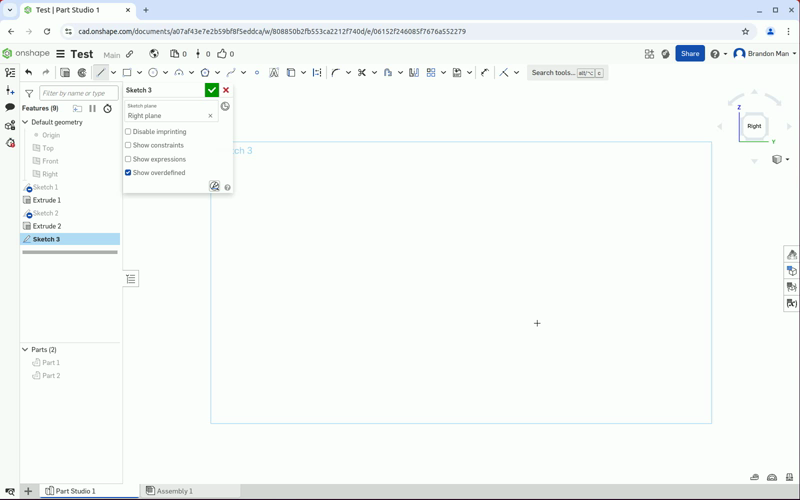
key_up(shift)
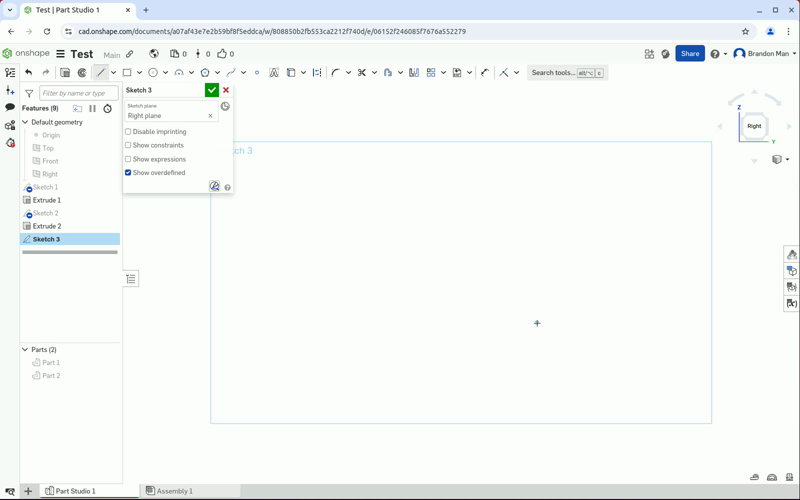
key_down(shift)
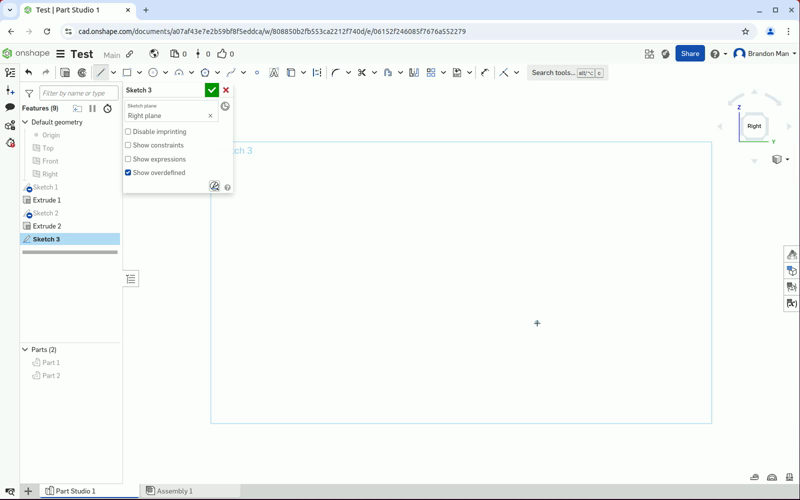
mouse_move(567, 322)
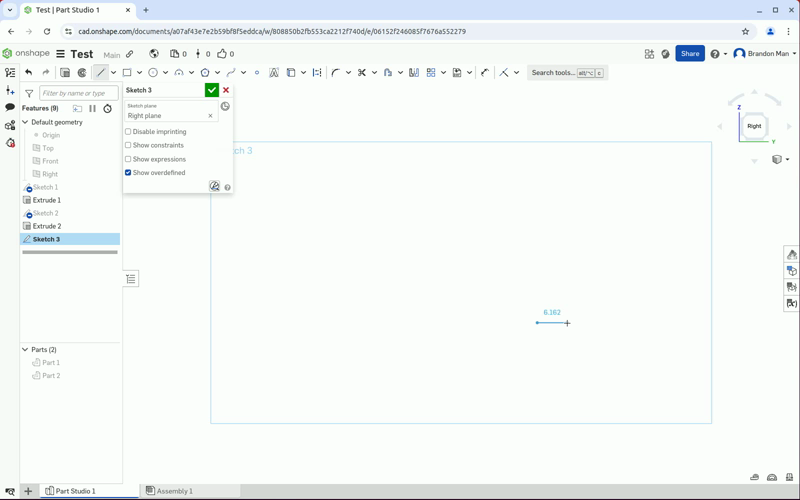
mouse_move(574, 322)
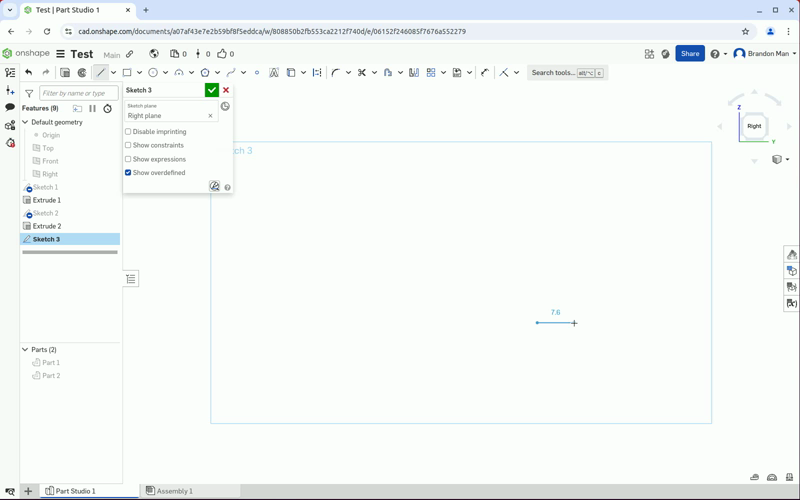
click(574, 322)
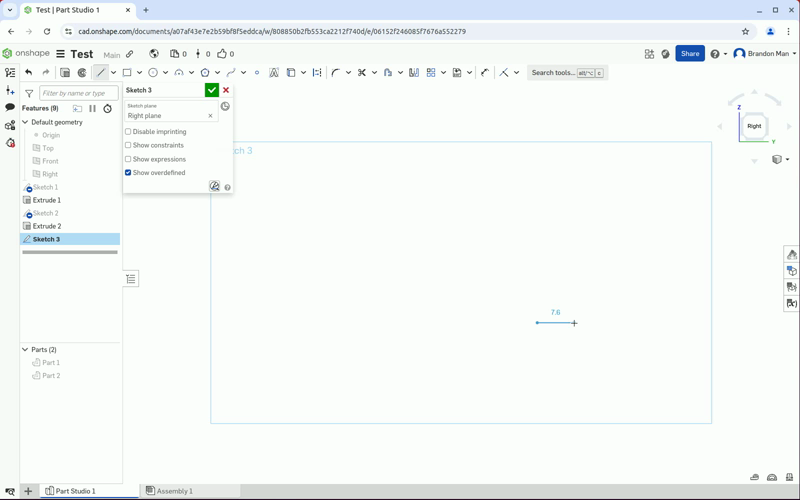
key_up(shift)
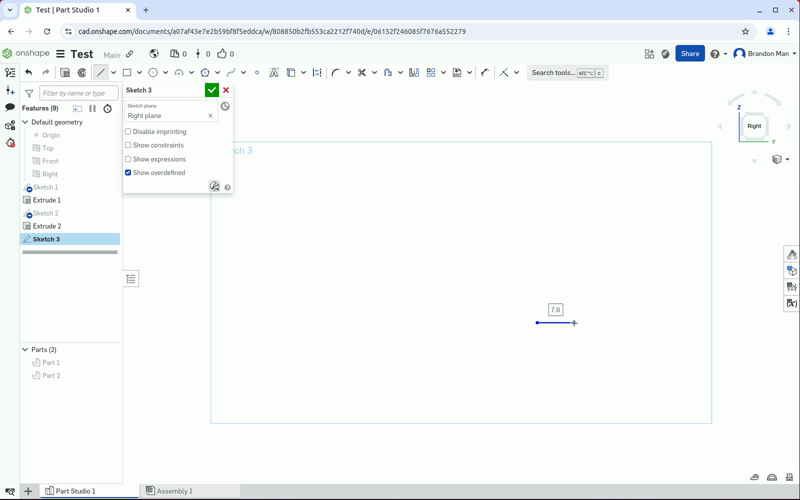
key_down(shift)
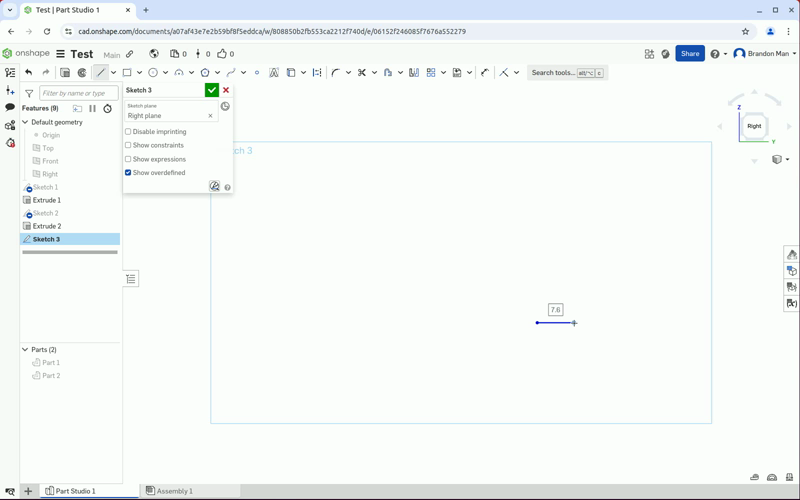
mouse_move(589, 322)
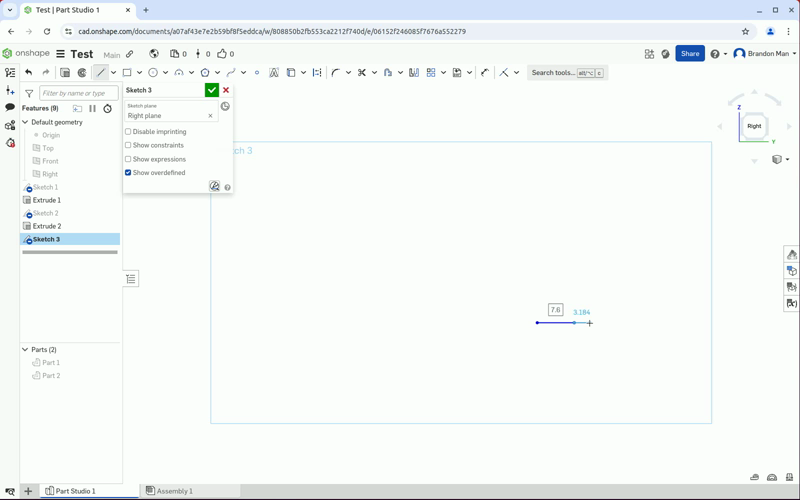
mouse_move(574, 297)
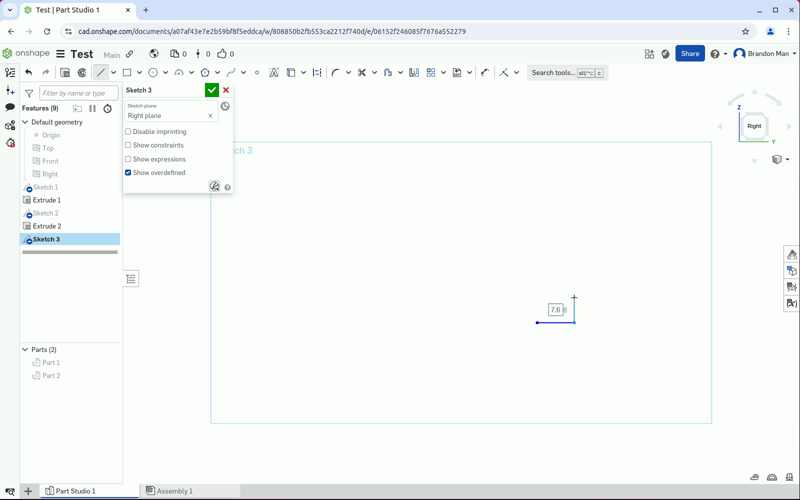
click(574, 297)
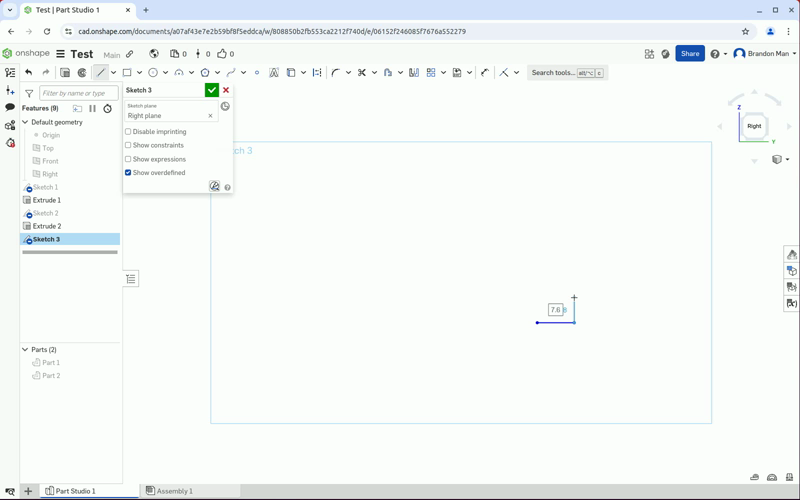
key_up(shift)
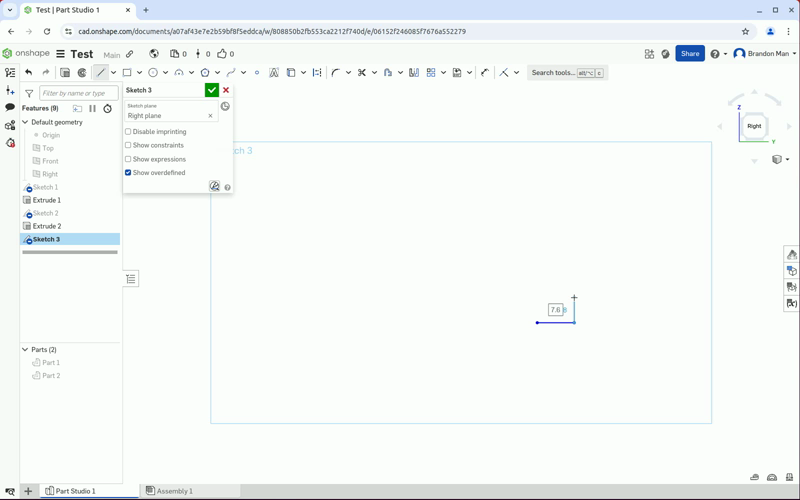
key_down(shift)
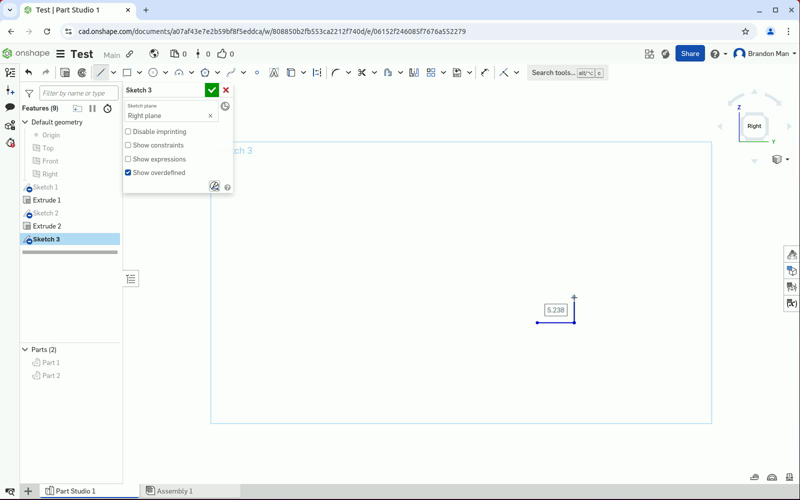
mouse_move(589, 297)
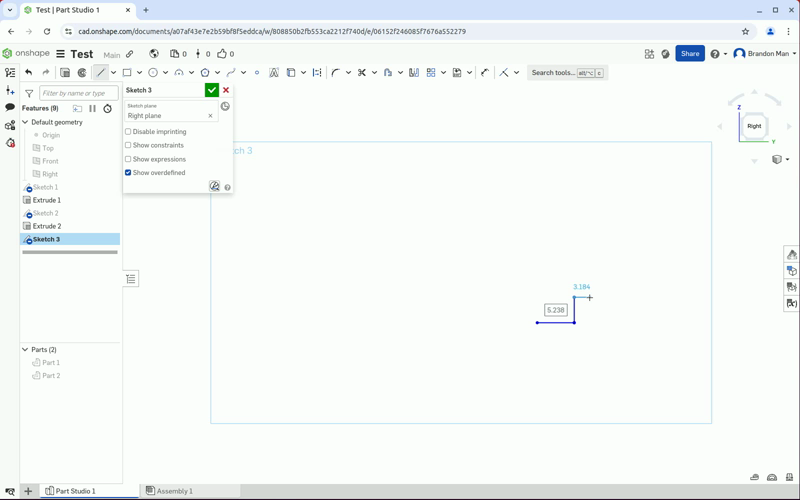
mouse_move(537, 297)
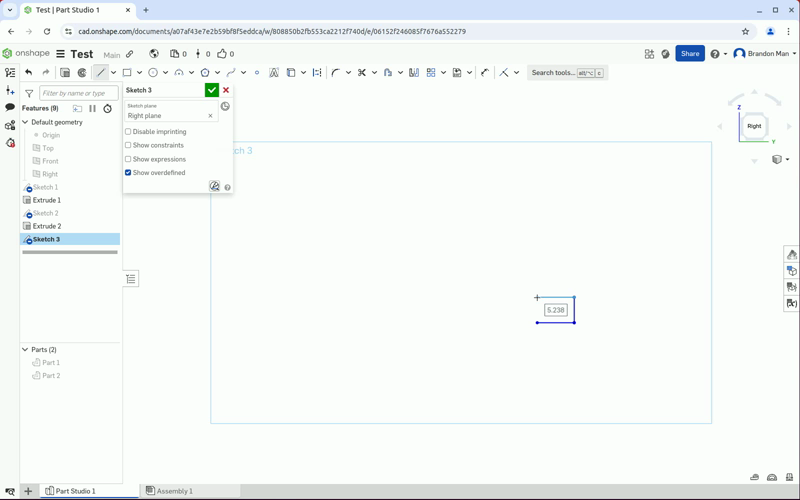
click(537, 297)
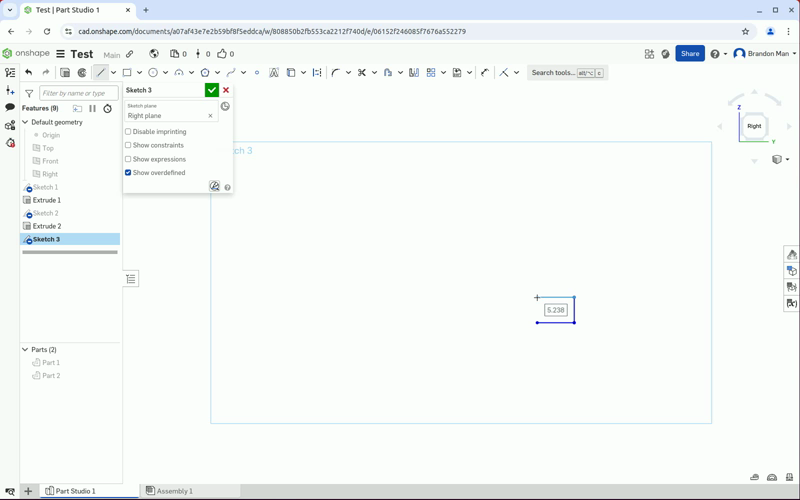
key_up(shift)
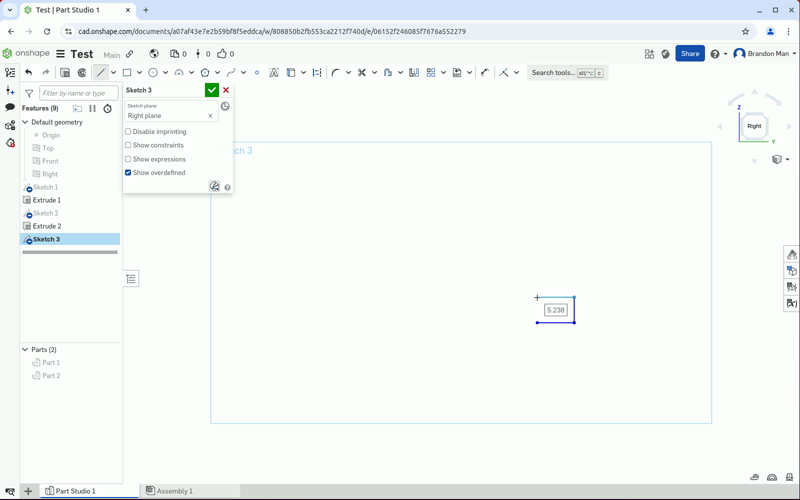
mouse_move(567, 297)
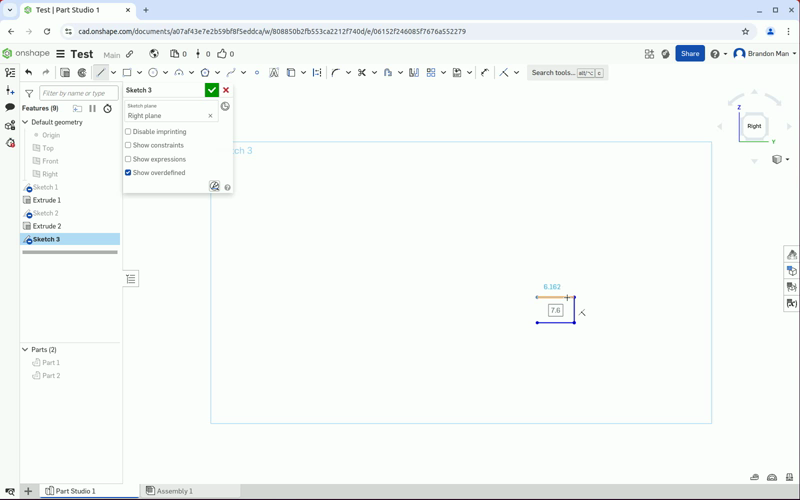
key_down(shift)
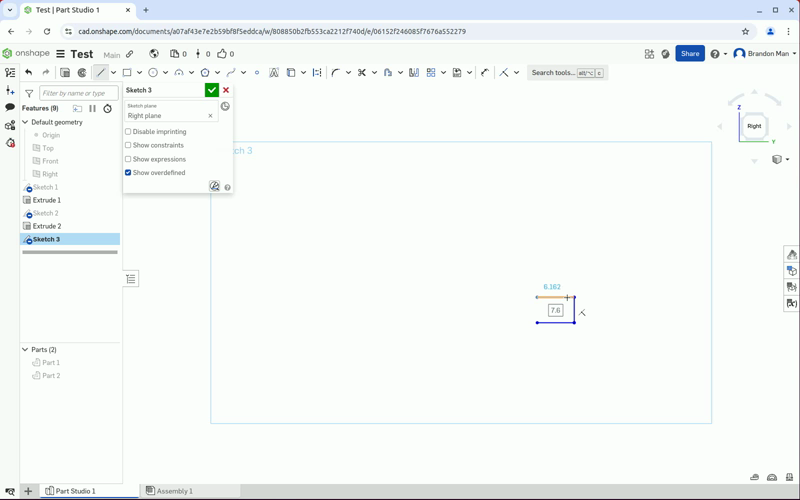
mouse_move(537, 322)
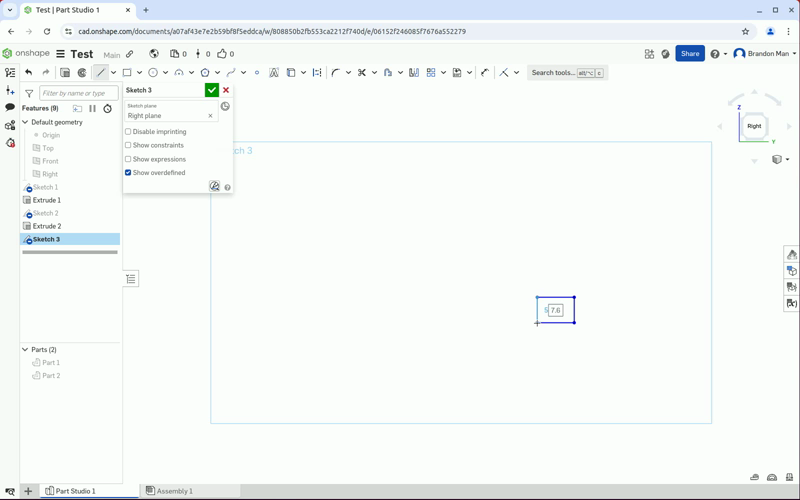
key_up(shift)
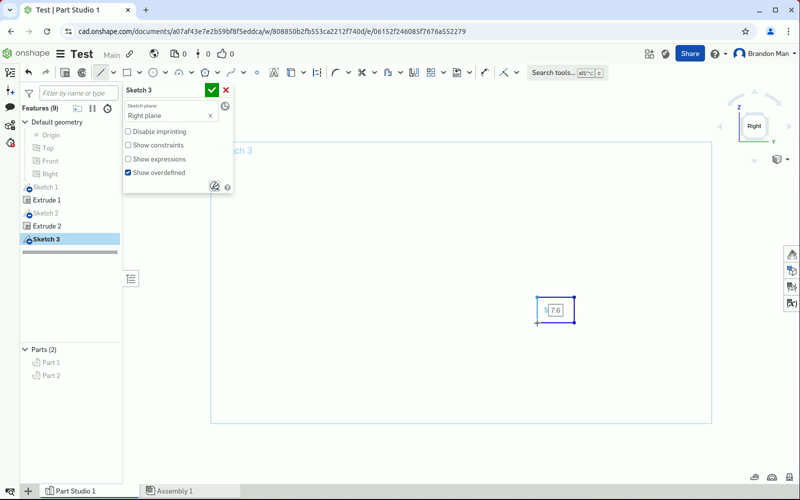
click(537, 322)
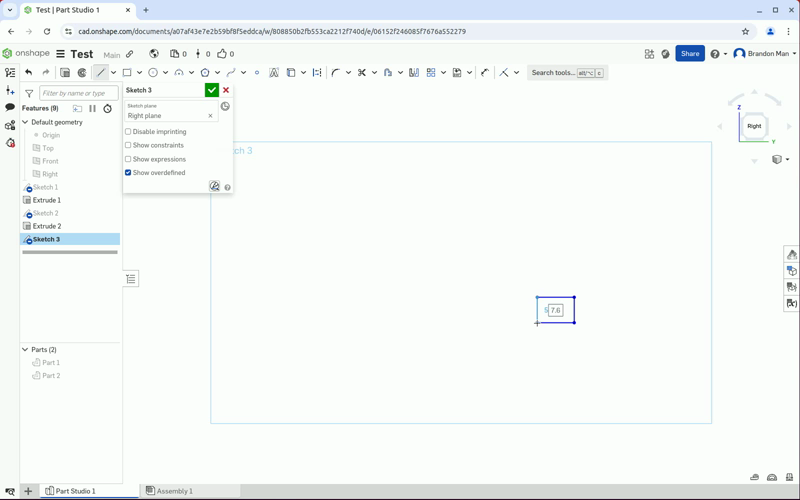
key(esc)
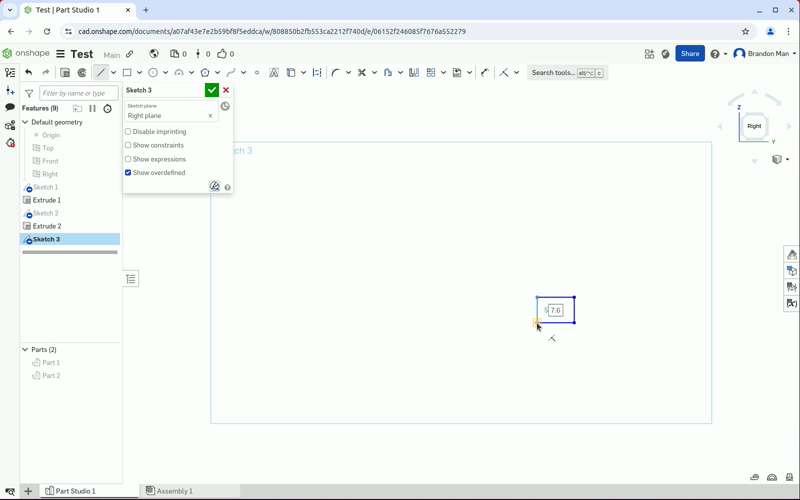
mouse_move(544, 313)
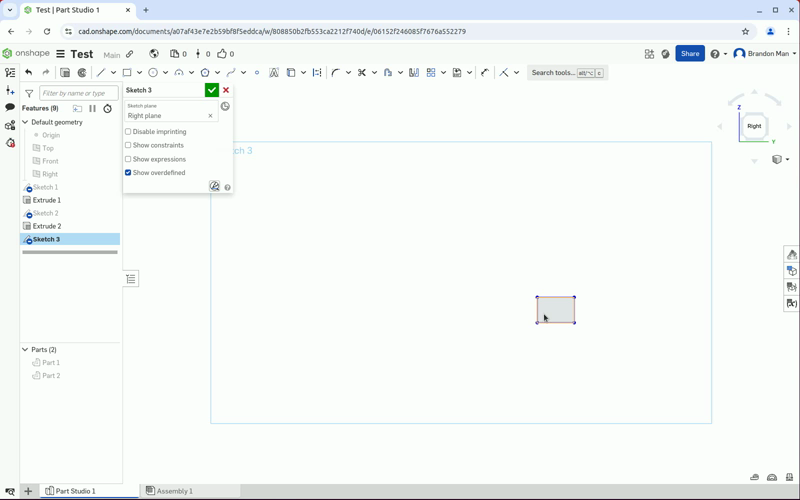
scroll(6)
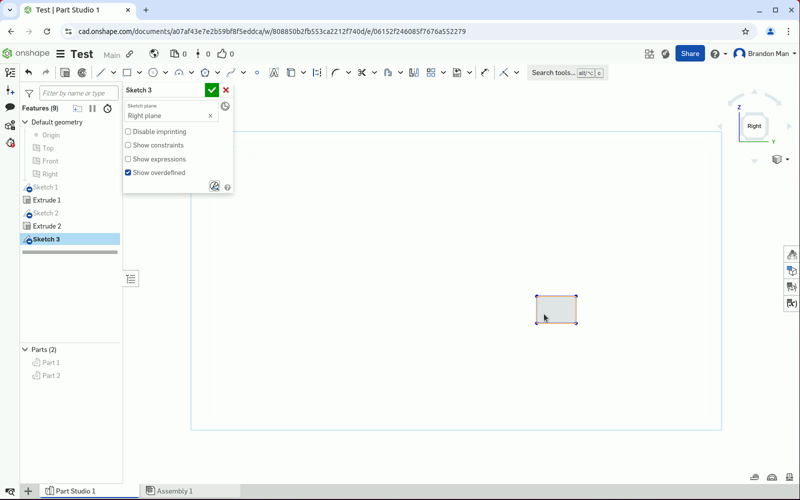
scroll(6)
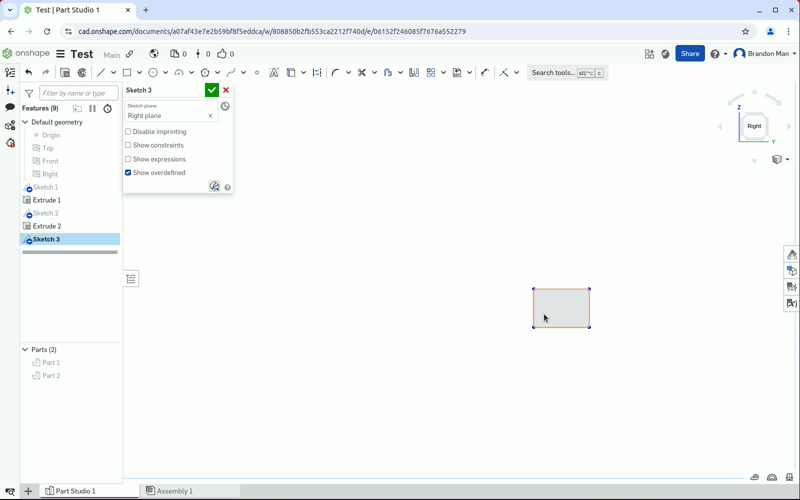
scroll(6)
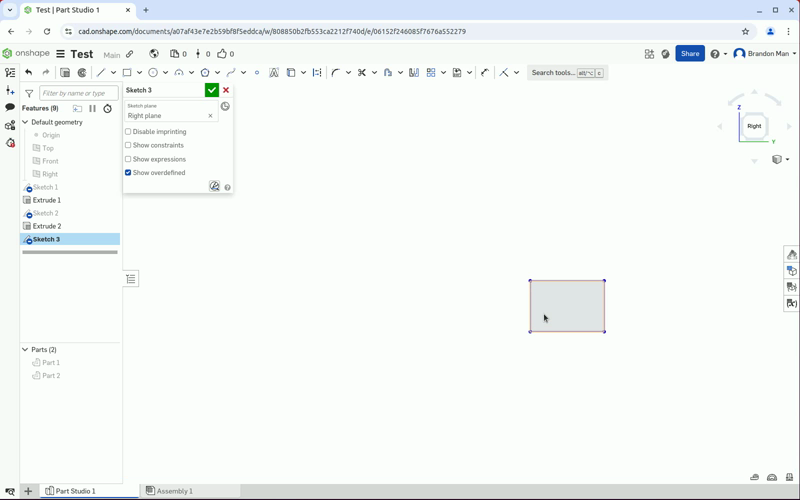
scroll(6)
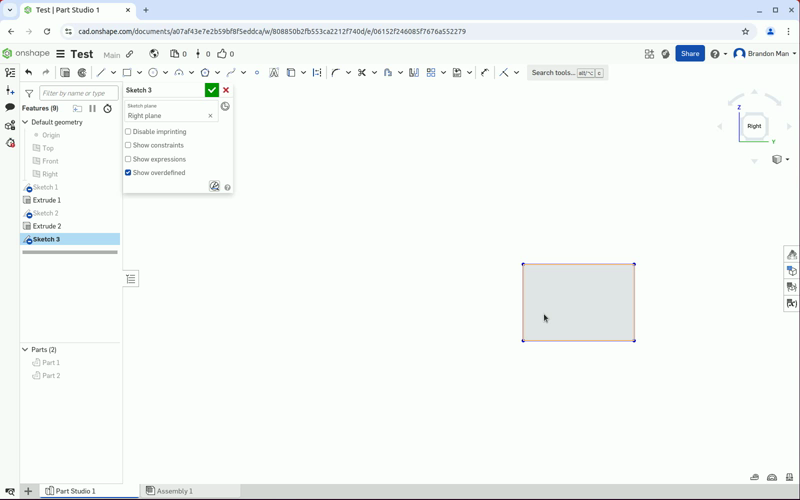
scroll(6)
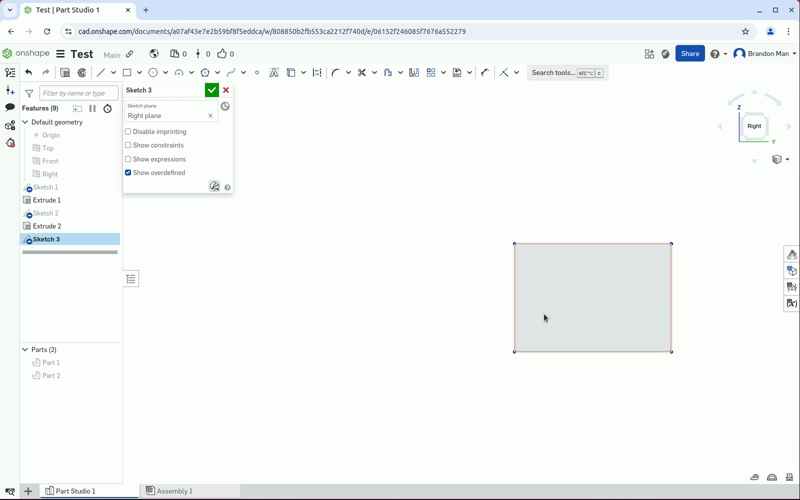
scroll(6)
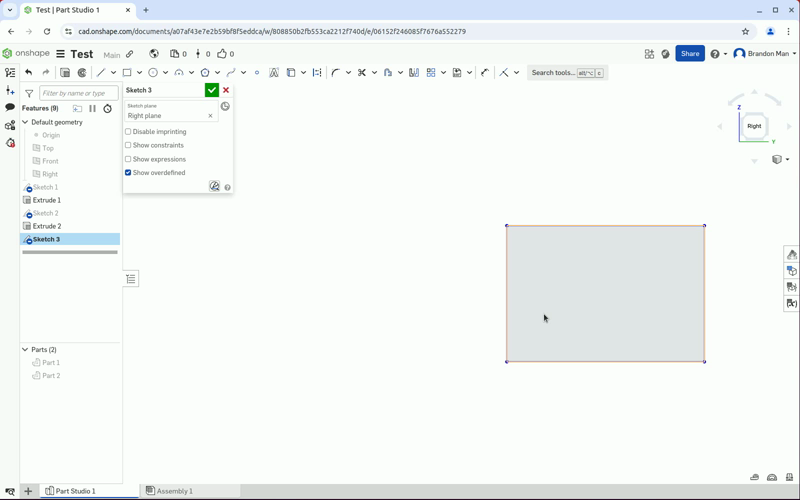
scroll(6)
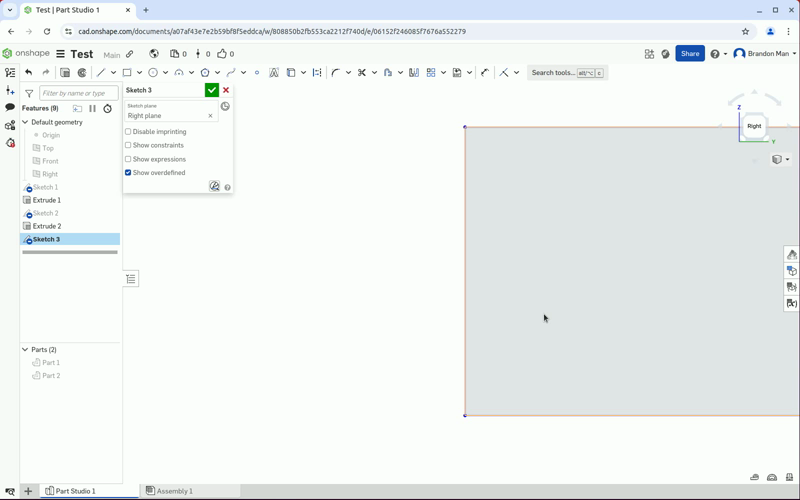
click(544, 313)
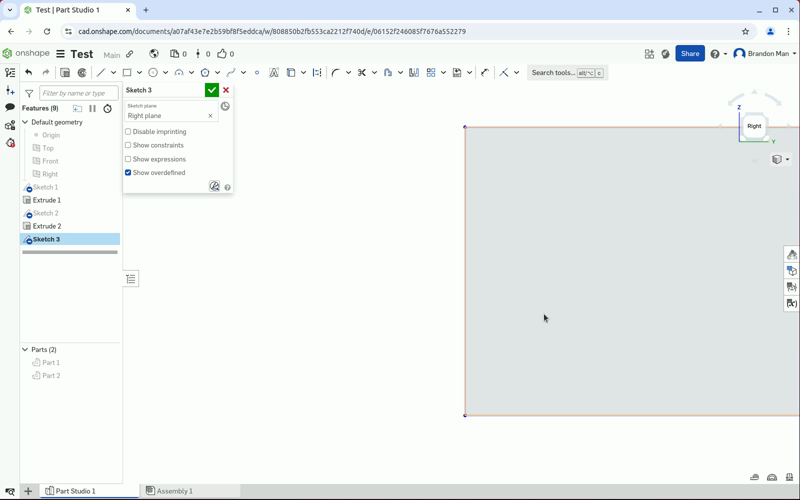
scroll(-6)
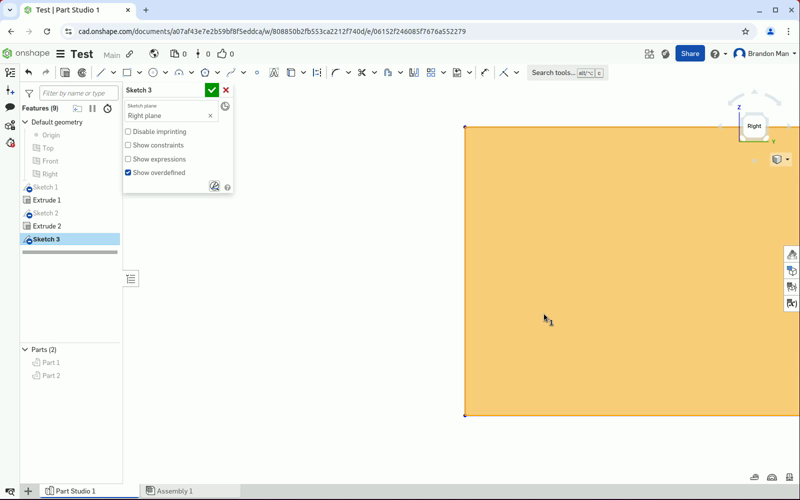
scroll(-6)
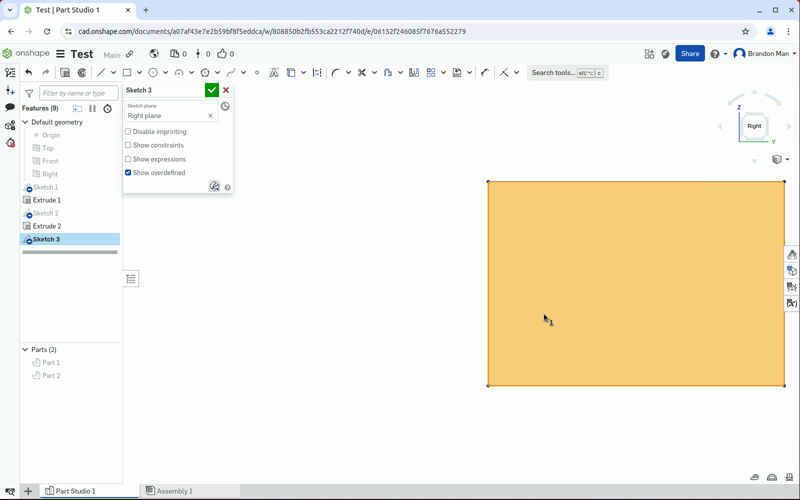
scroll(-6)
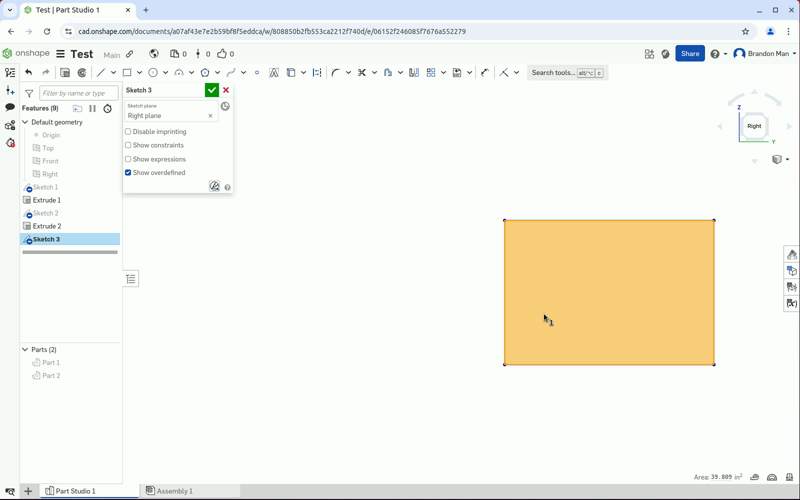
scroll(-6)
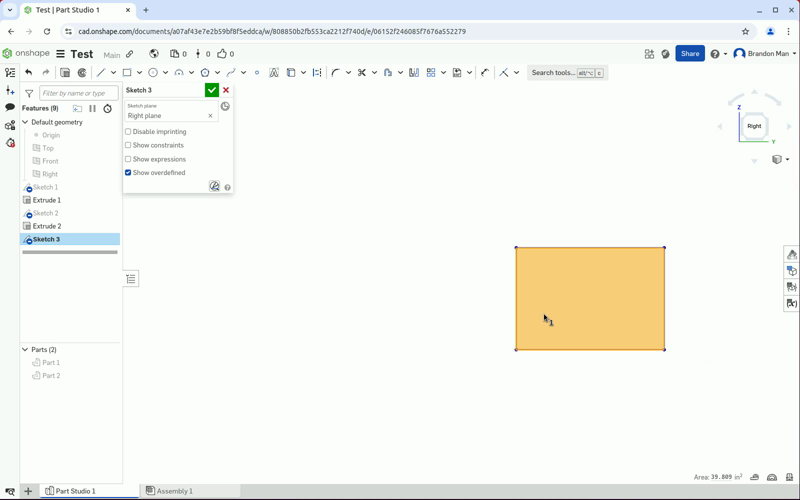
scroll(-6)
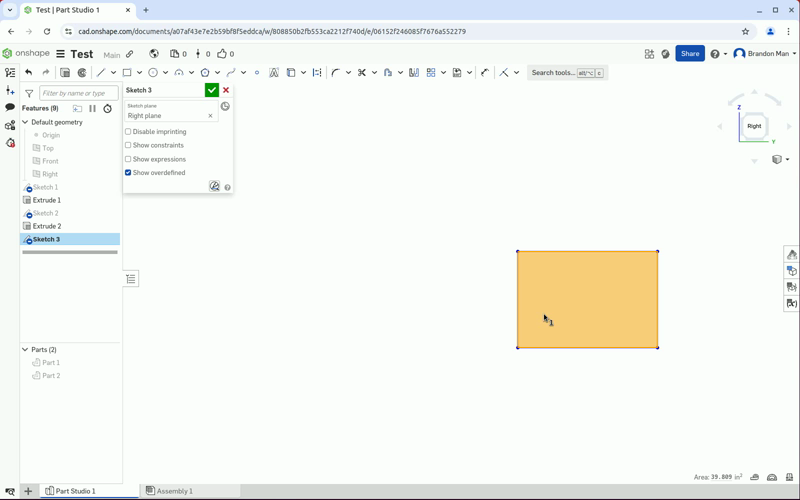
scroll(-6)
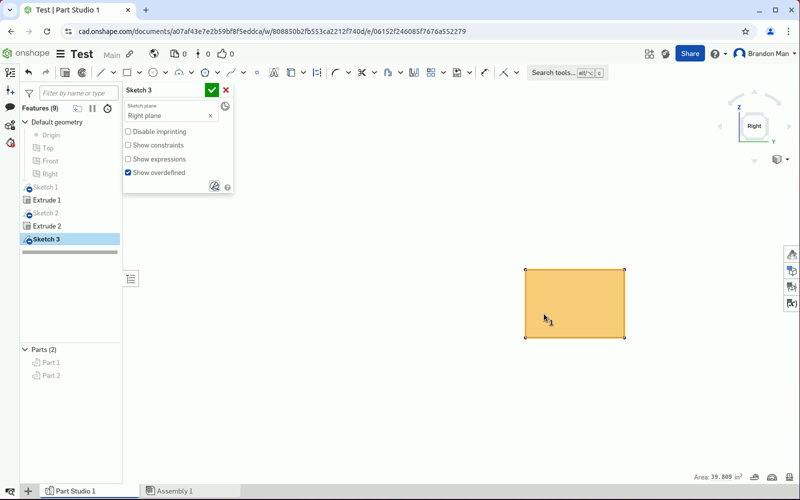
scroll(-6)
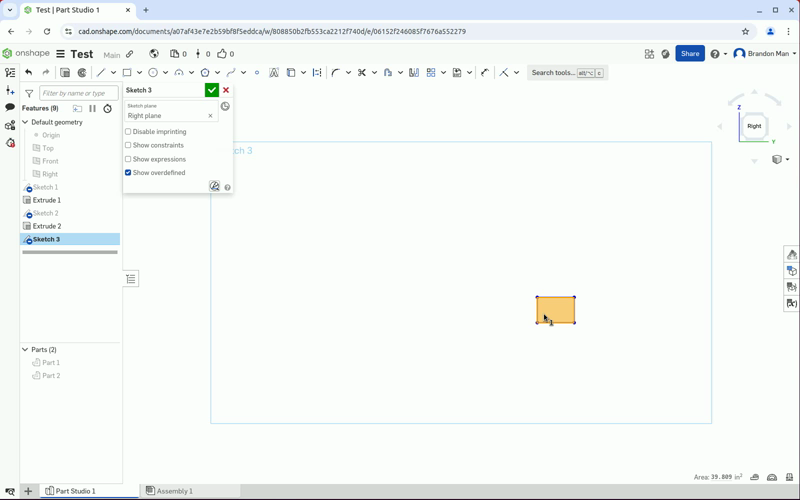
mouse_move(73, 352)
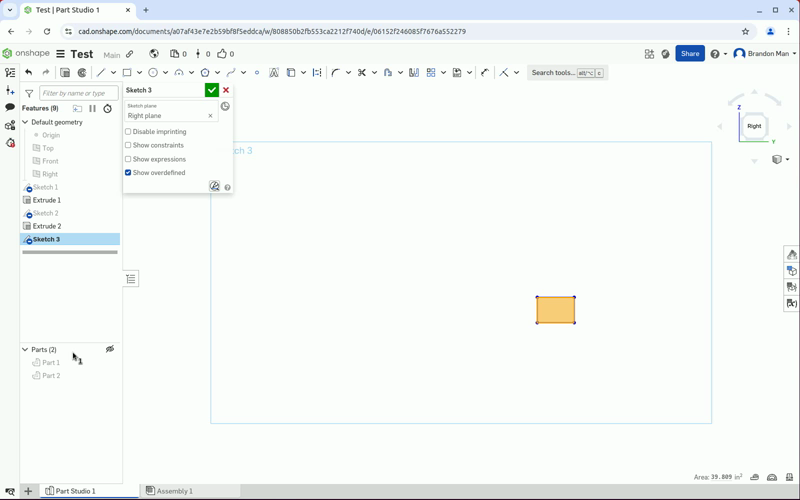
key(shift+y)
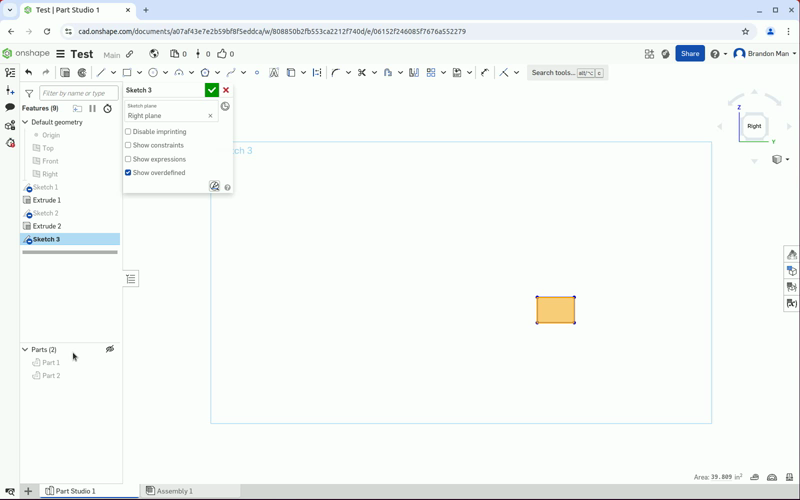
key(shift+e)
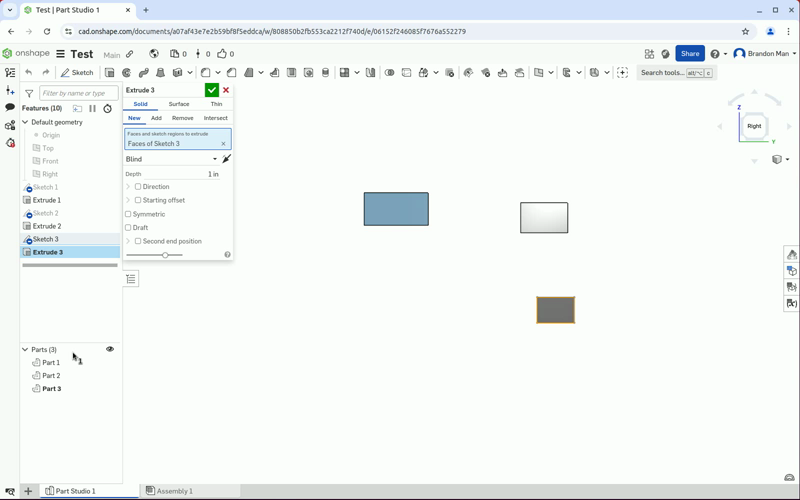
mouse_move(143, 106)
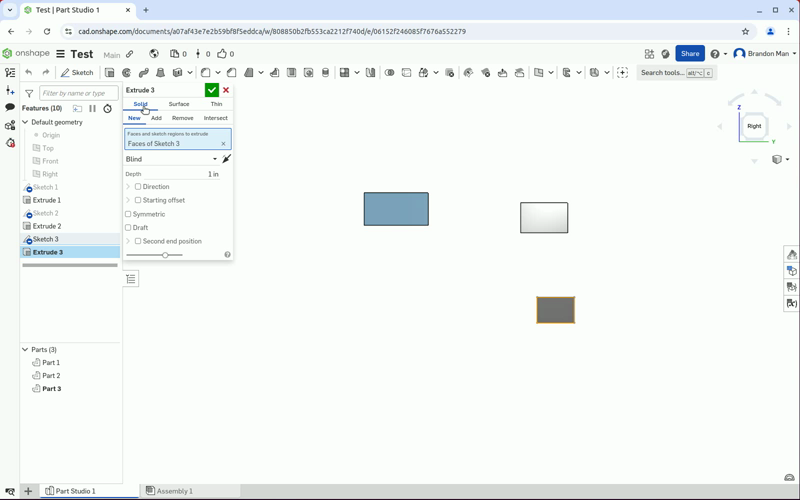
click(143, 106)
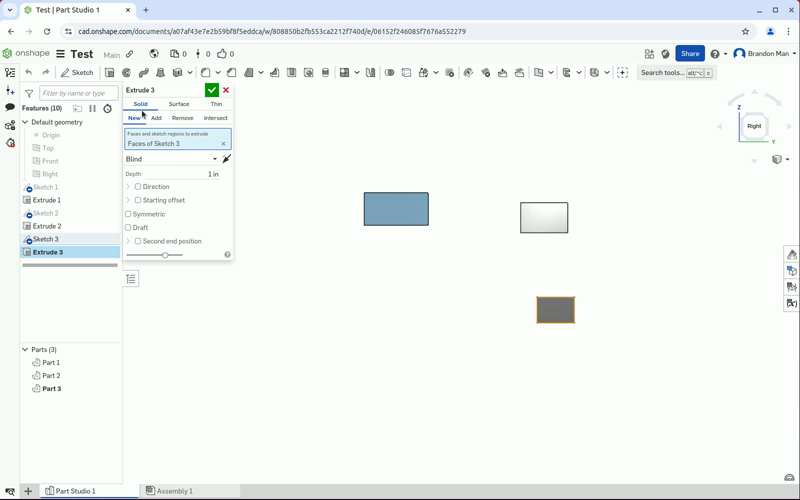
mouse_move(137, 120)
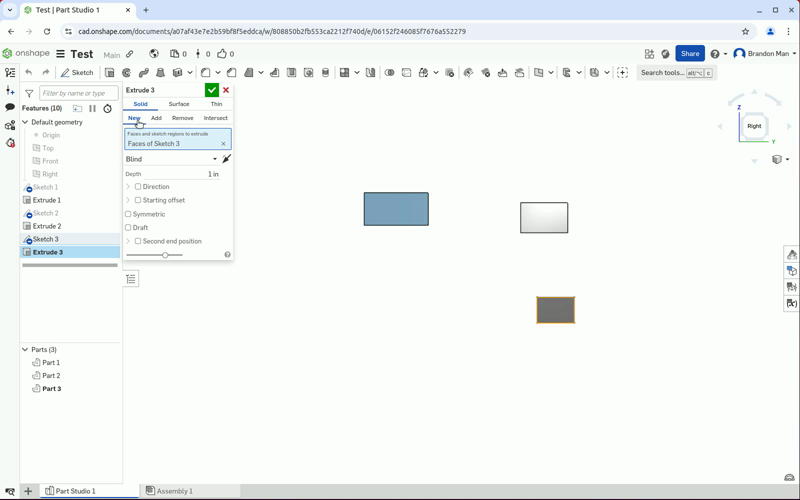
click(137, 120)
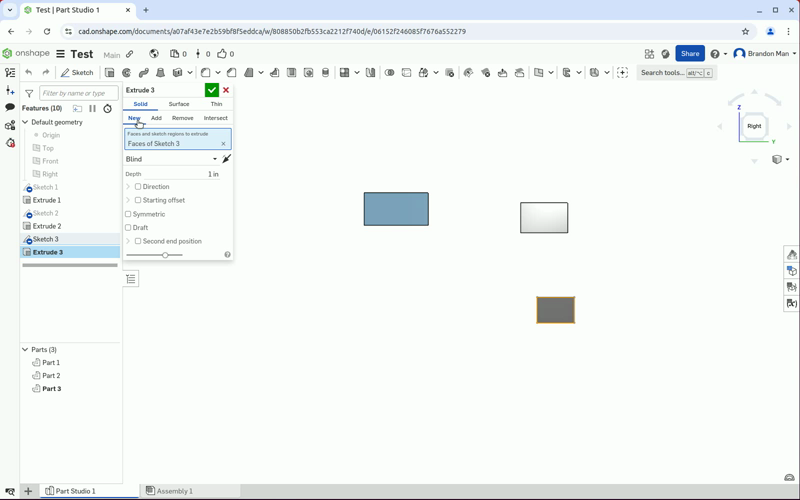
key(tab, 4)
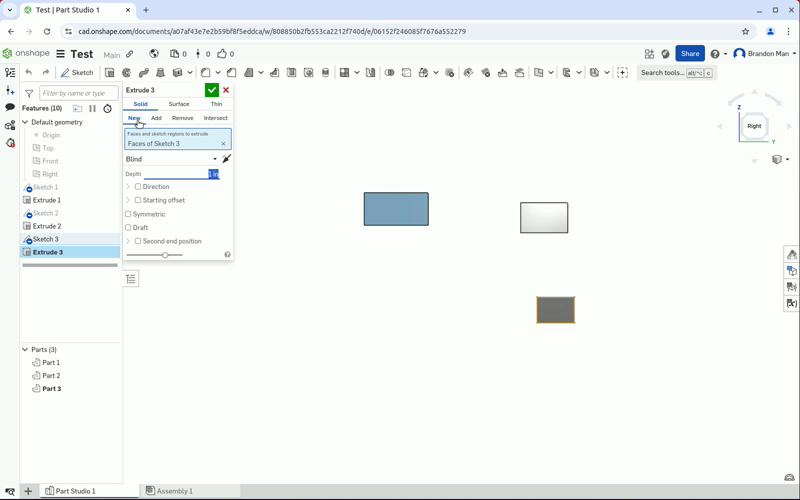
text(11.795)
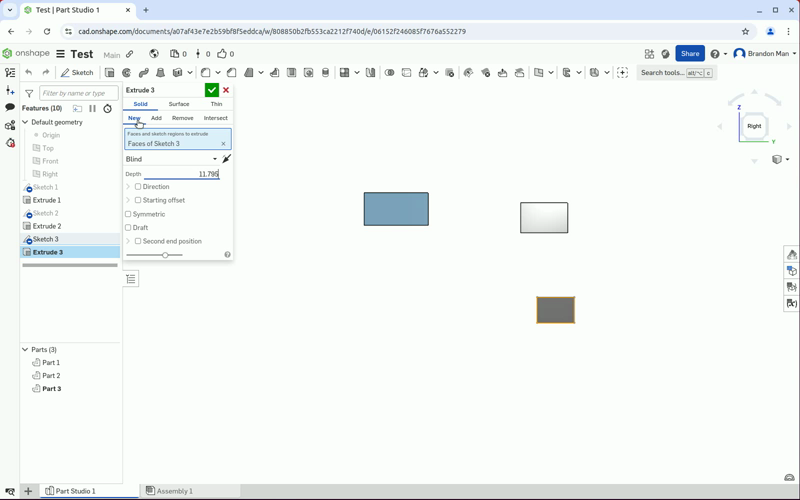
key(enter)
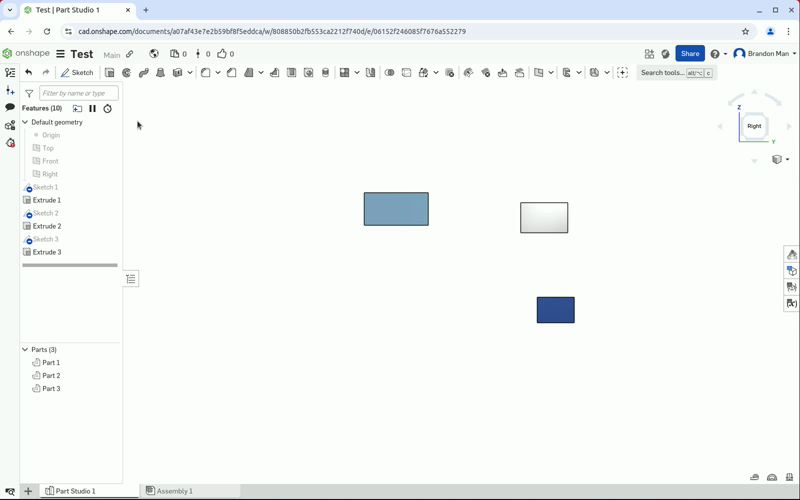
key(shift+h)
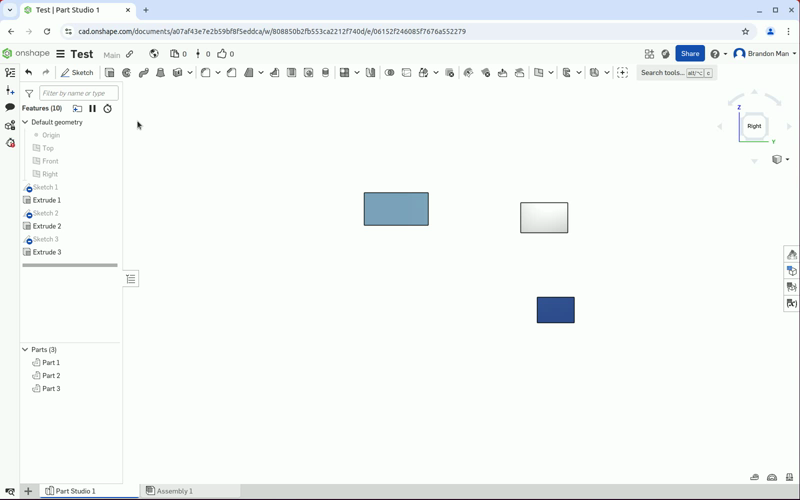
key(shift+h)
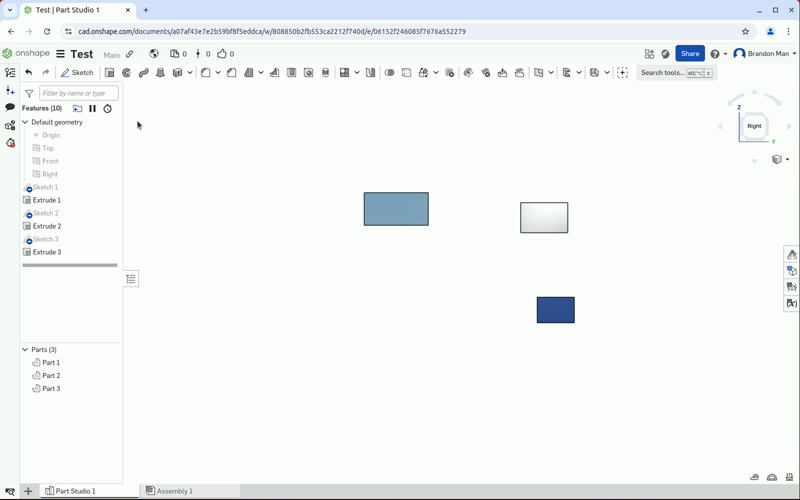
mouse_move(73, 189)
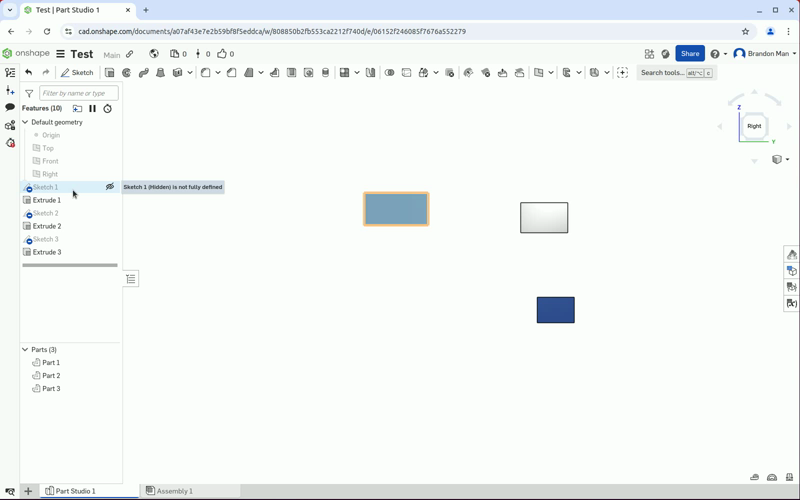
click(73, 189)
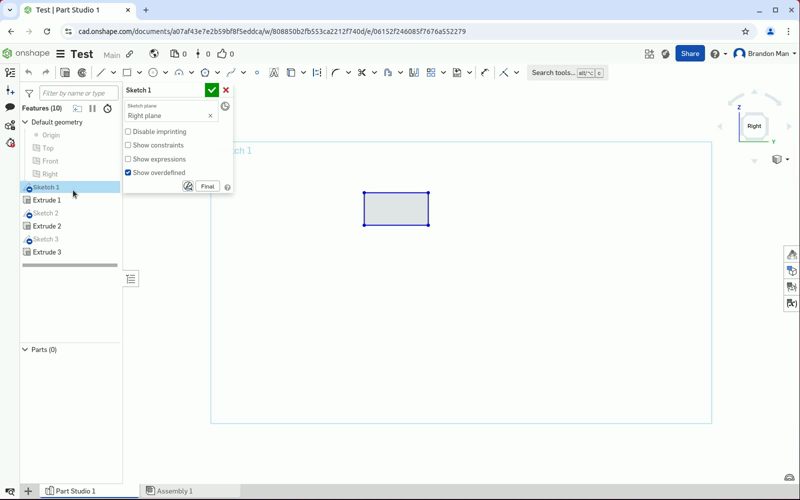
mouse_move(229, 92)
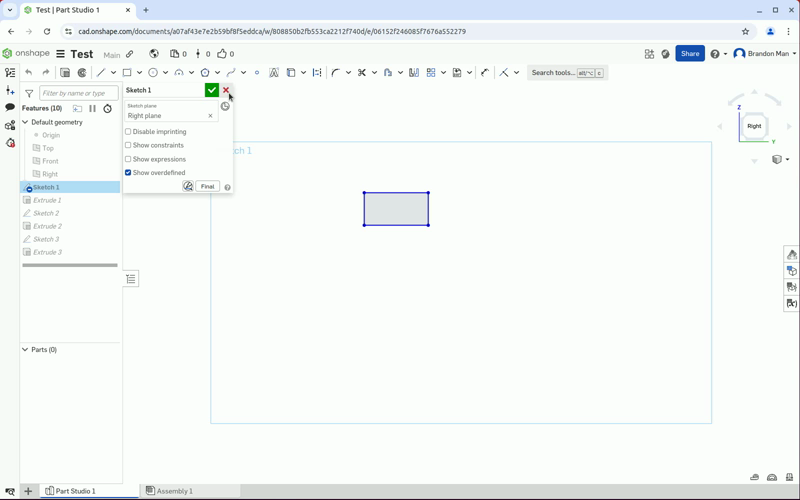
click(229, 92)
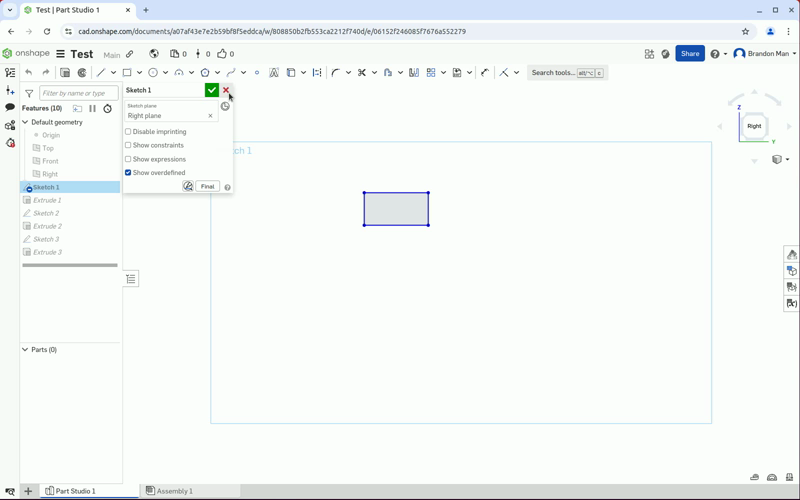
key(shift+s)
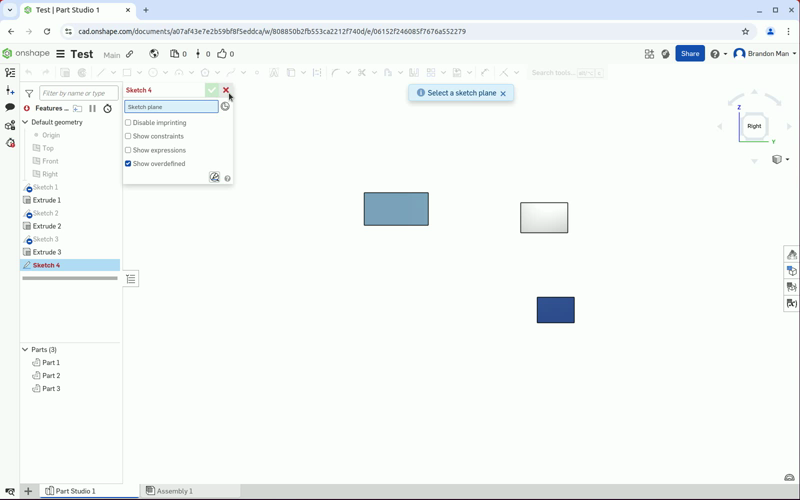
mouse_move(73, 176)
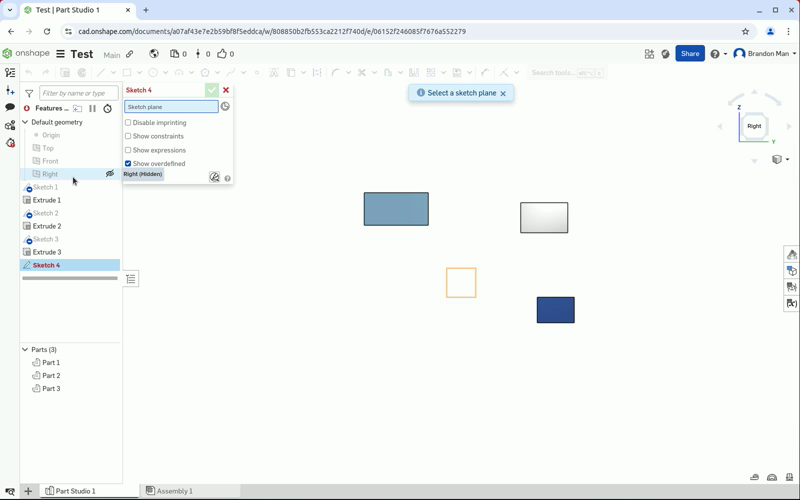
click(73, 176)
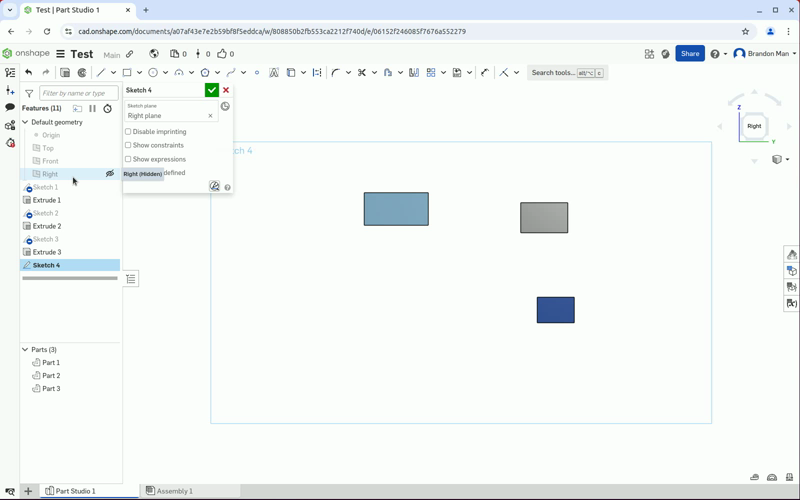
mouse_move(73, 352)
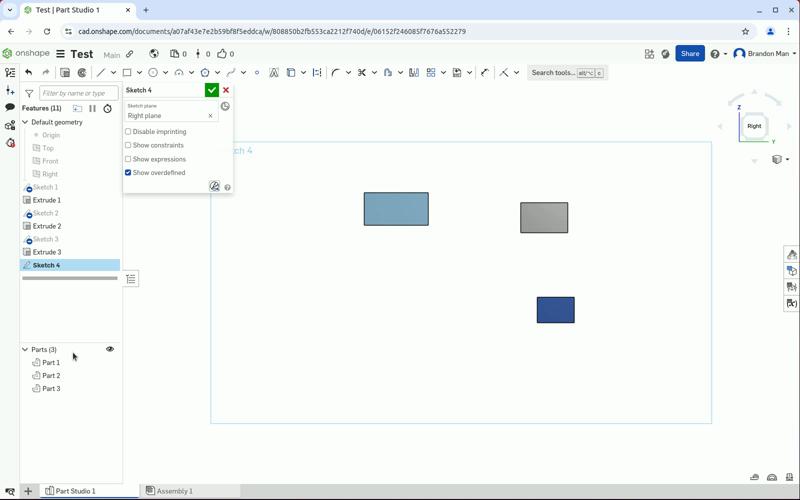
key(y)
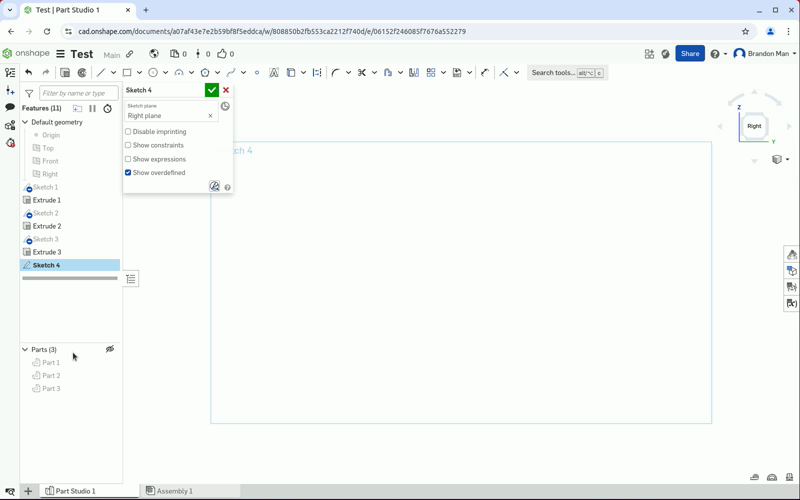
key(l)
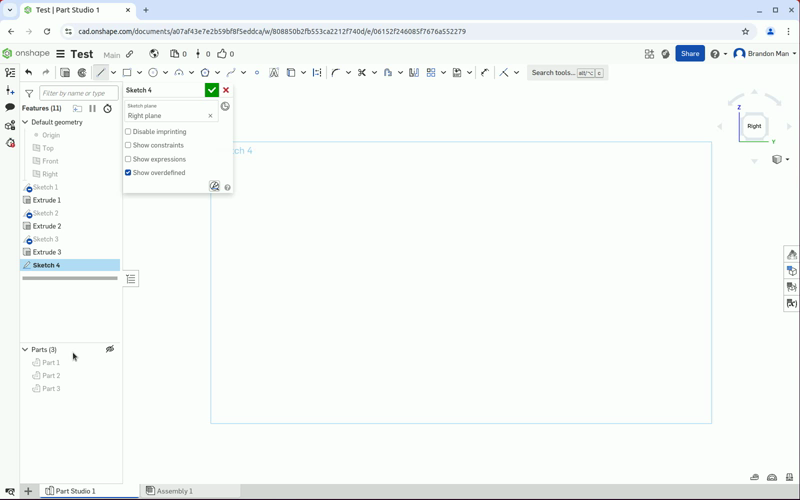
key_down(shift)
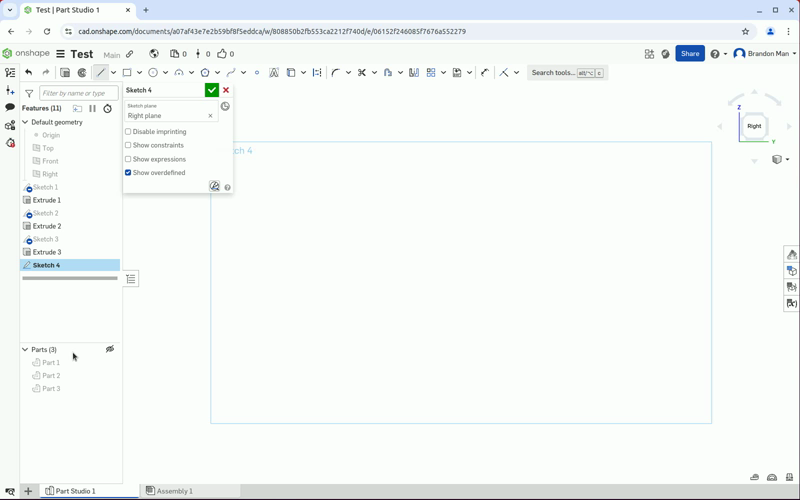
mouse_move(460, 303)
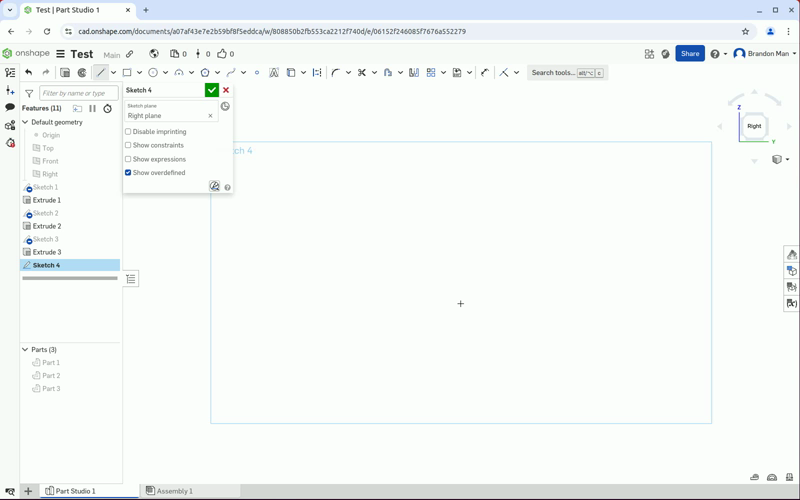
click(460, 303)
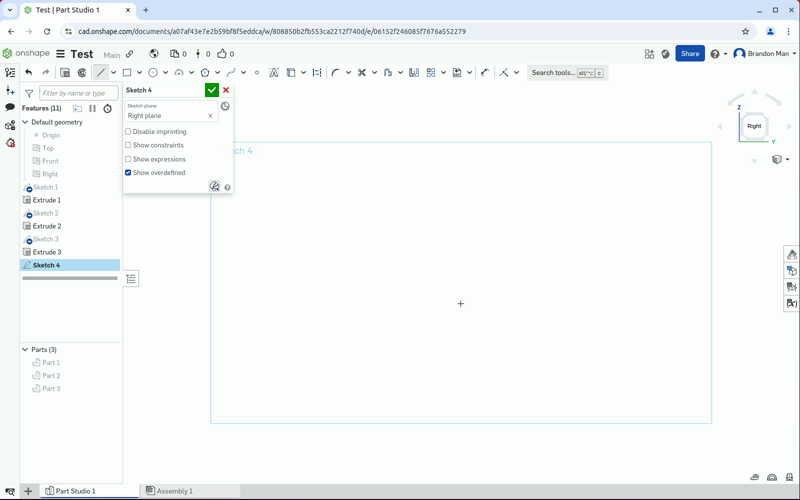
key_up(shift)
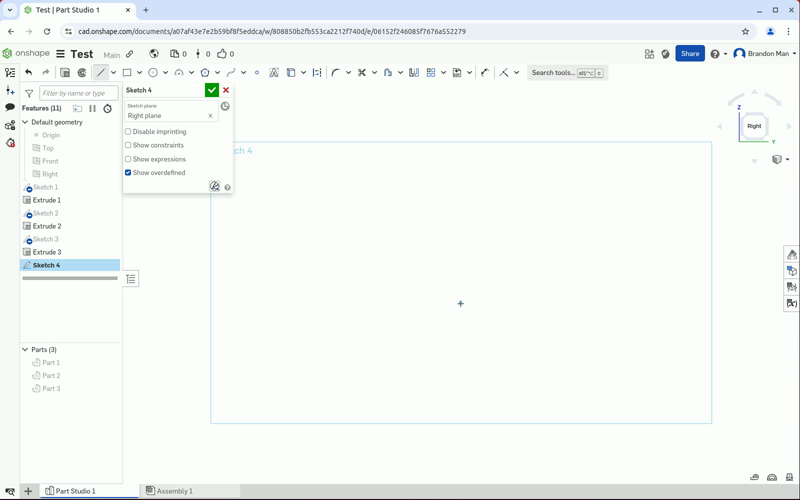
key_down(shift)
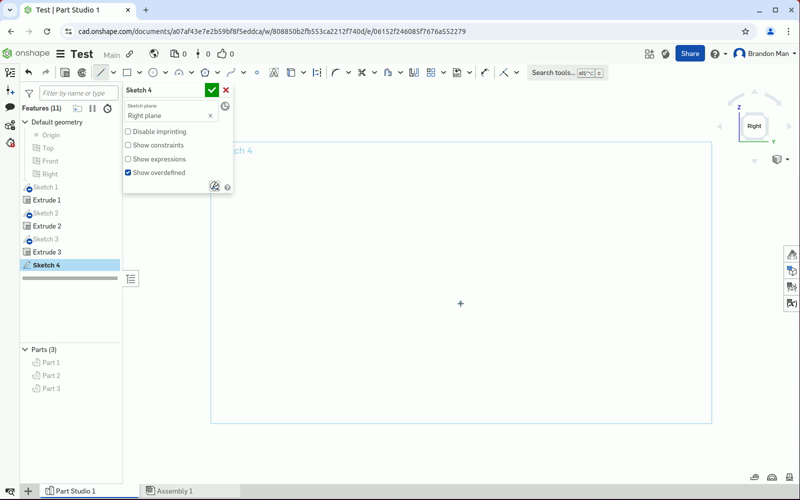
mouse_move(490, 303)
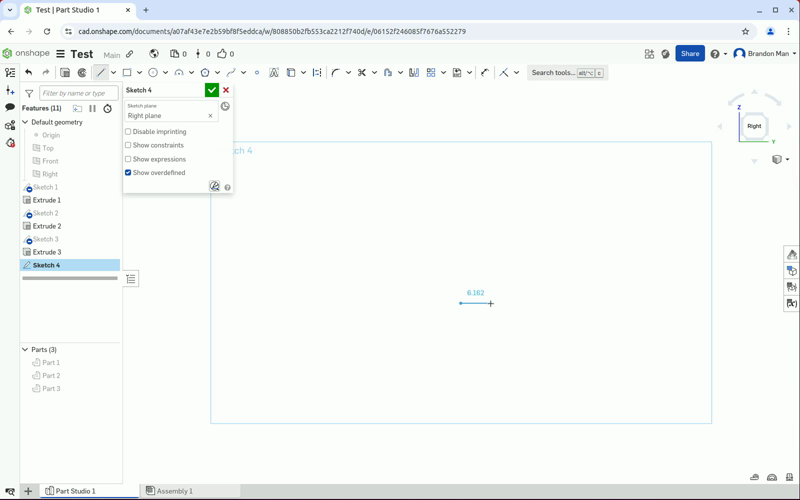
mouse_move(515, 303)
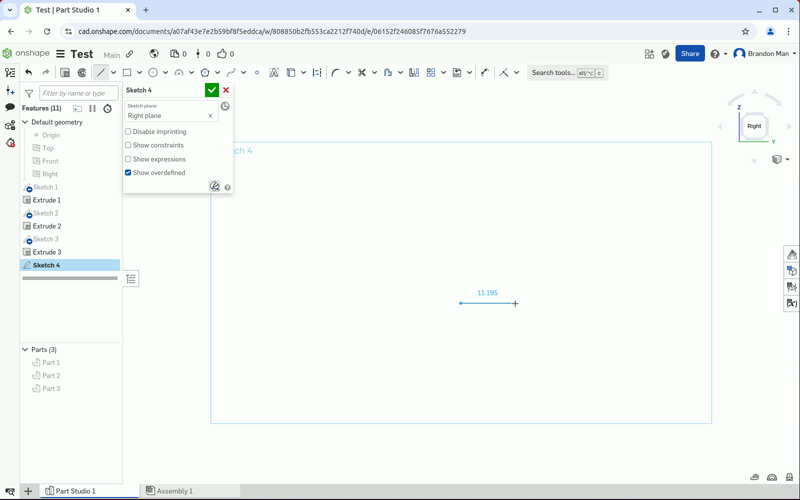
click(515, 303)
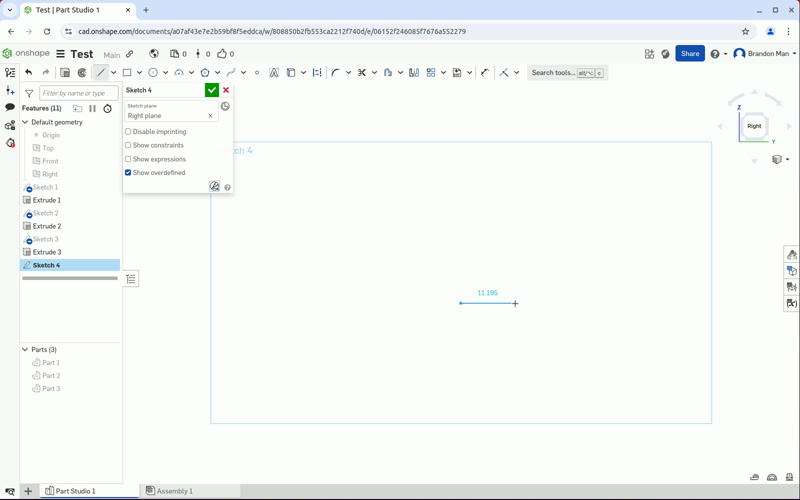
key_up(shift)
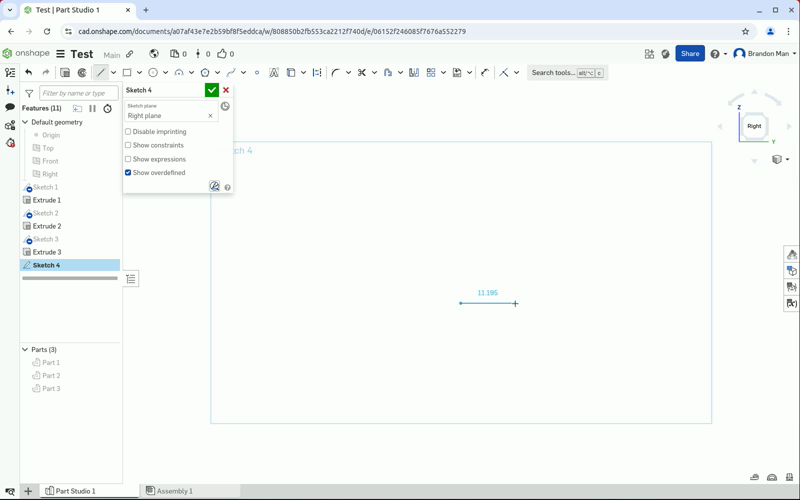
key_down(shift)
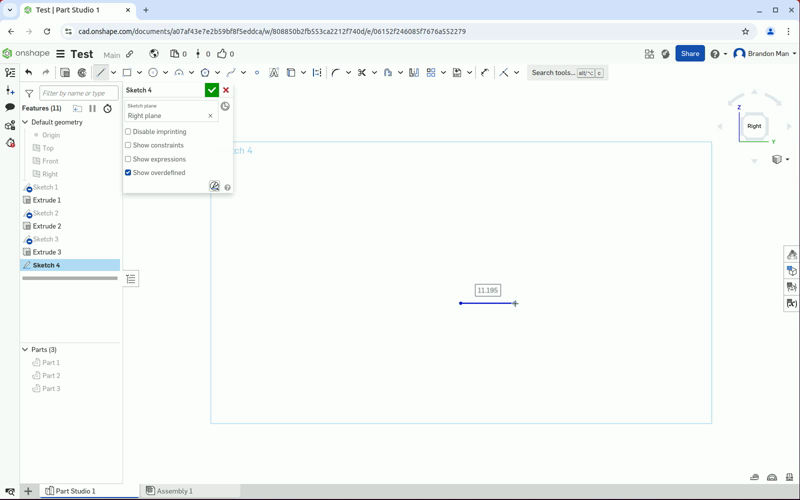
mouse_move(545, 303)
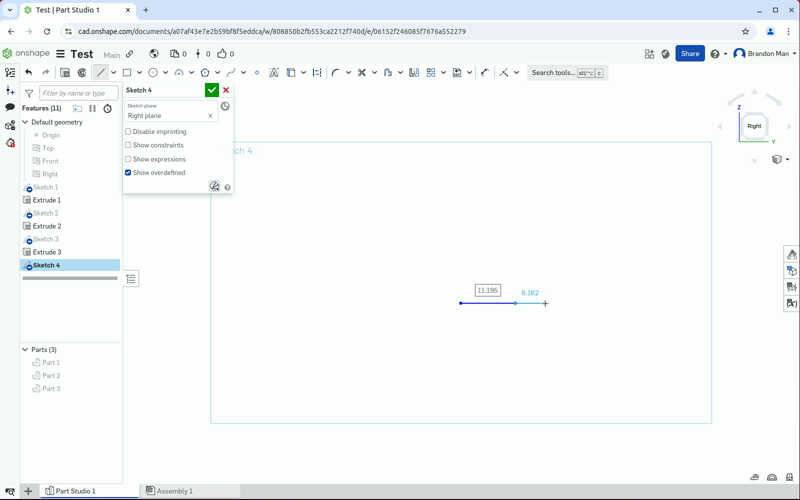
mouse_move(515, 270)
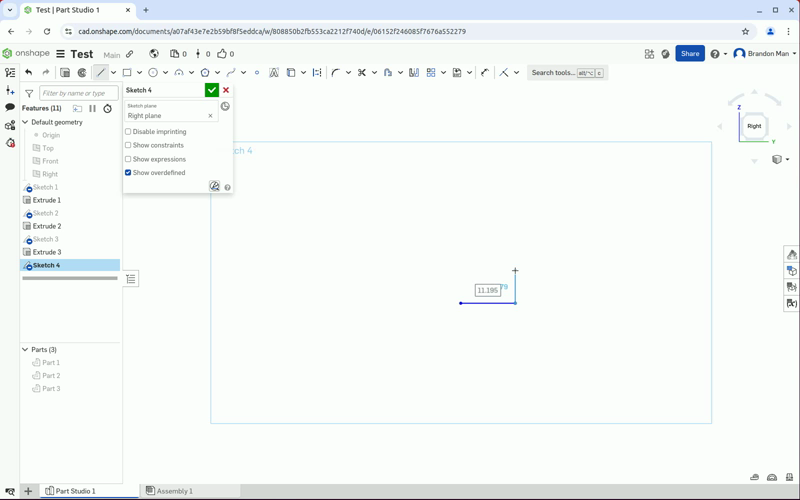
click(515, 270)
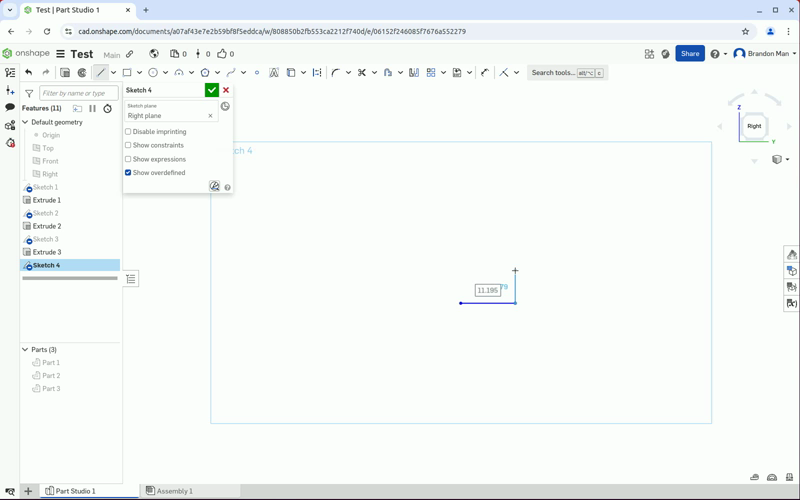
key_up(shift)
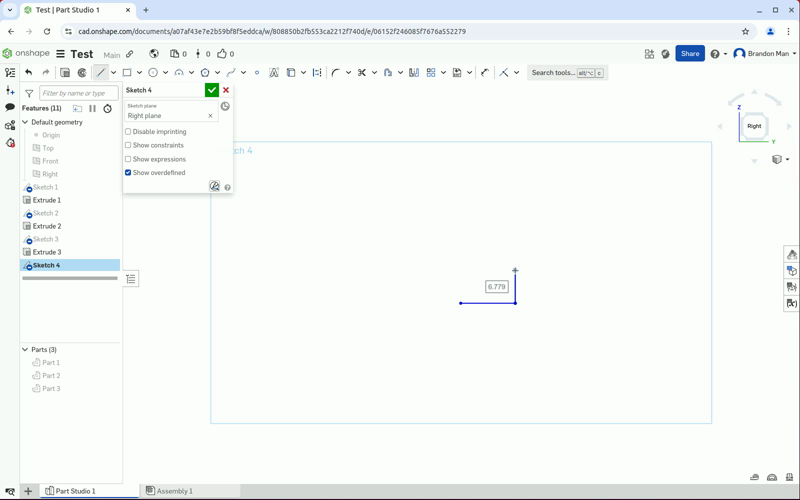
key_down(shift)
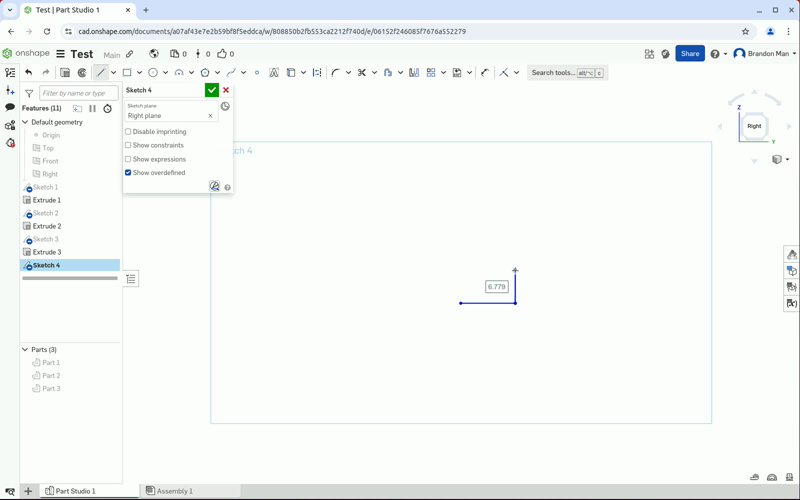
mouse_move(545, 270)
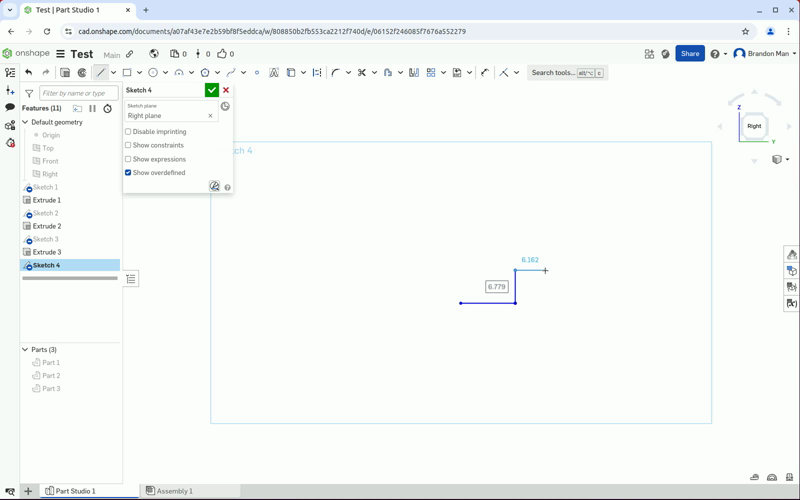
mouse_move(460, 270)
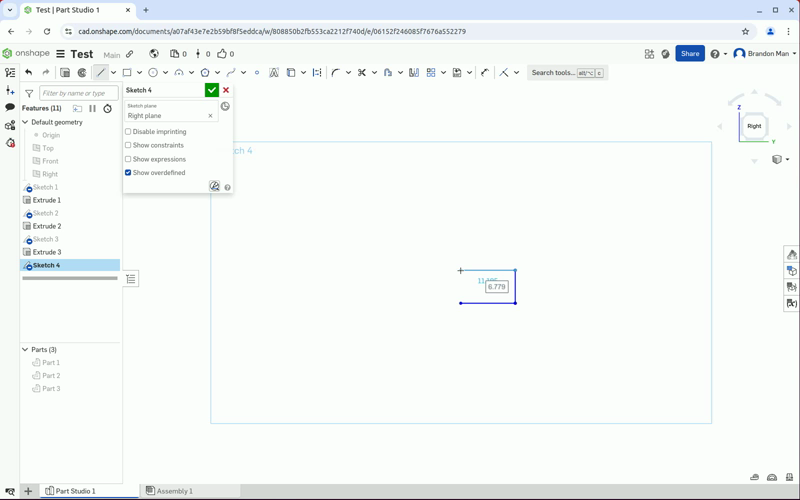
click(460, 270)
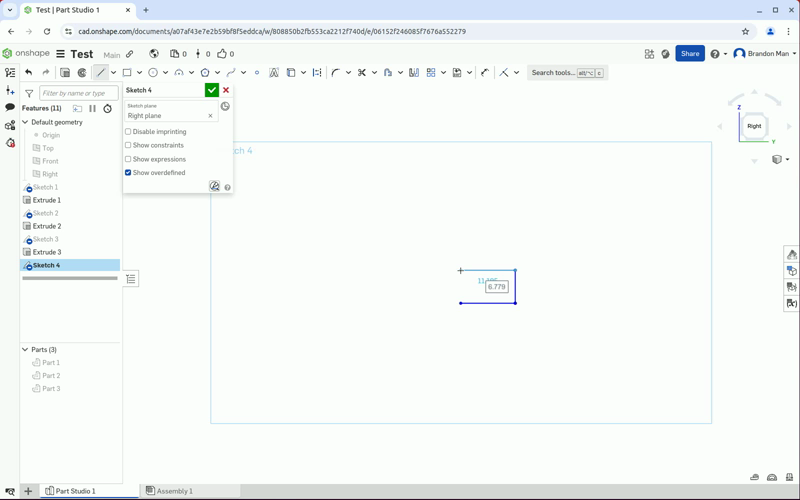
key_up(shift)
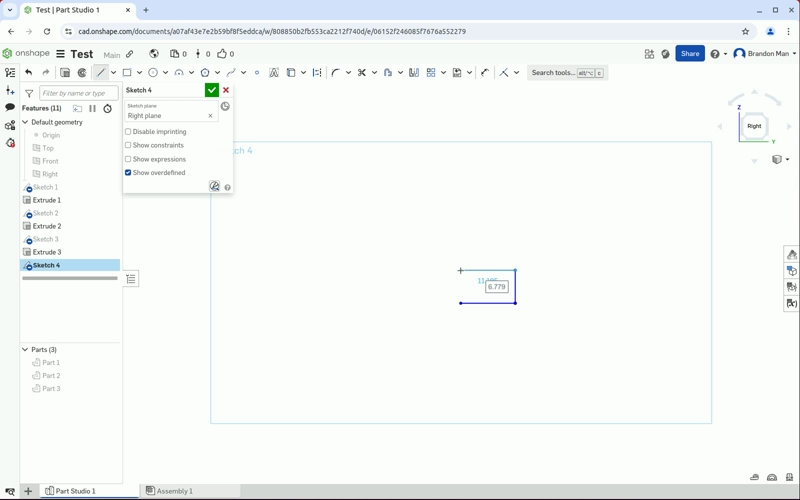
mouse_move(490, 270)
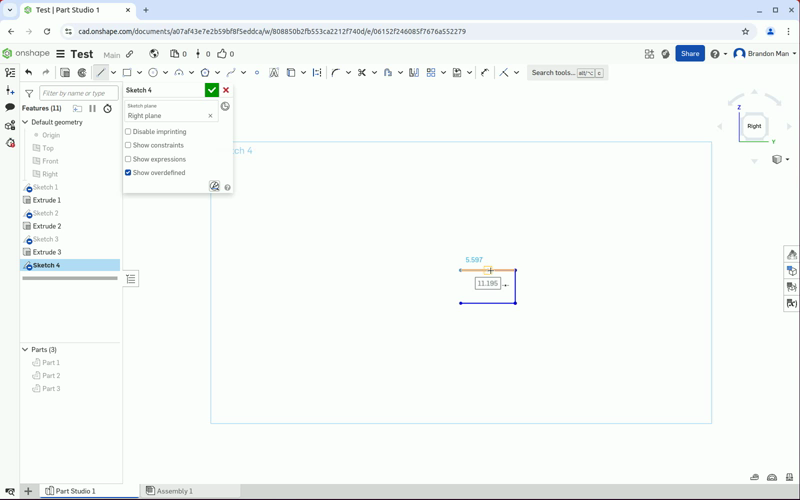
key_down(shift)
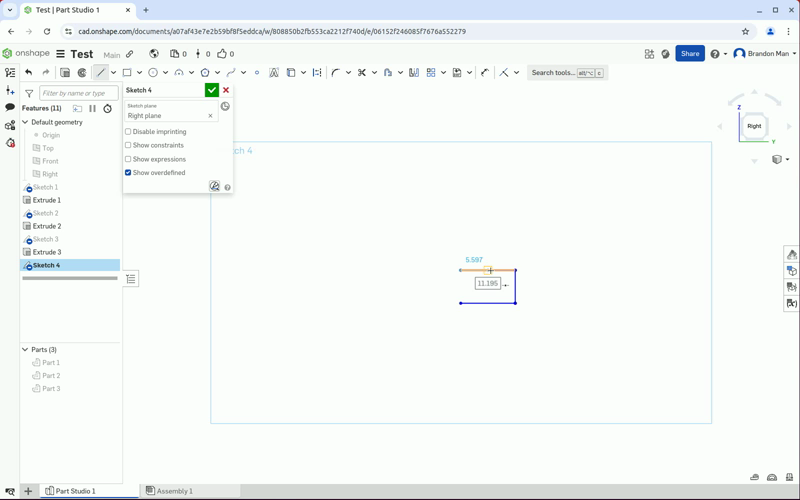
mouse_move(460, 303)
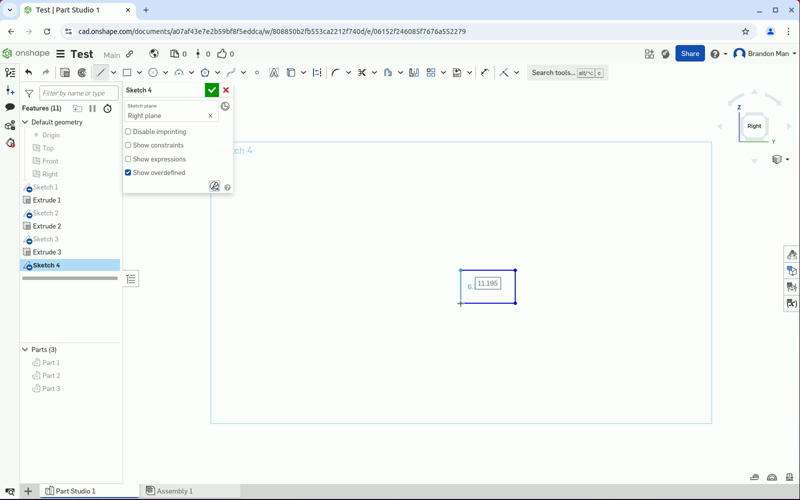
key_up(shift)
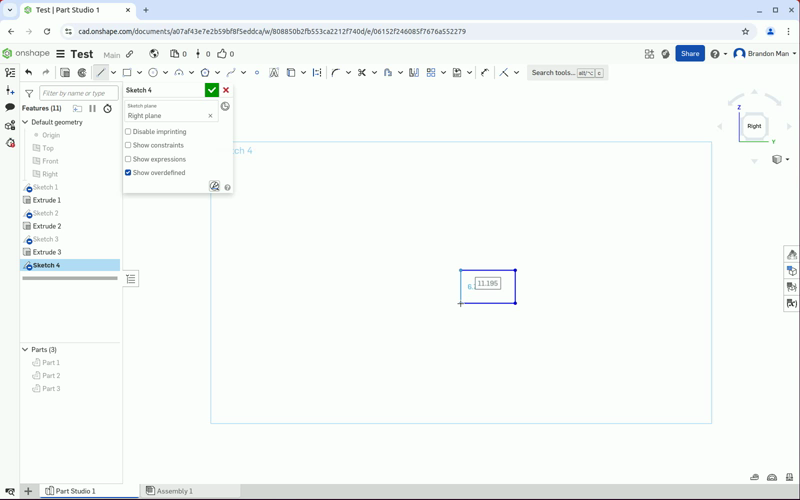
click(460, 303)
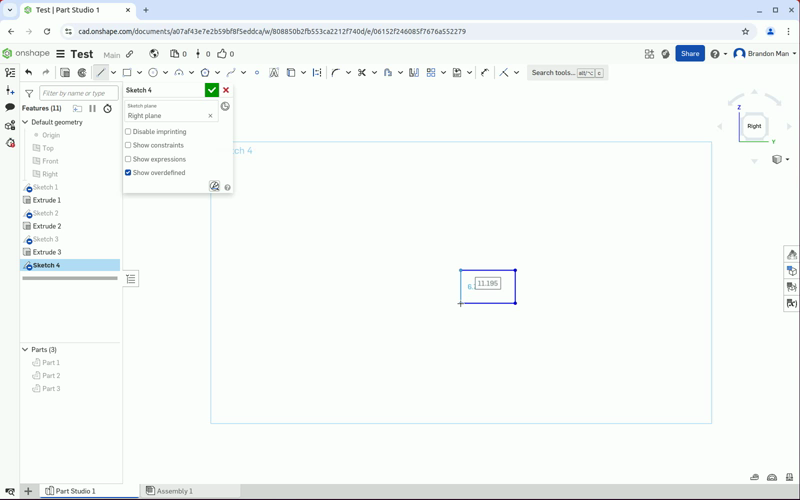
key(esc)
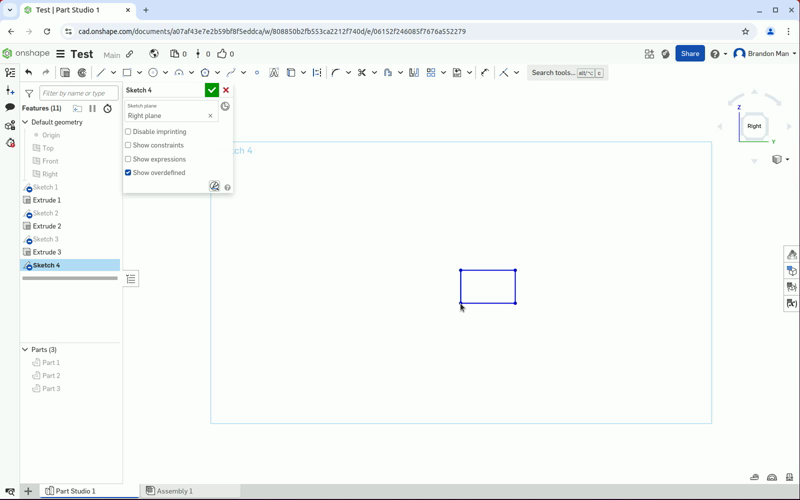
mouse_move(507, 277)
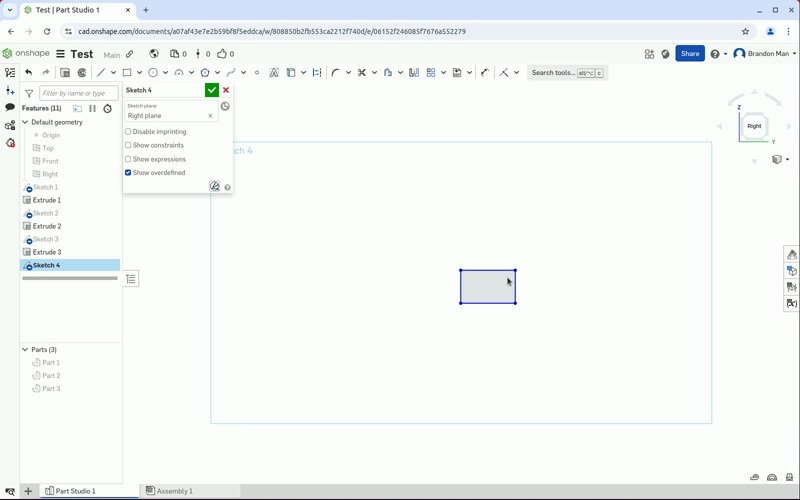
click(507, 277)
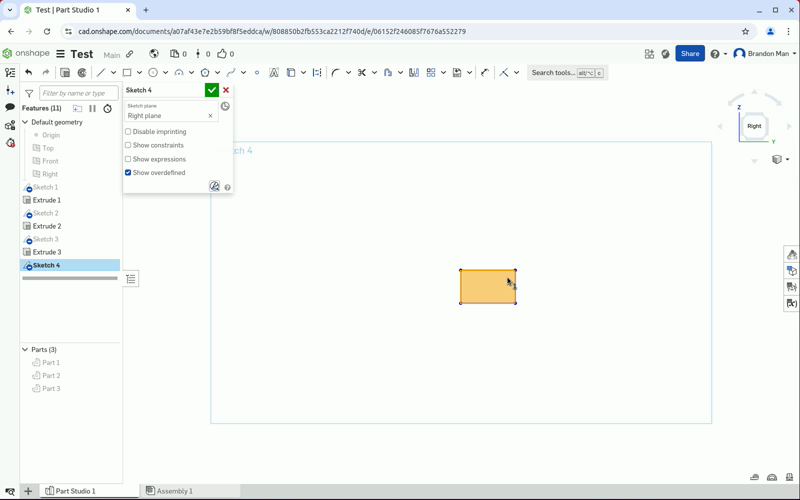
mouse_move(73, 352)
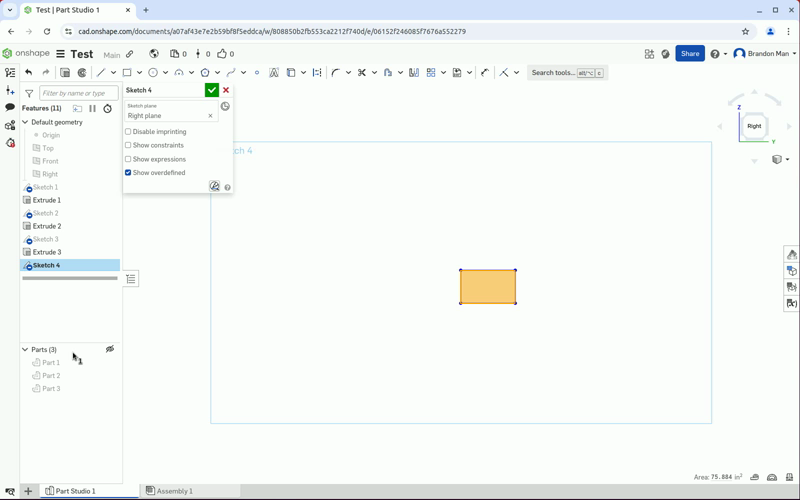
key(shift+y)
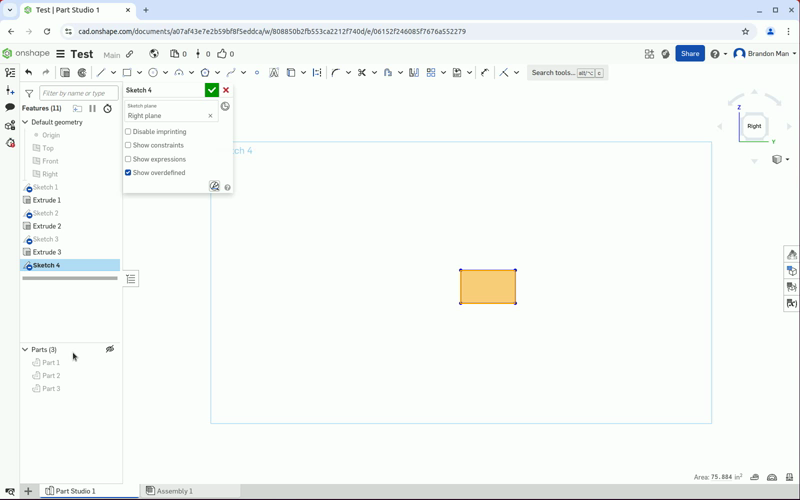
key(shift+e)
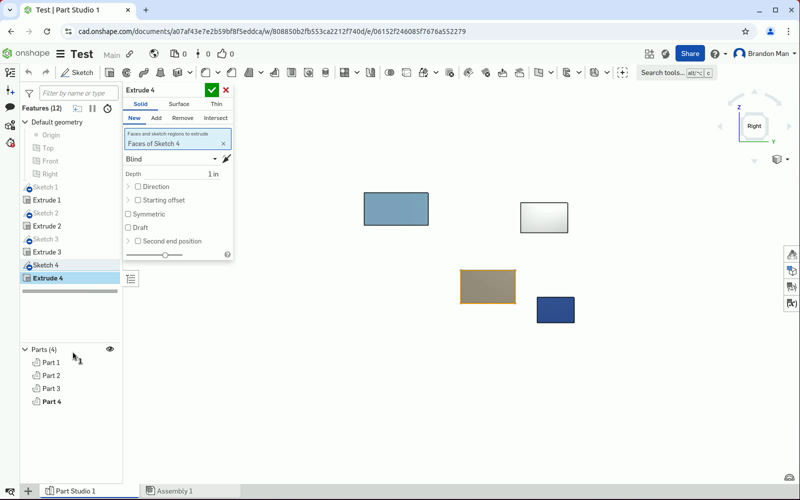
mouse_move(143, 106)
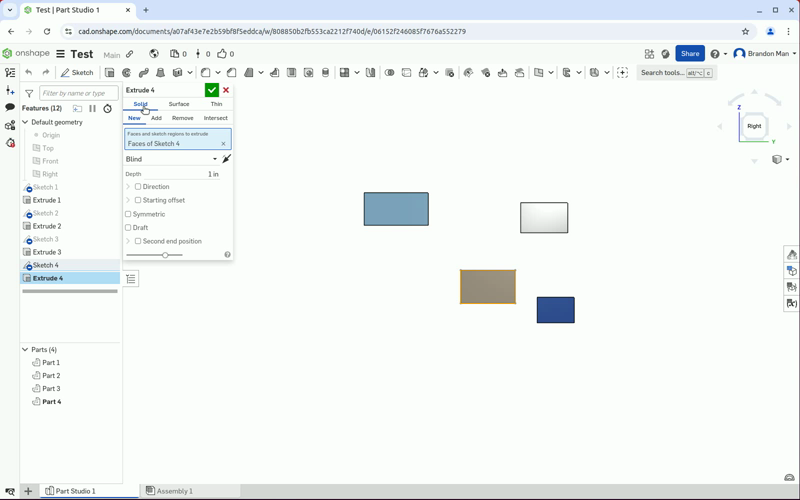
click(143, 106)
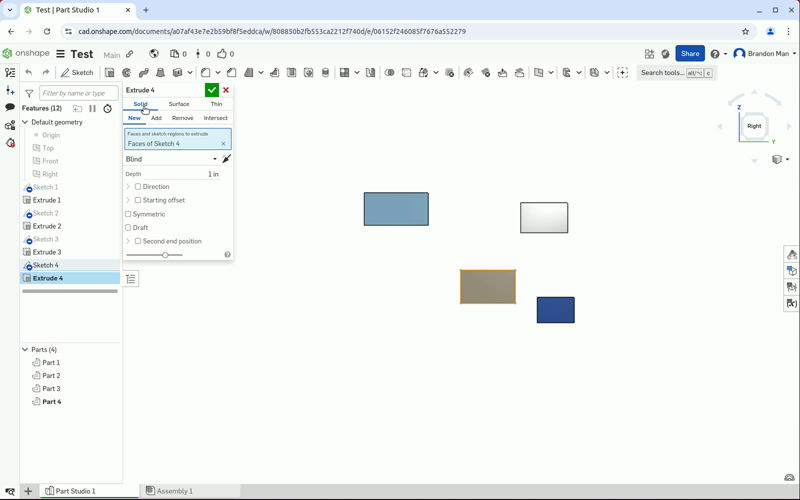
mouse_move(137, 120)
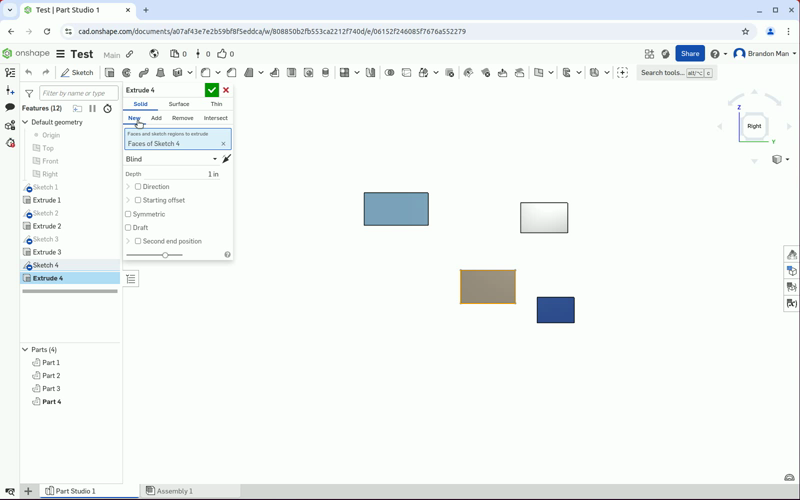
click(137, 120)
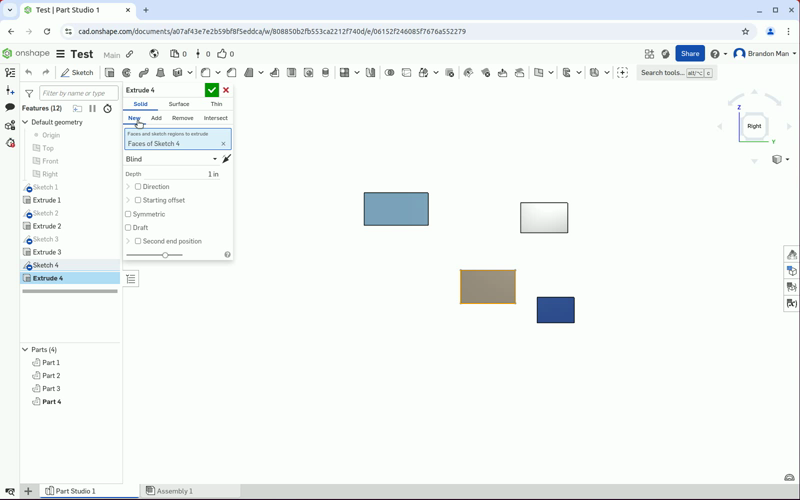
key(tab, 4)
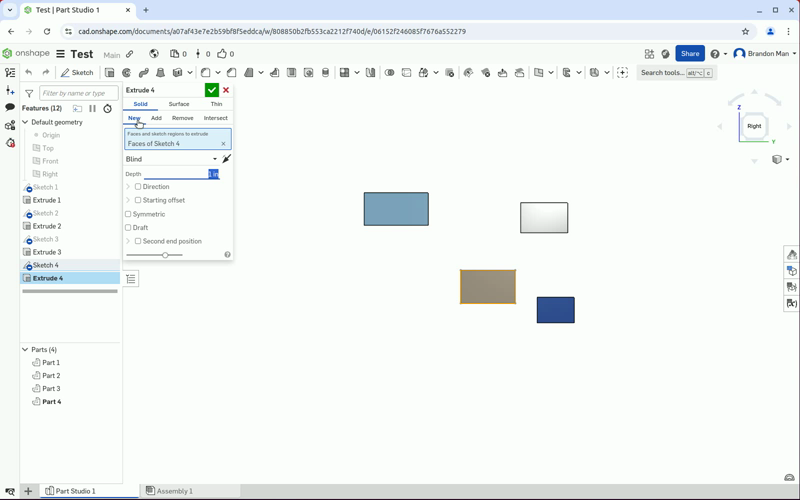
text(11.795)
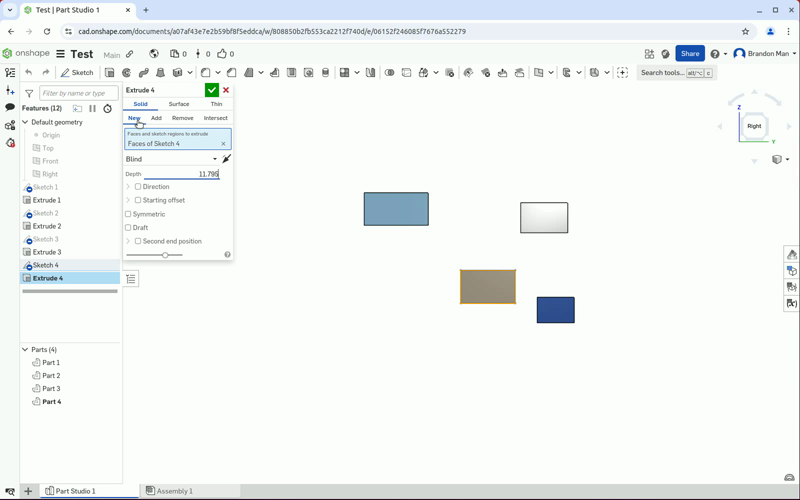
key(enter)
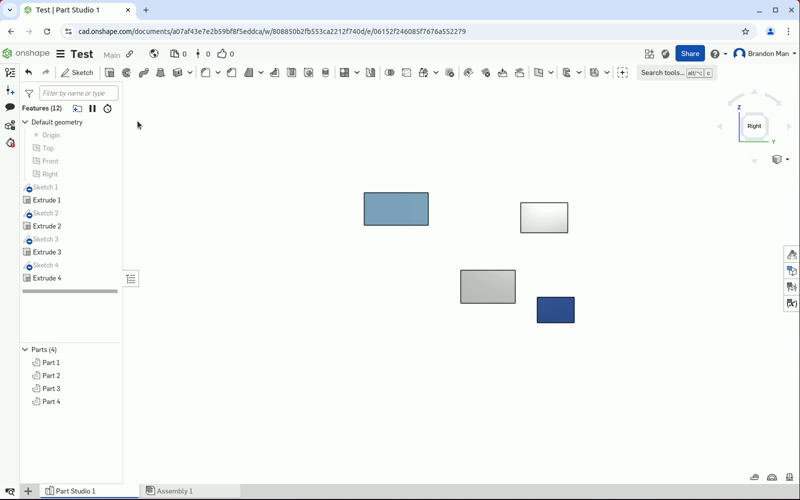
key(shift+h)
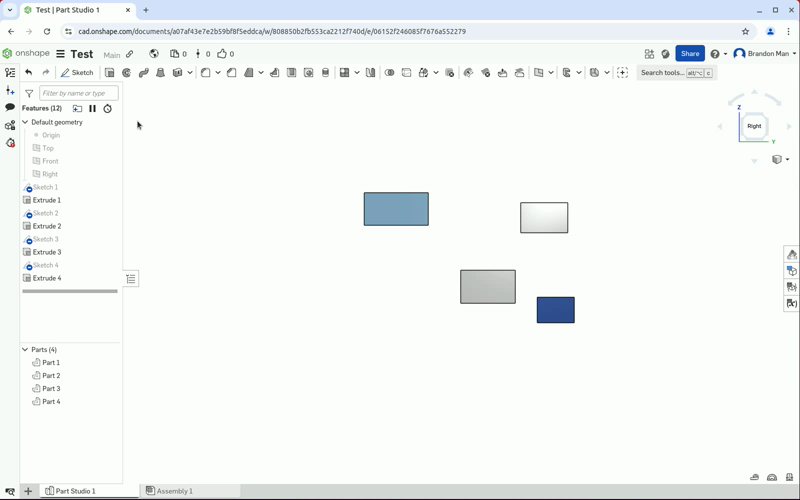
key(shift+h)
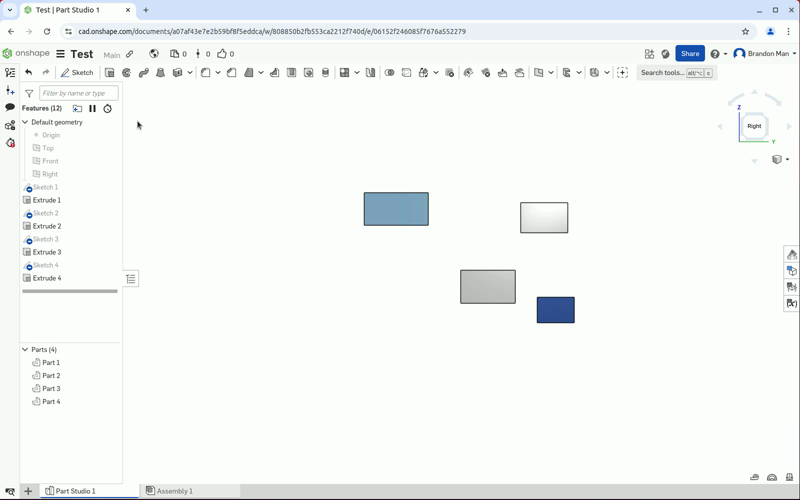
mouse_move(73, 189)
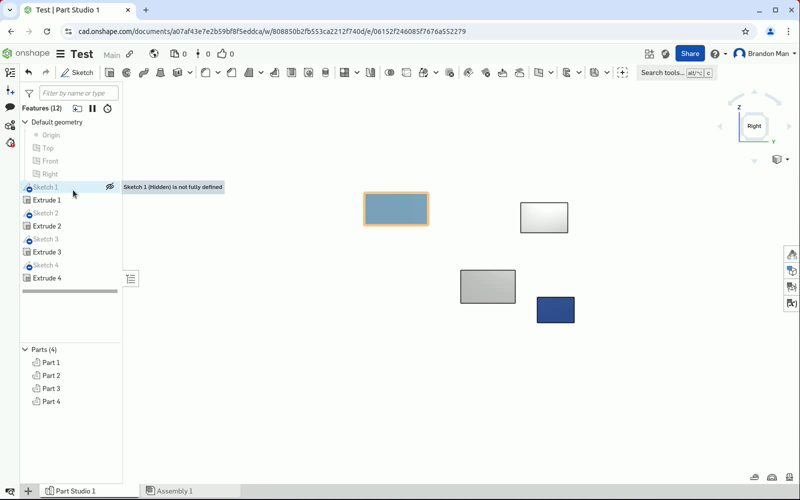
click(73, 189)
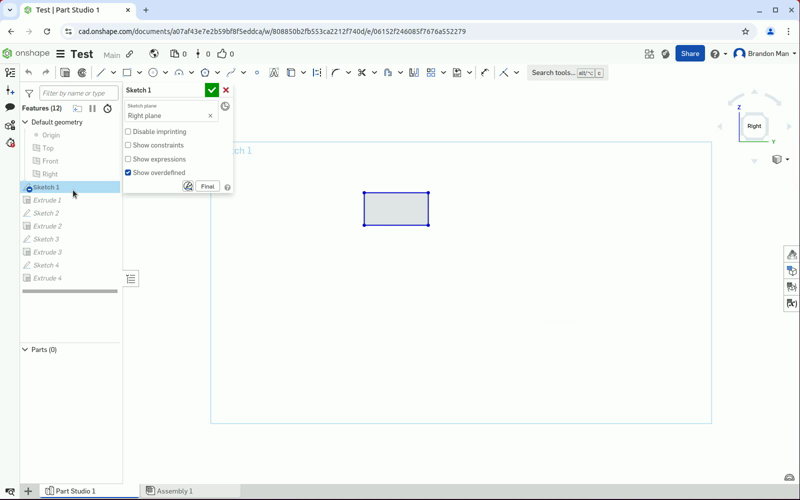
mouse_move(229, 92)
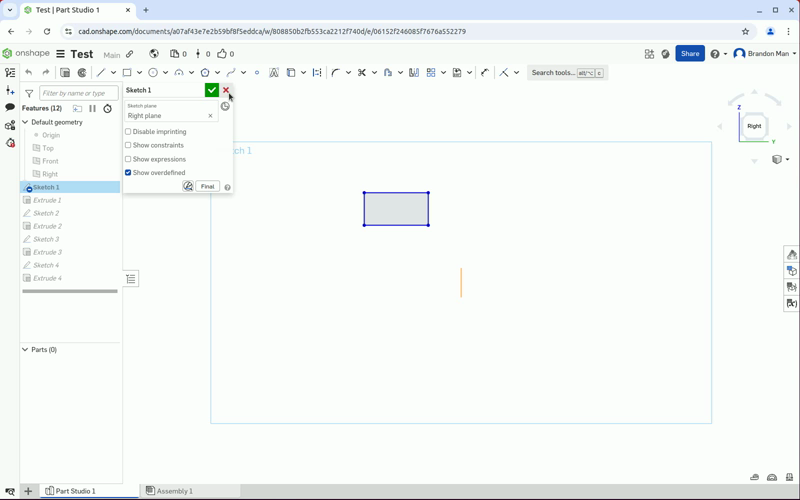
click(229, 92)
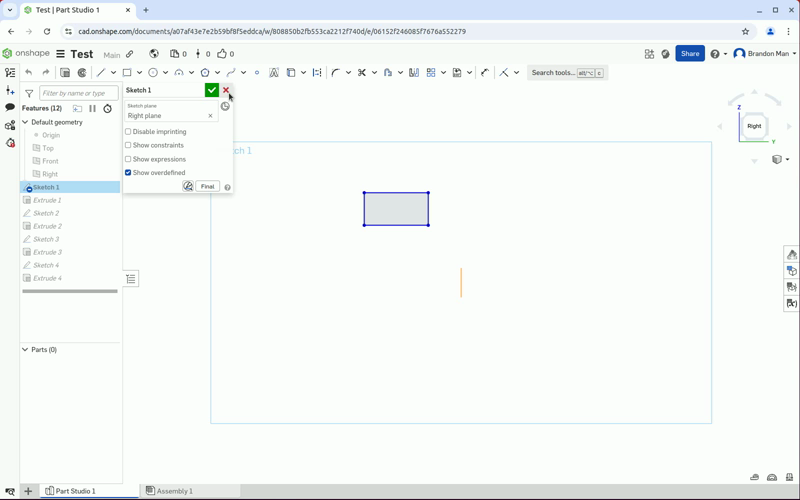
key(shift+s)
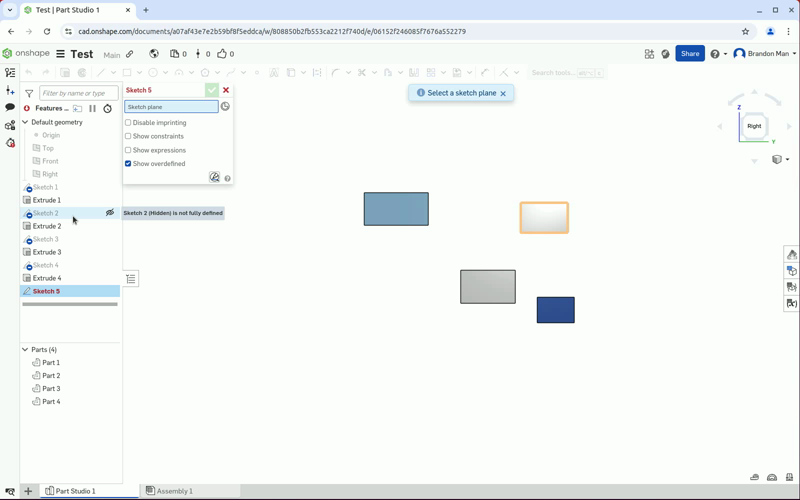
scroll(3)
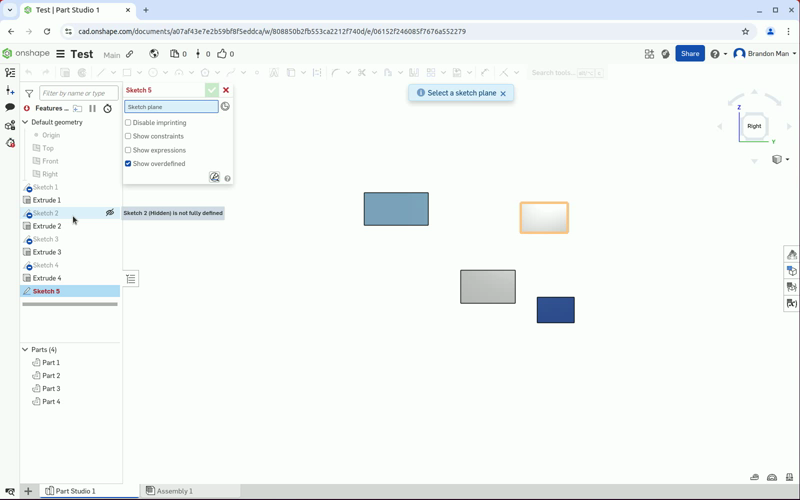
mouse_move(73, 176)
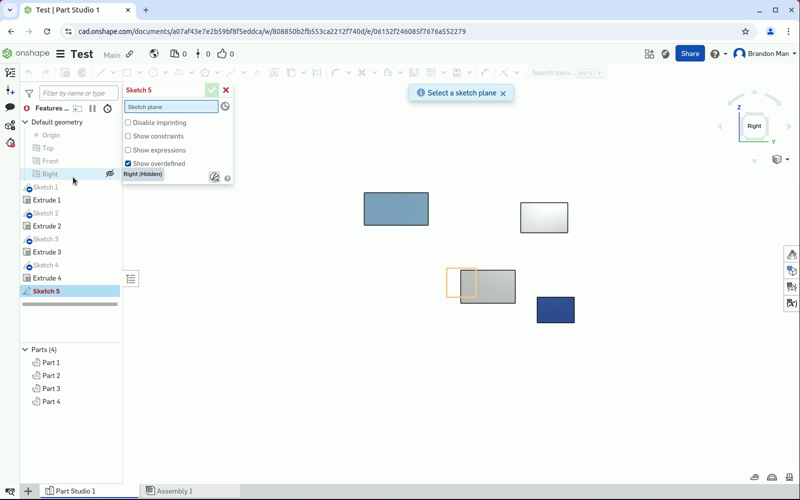
click(73, 176)
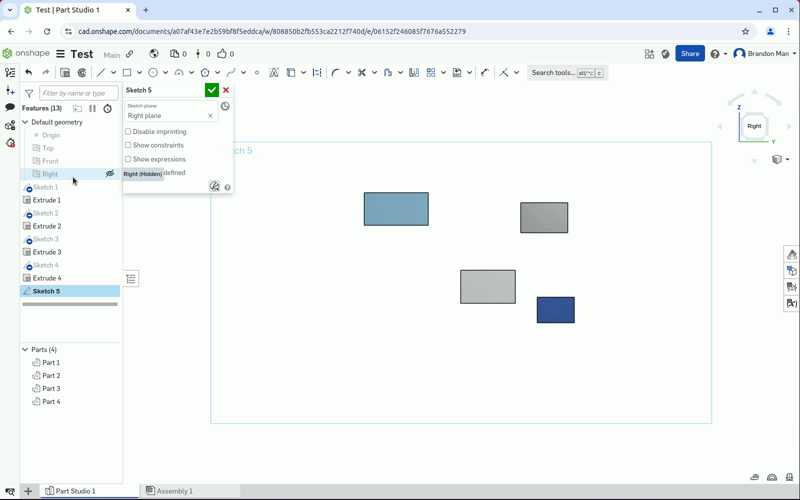
mouse_move(73, 352)
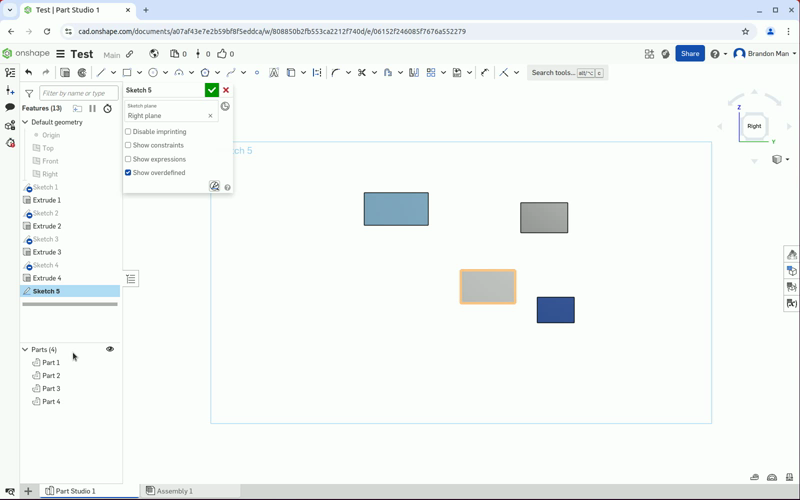
key(y)
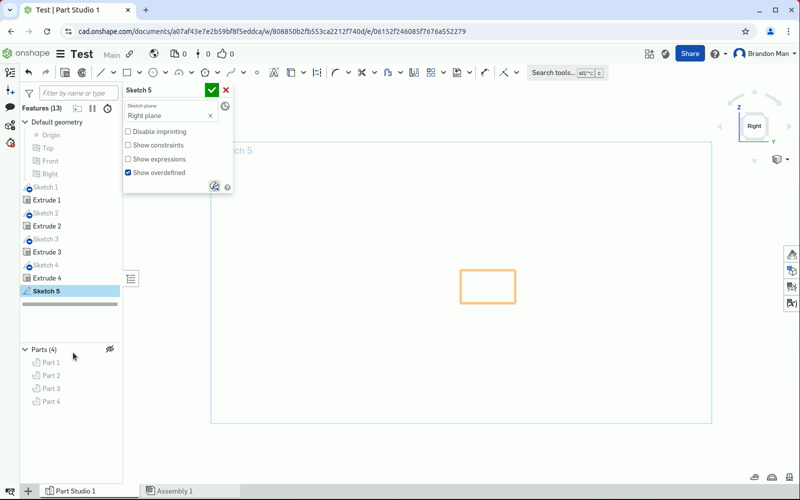
key(l)
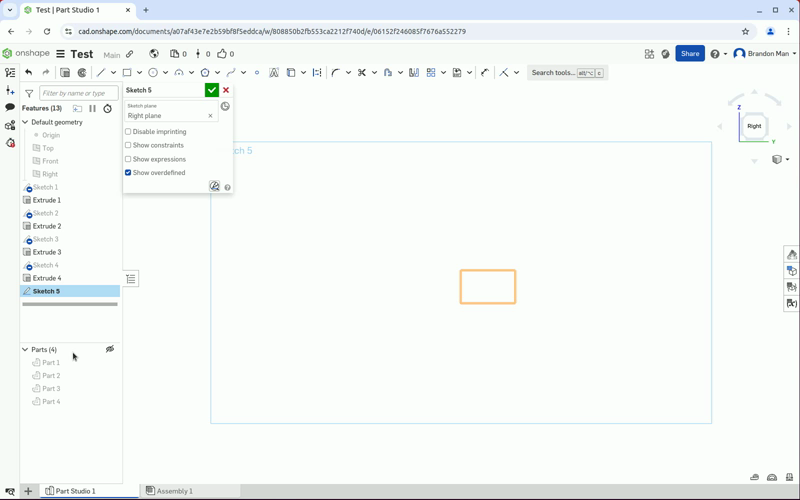
key_down(shift)
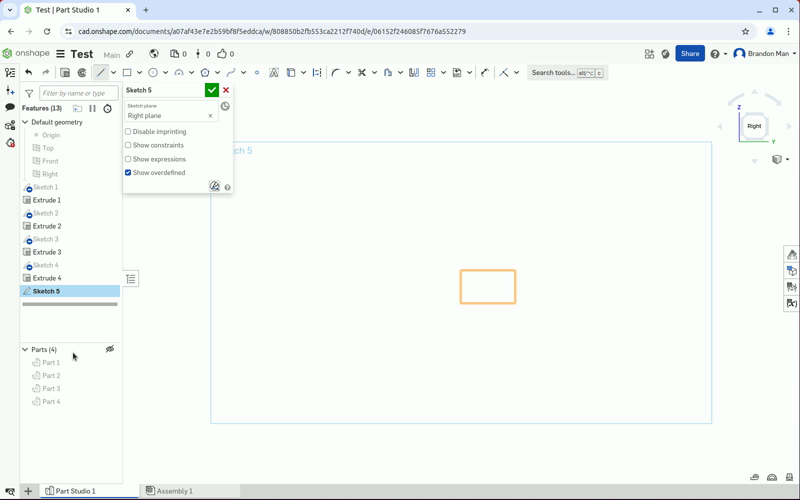
mouse_move(378, 340)
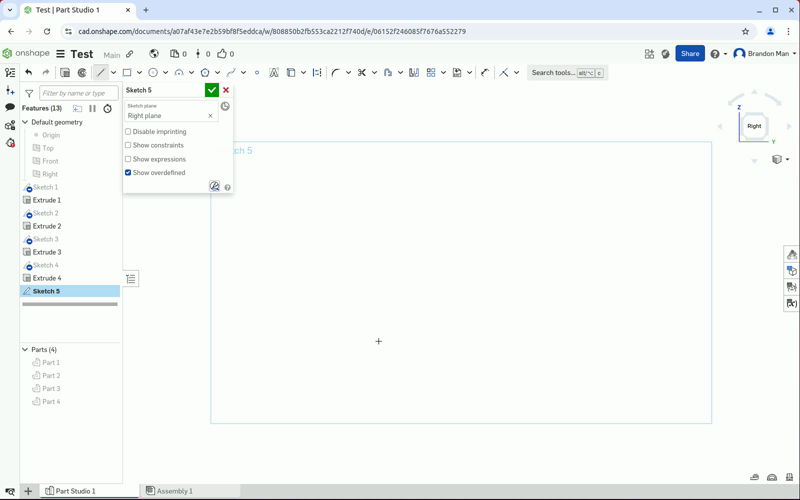
click(378, 340)
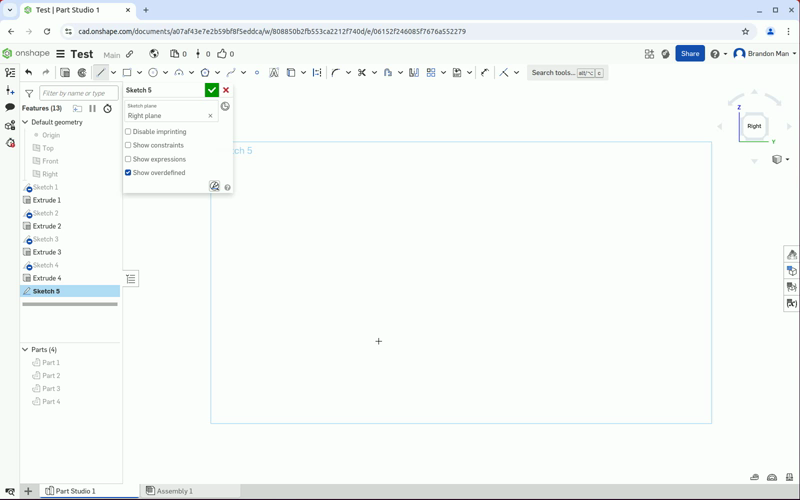
key_up(shift)
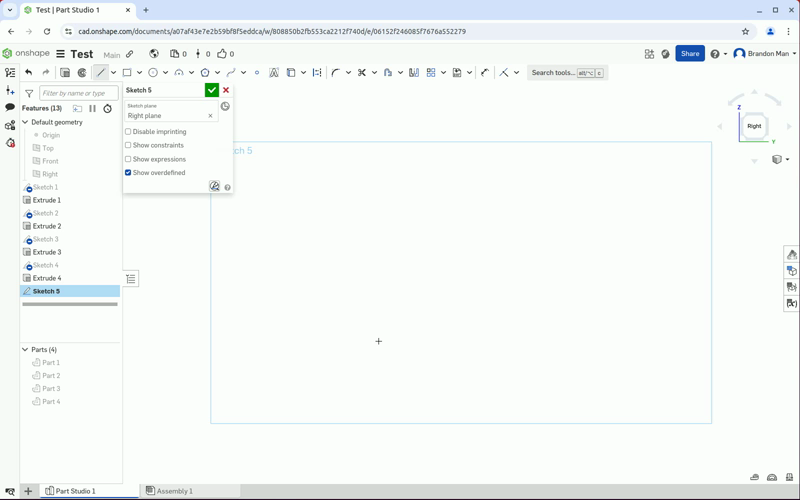
key_down(shift)
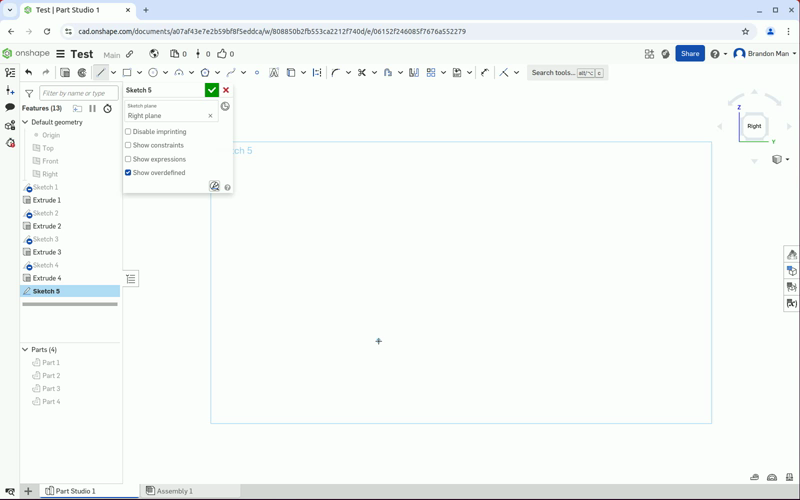
mouse_move(408, 340)
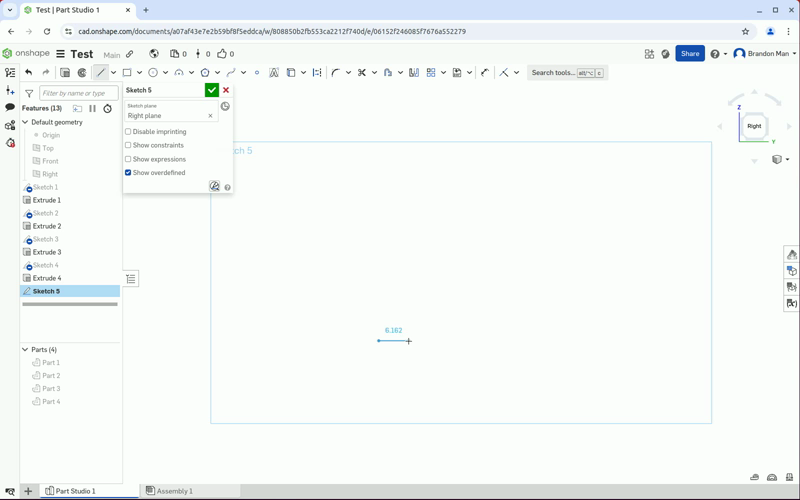
mouse_move(426, 340)
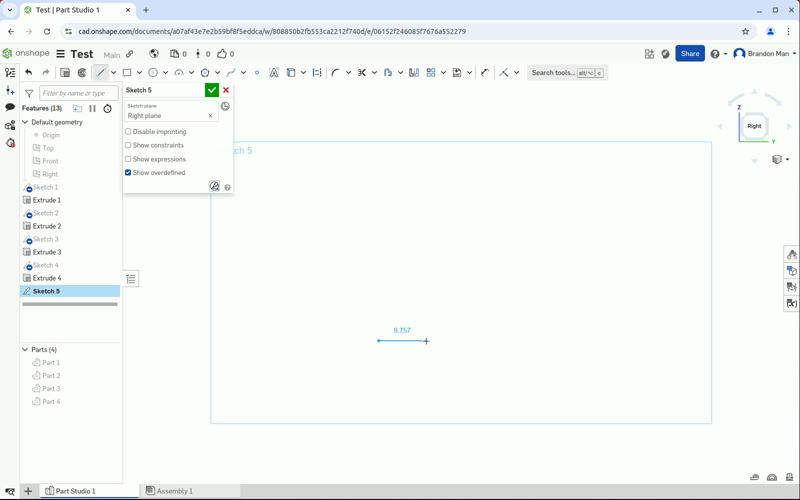
click(426, 340)
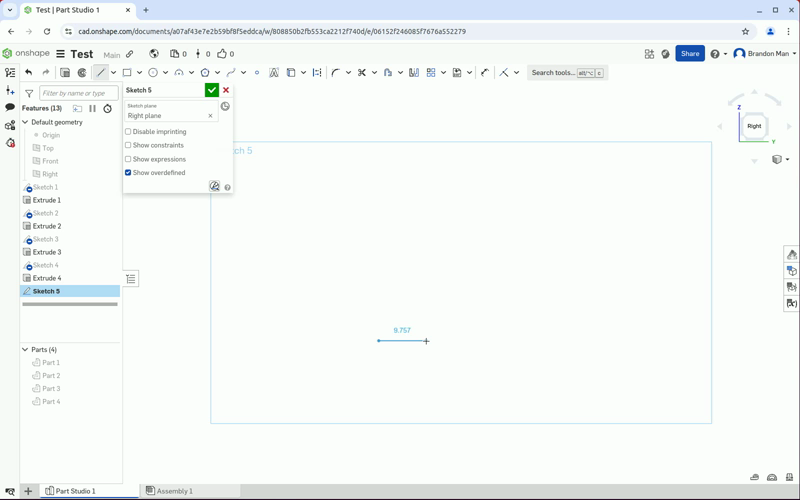
key_up(shift)
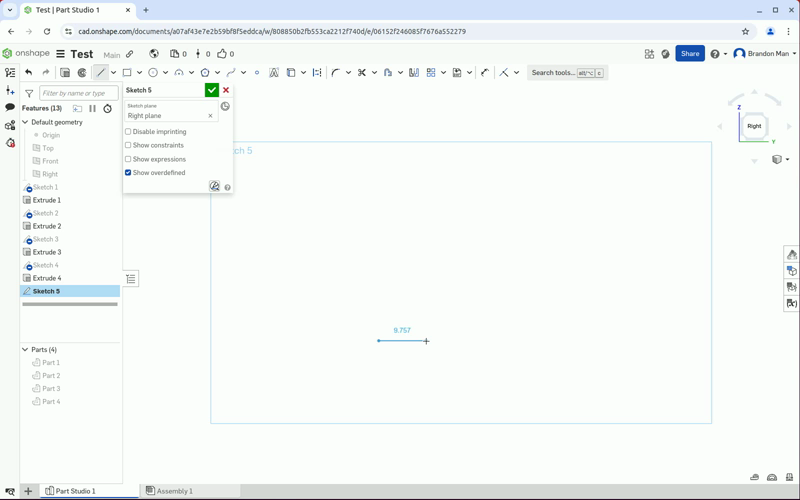
key_down(shift)
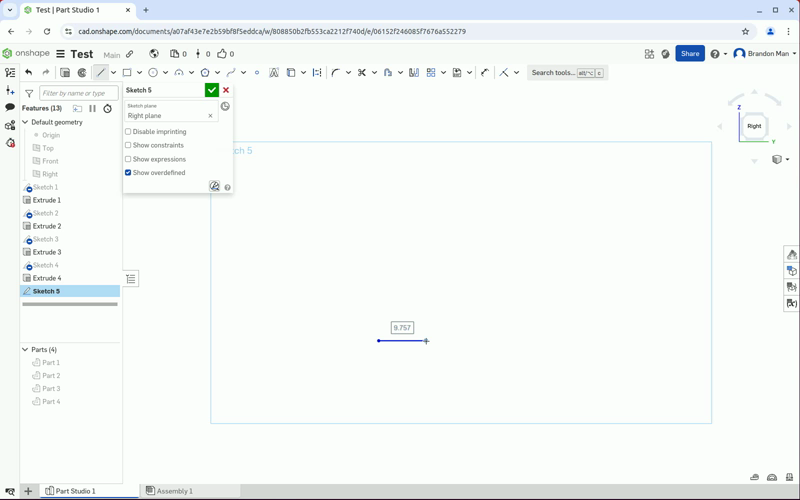
mouse_move(456, 340)
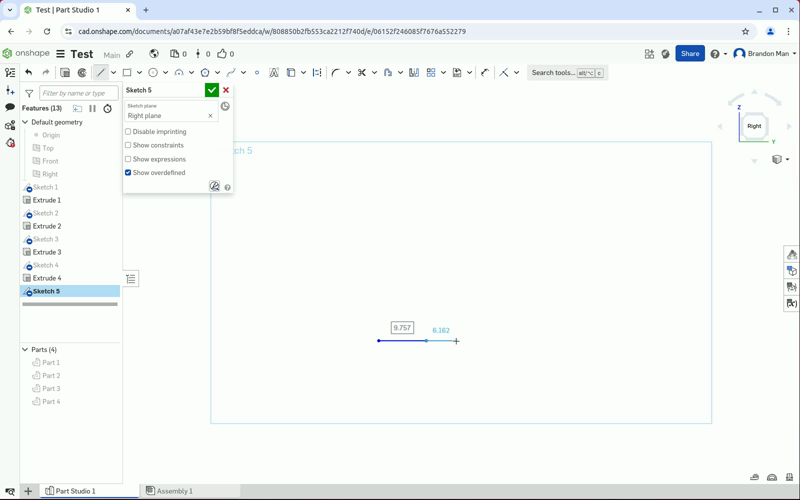
mouse_move(426, 314)
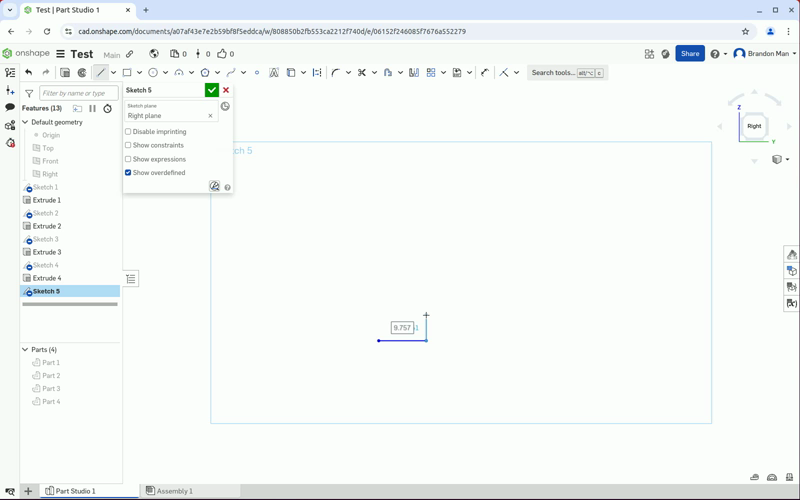
click(426, 314)
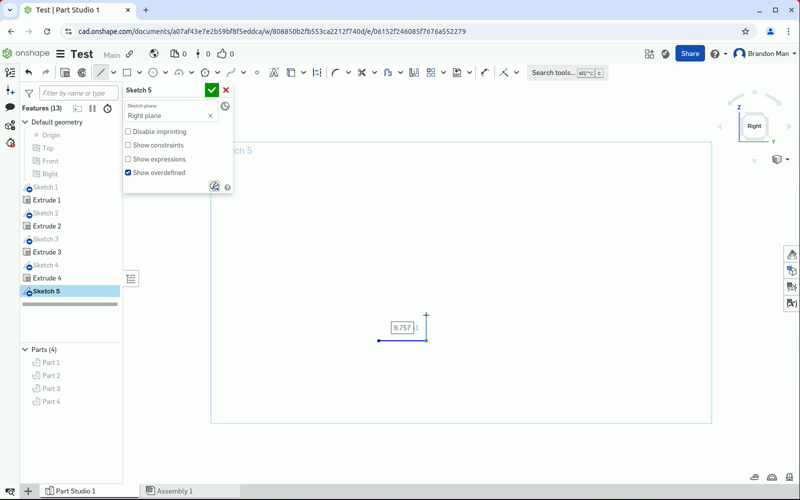
key_up(shift)
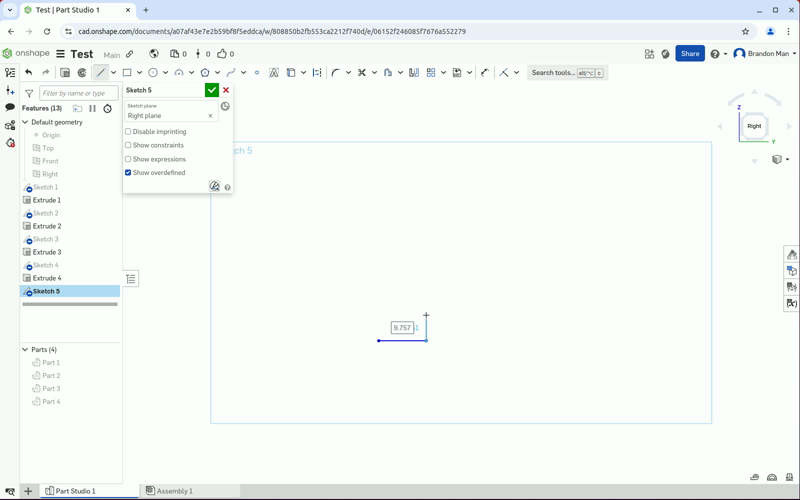
key_down(shift)
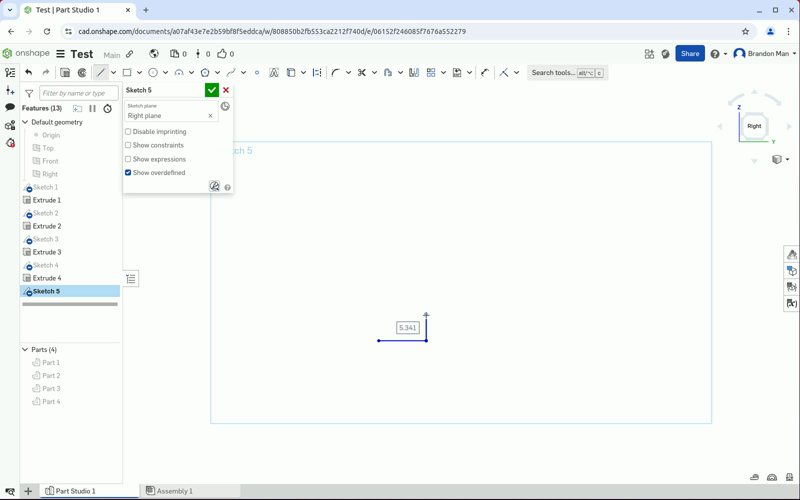
mouse_move(456, 314)
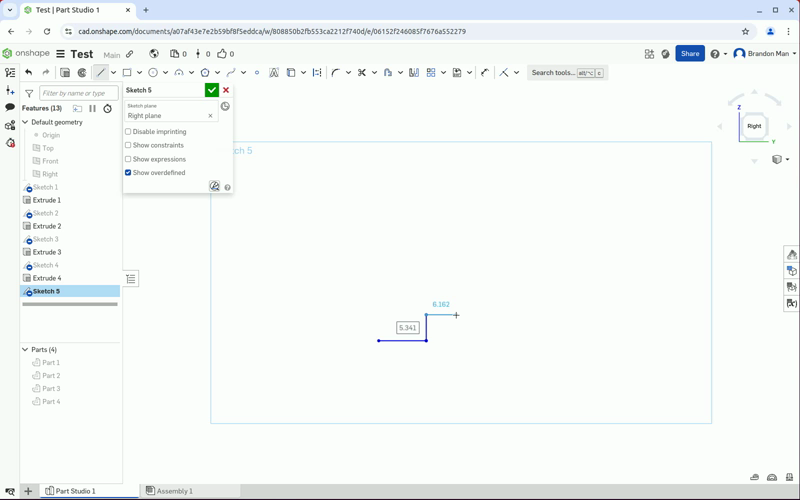
mouse_move(378, 314)
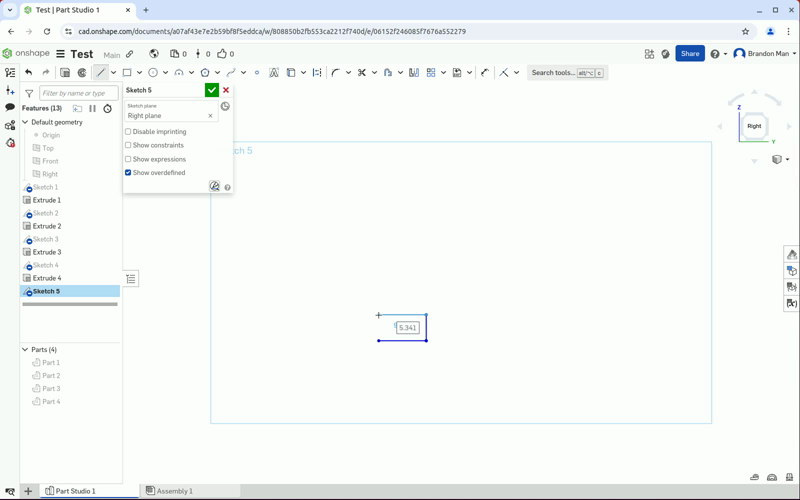
click(378, 314)
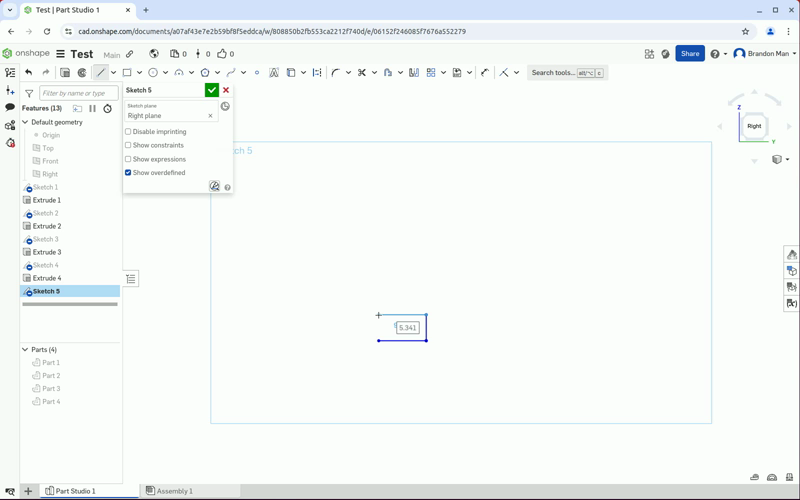
key_up(shift)
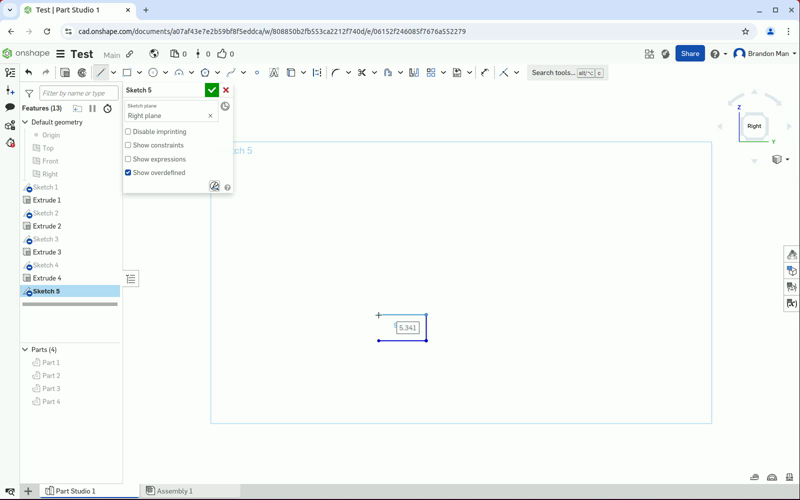
mouse_move(408, 314)
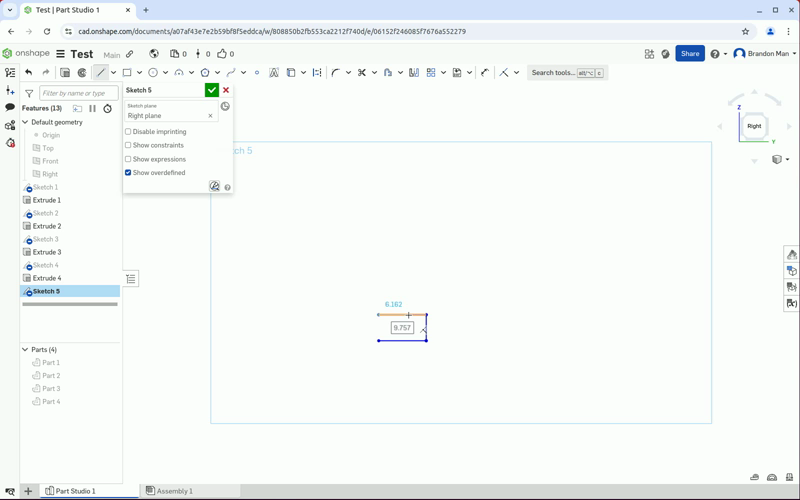
key_down(shift)
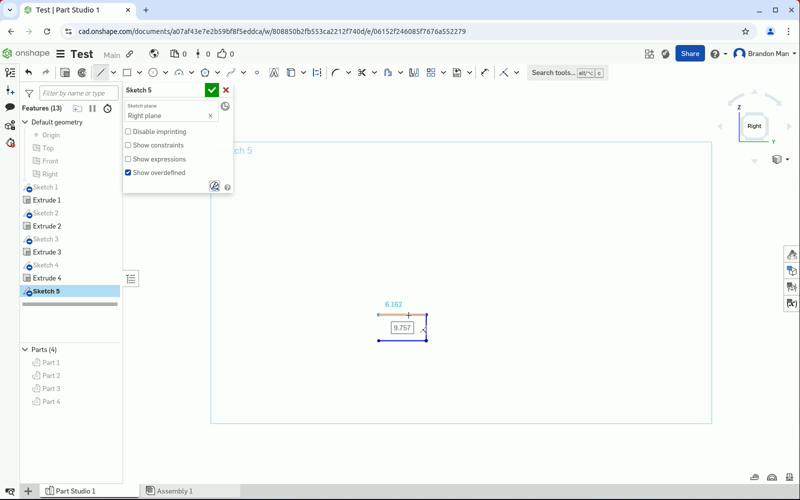
mouse_move(378, 340)
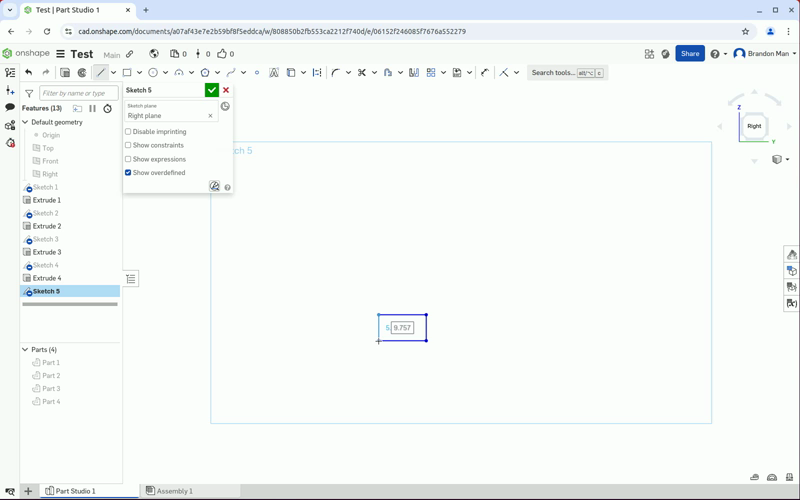
key_up(shift)
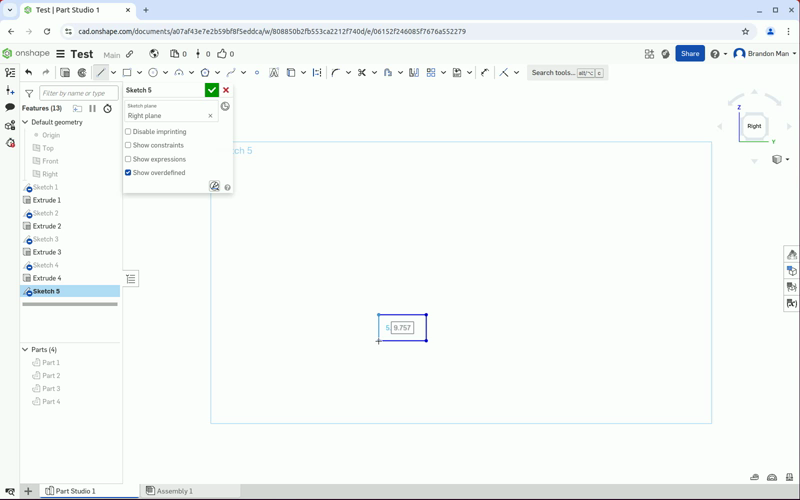
click(378, 340)
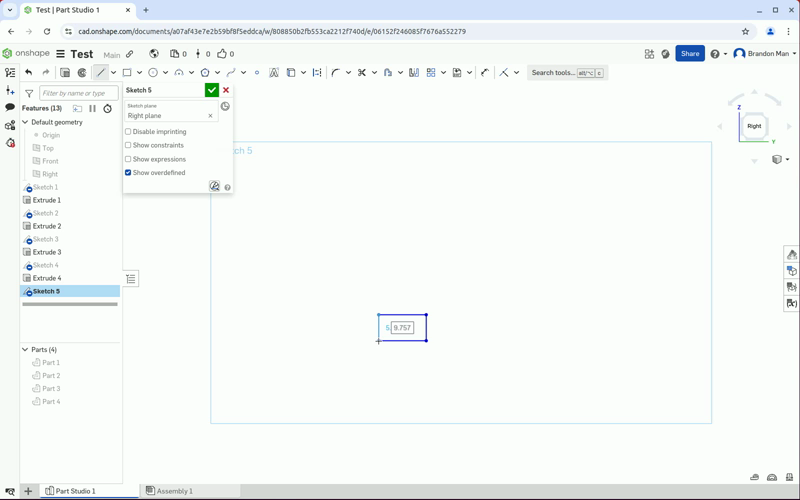
key(esc)
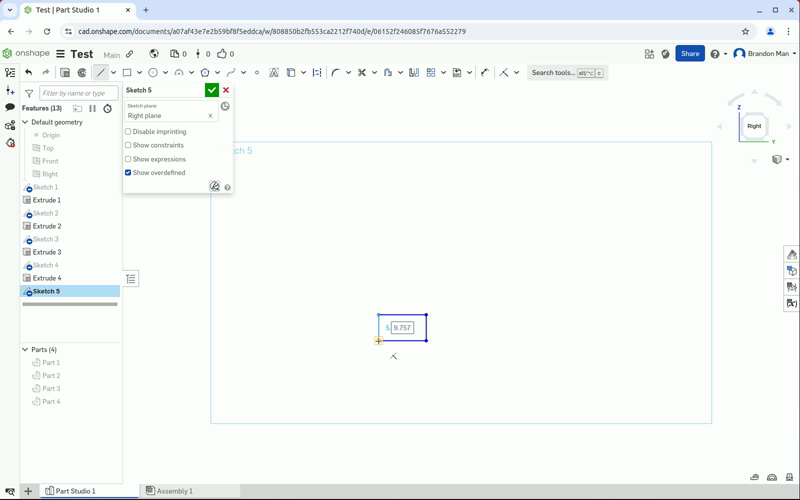
mouse_move(384, 316)
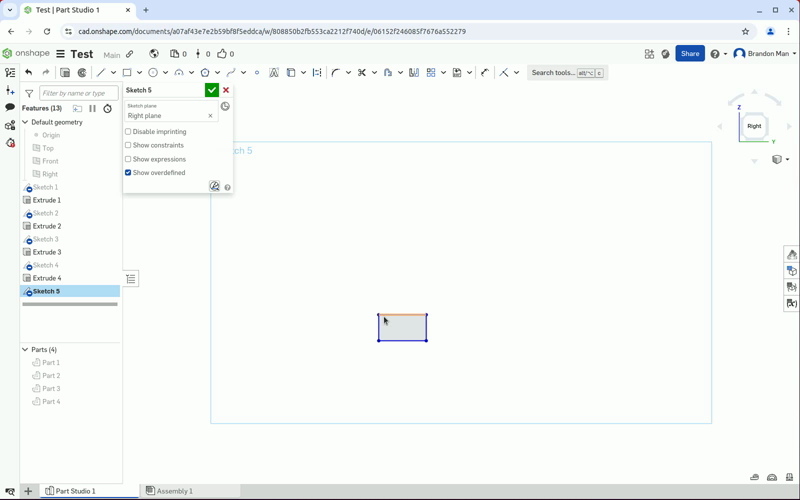
scroll(6)
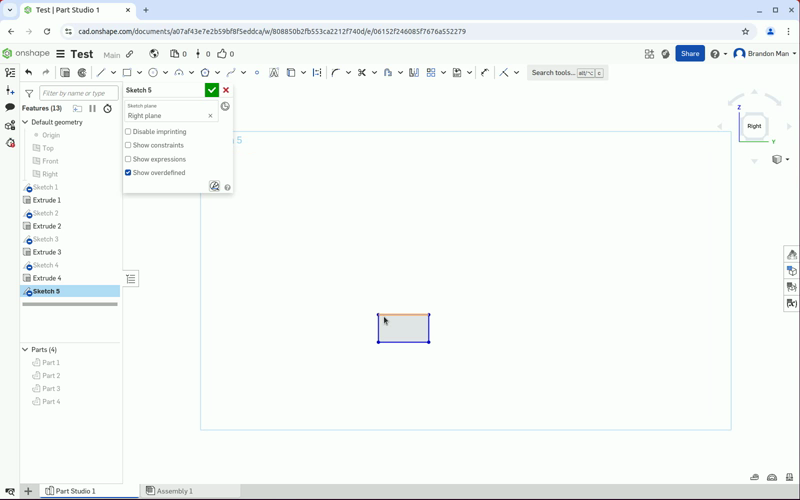
scroll(6)
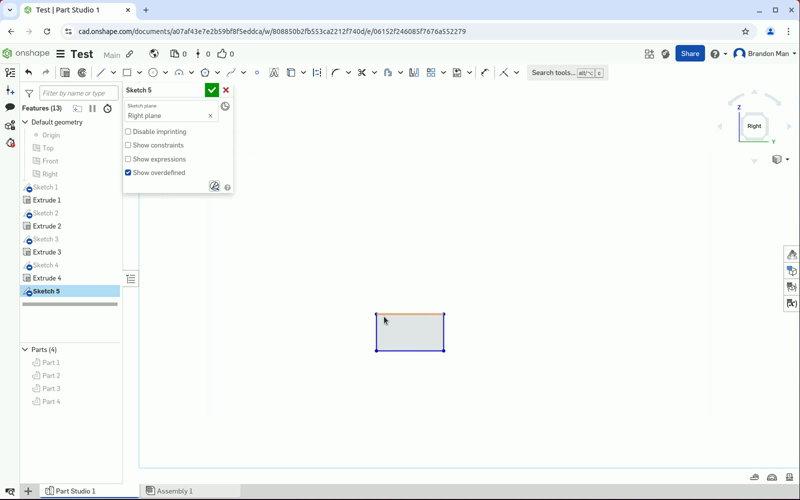
scroll(6)
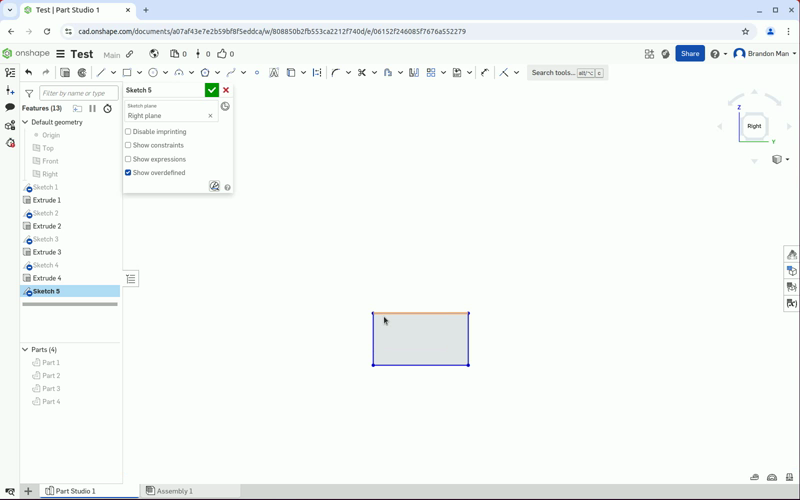
scroll(6)
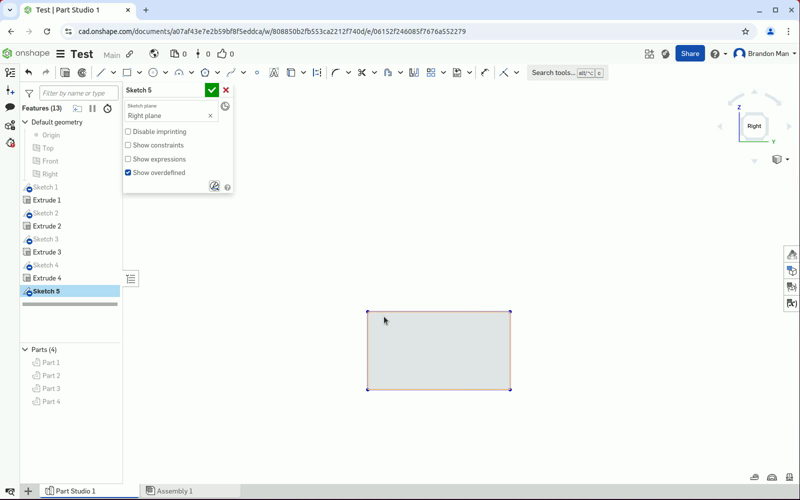
scroll(6)
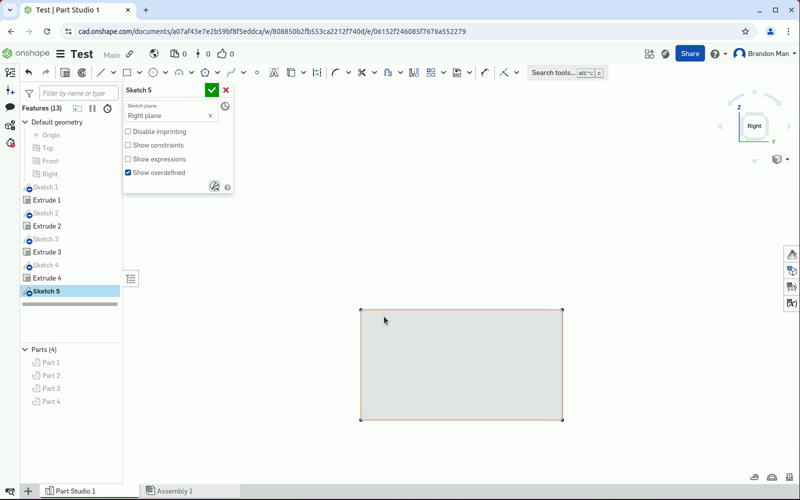
scroll(6)
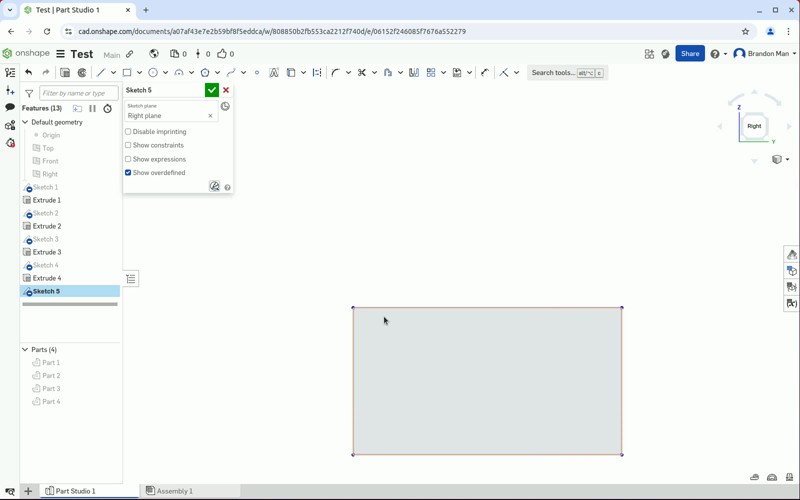
scroll(6)
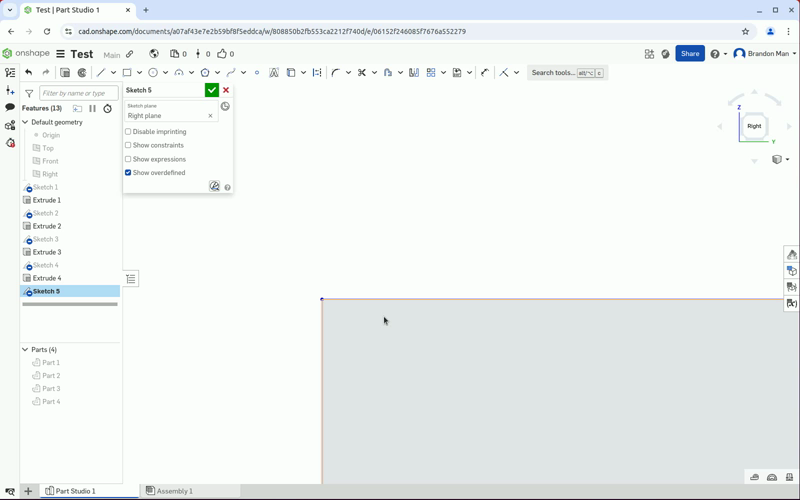
click(384, 316)
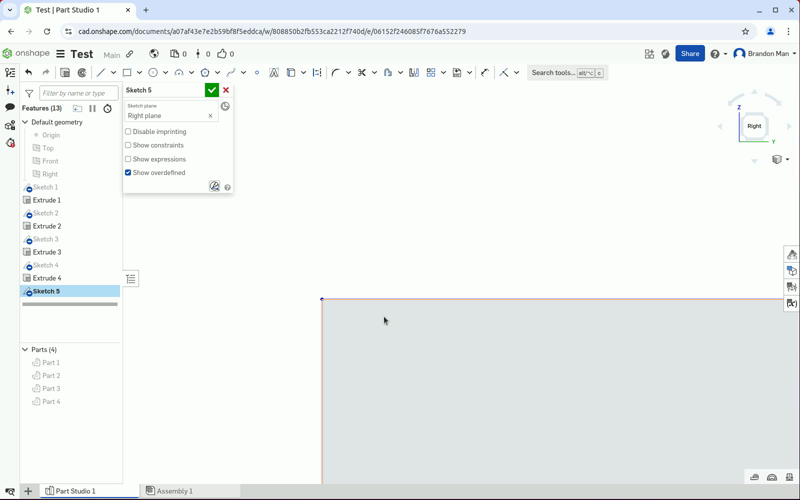
scroll(-6)
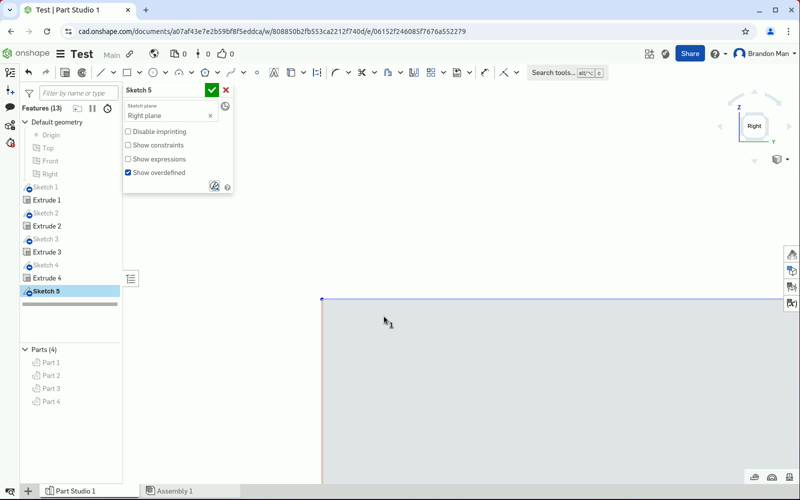
scroll(-6)
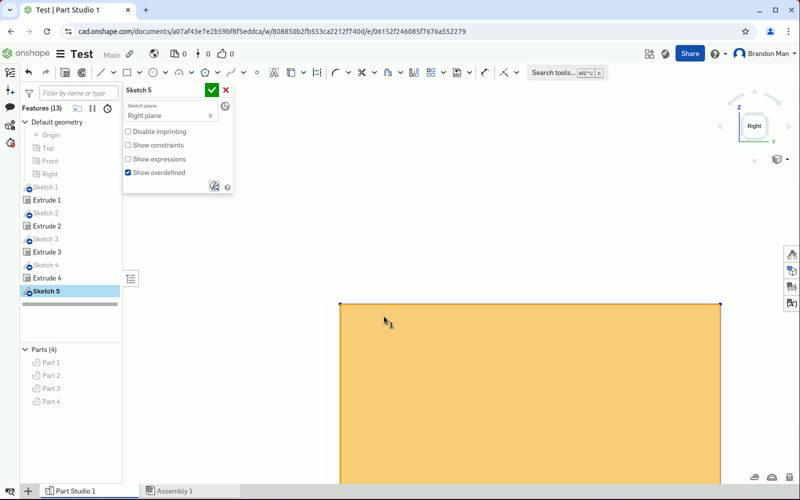
scroll(-6)
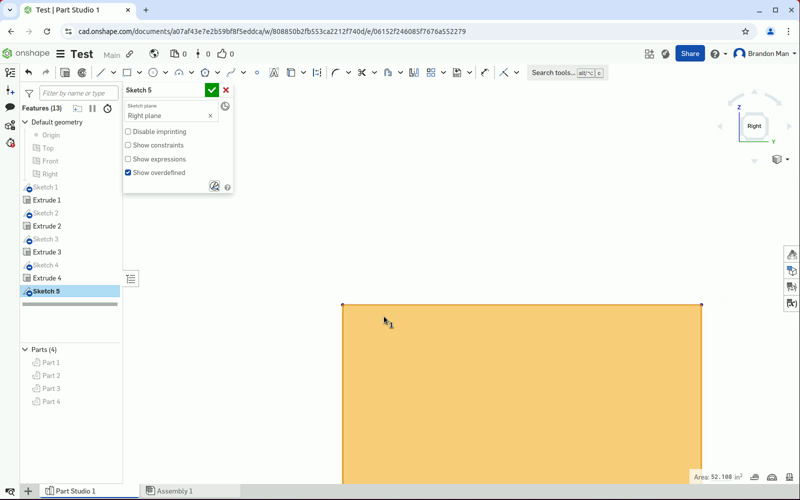
scroll(-6)
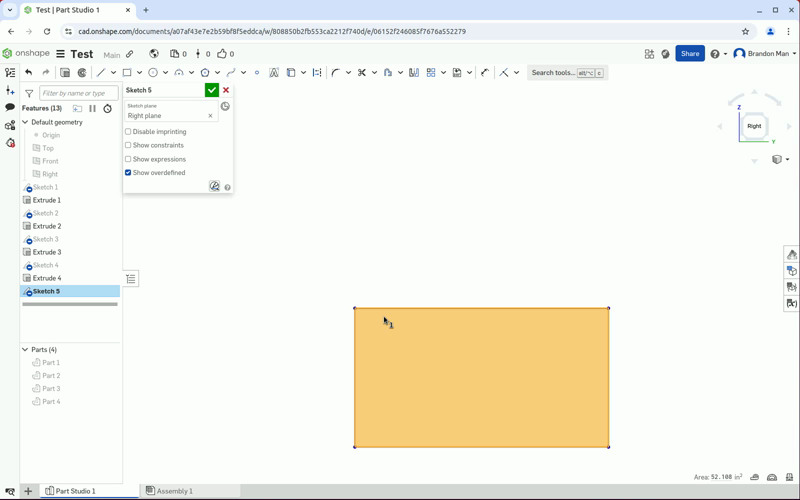
scroll(-6)
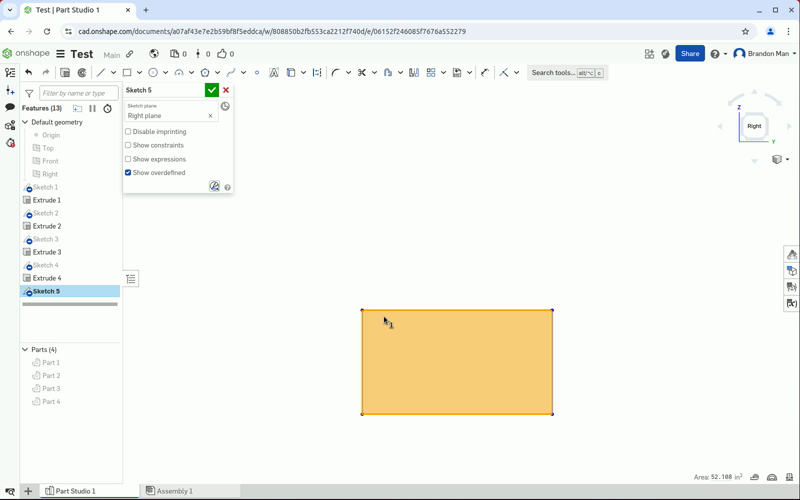
scroll(-6)
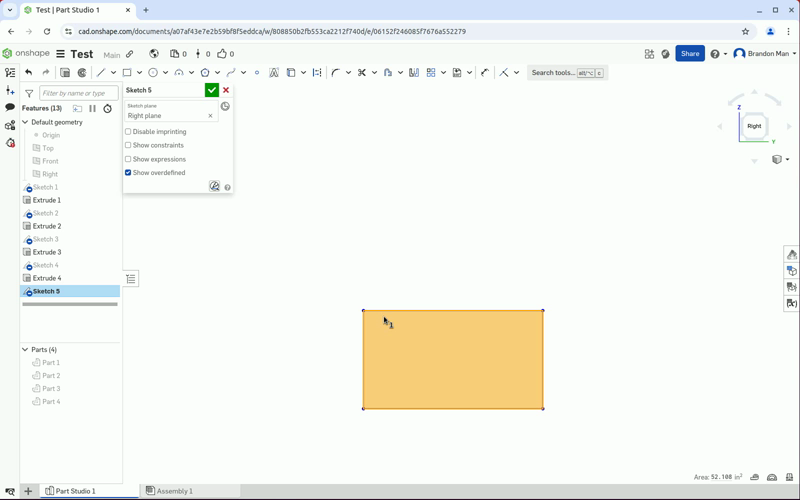
scroll(-6)
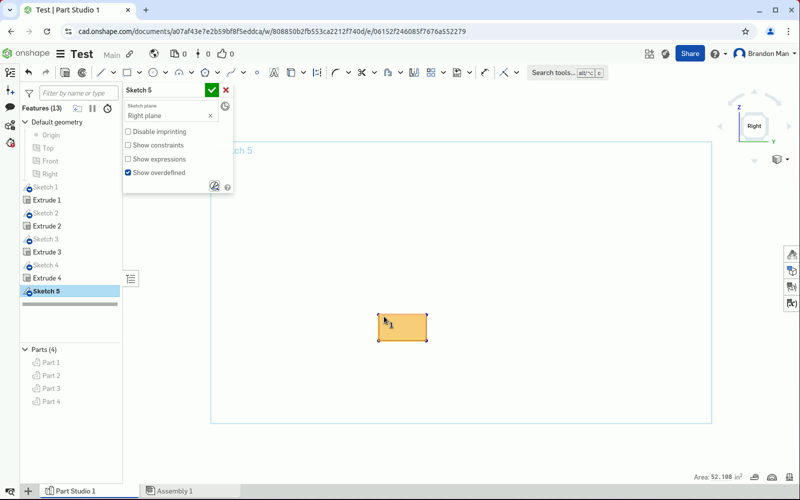
mouse_move(73, 352)
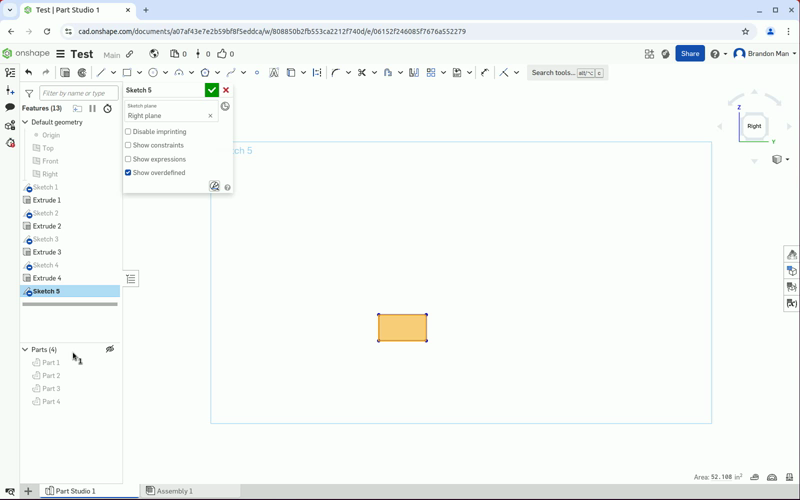
key(shift+y)
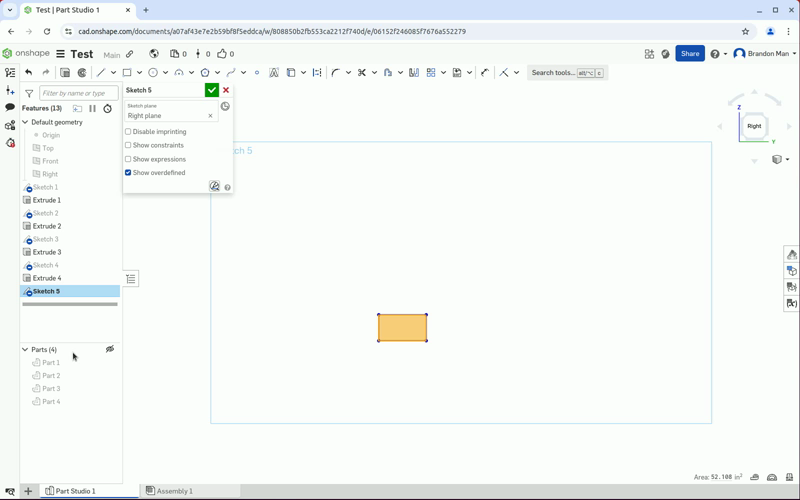
key(shift+e)
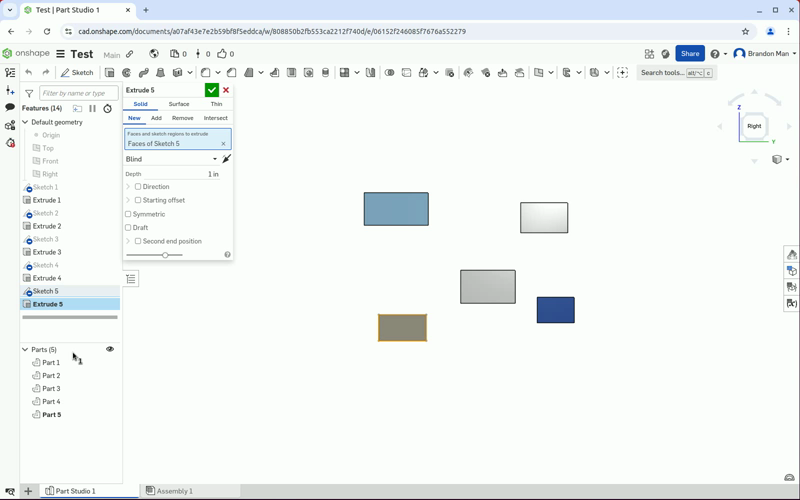
mouse_move(143, 106)
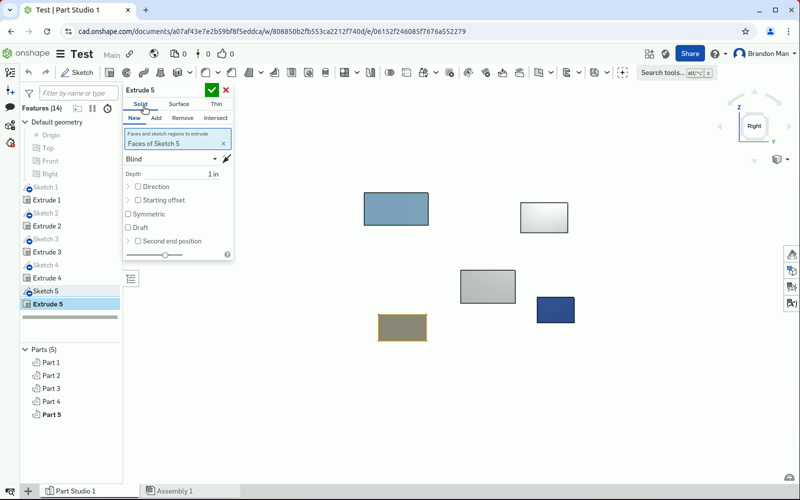
click(143, 106)
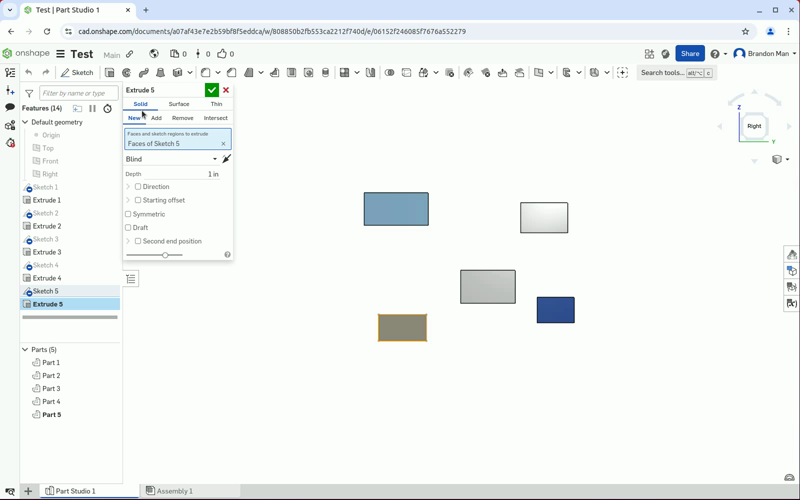
mouse_move(137, 120)
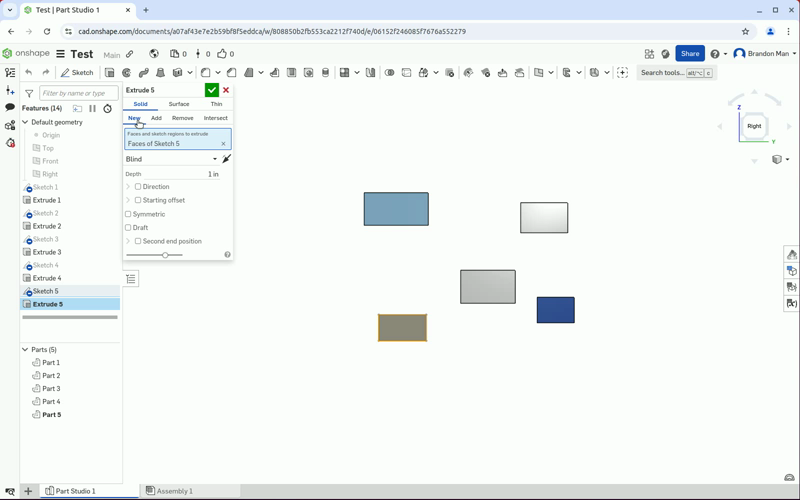
click(137, 120)
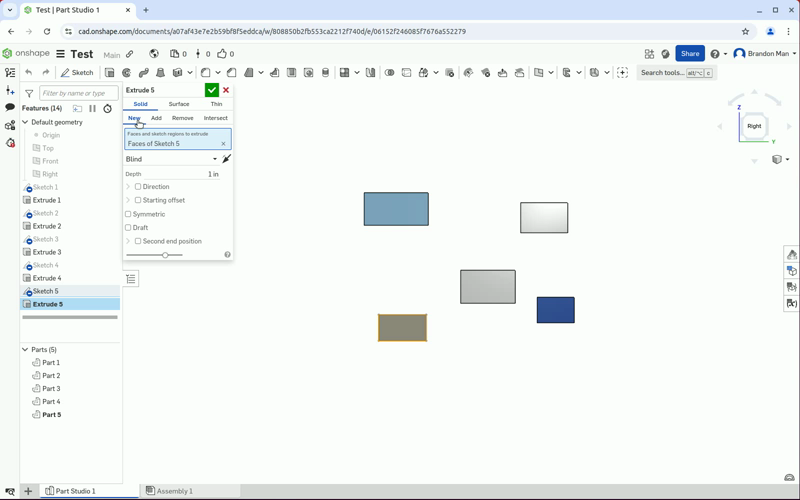
key(tab, 4)
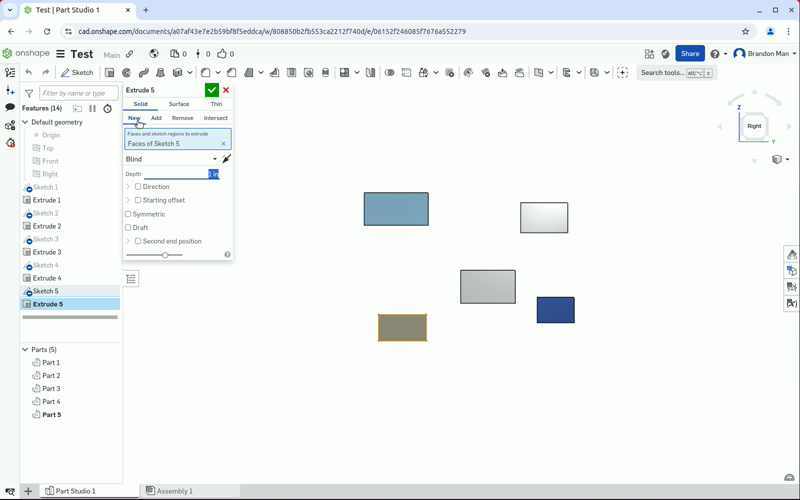
text(11.795)
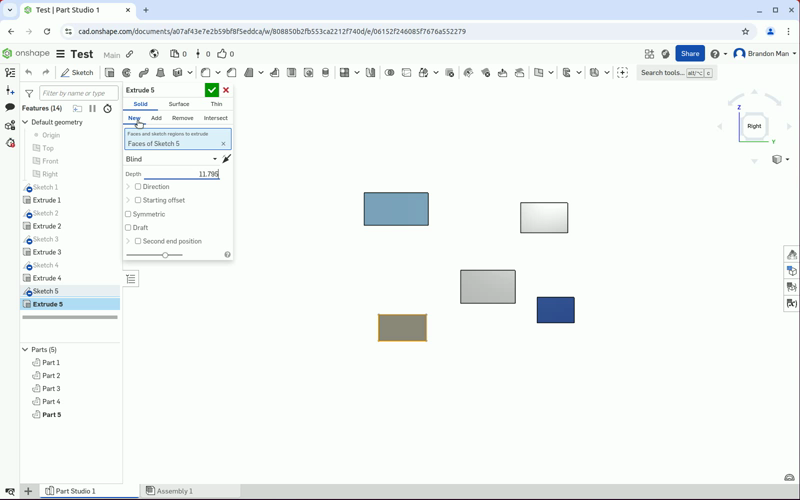
key(enter)
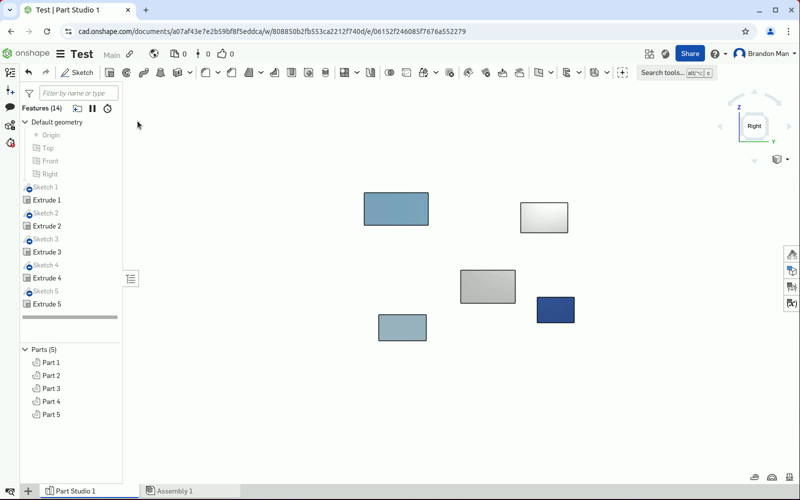
key(shift+h)
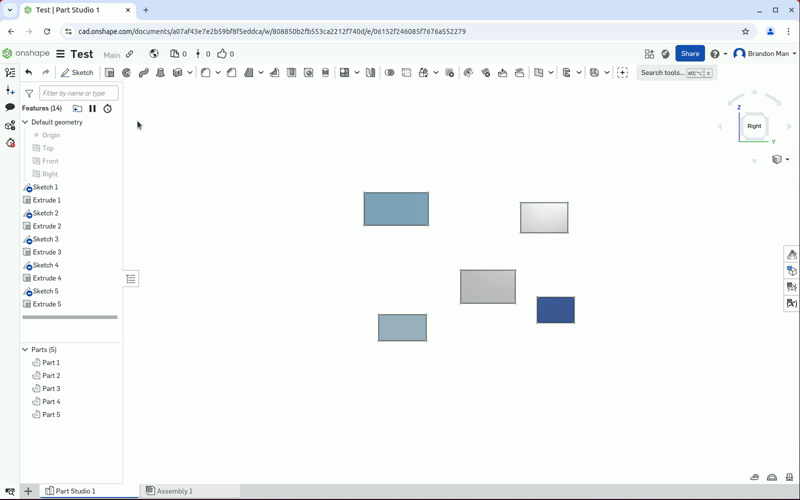
key(shift+h)
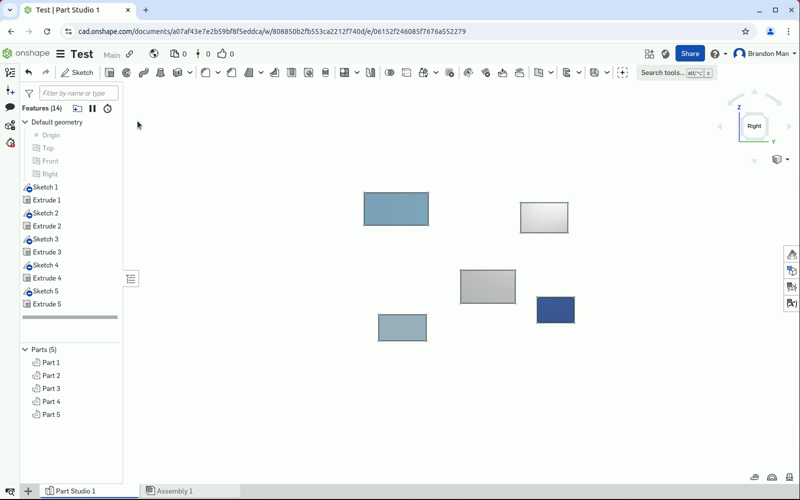
key(shift+7)
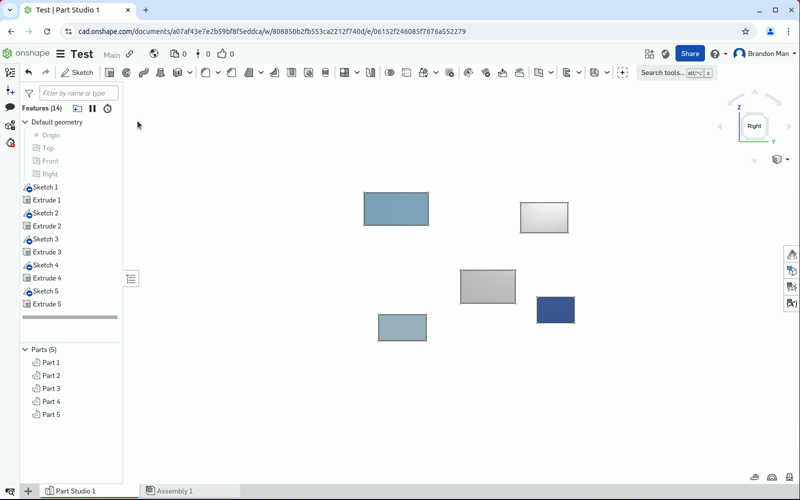
key(right, 2)
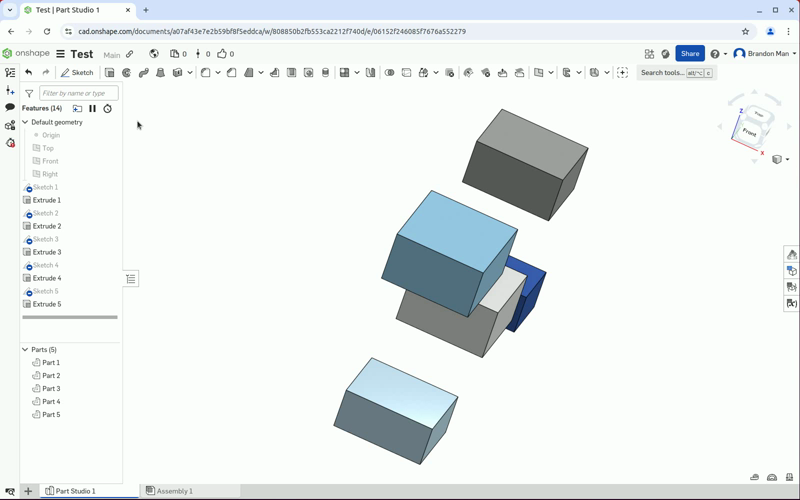
key(down, 2)
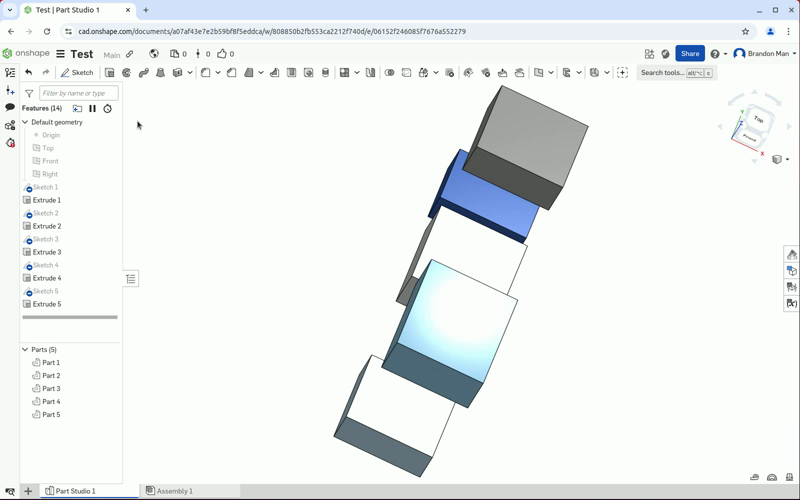
key(up, 2)
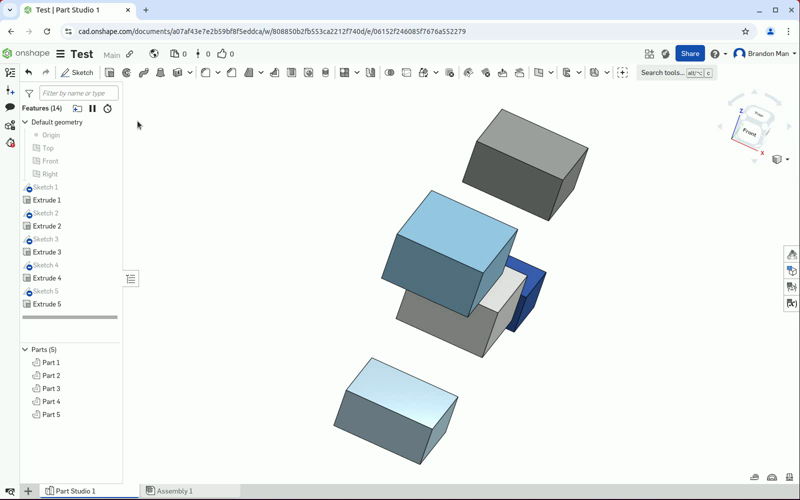
key(left, 2)
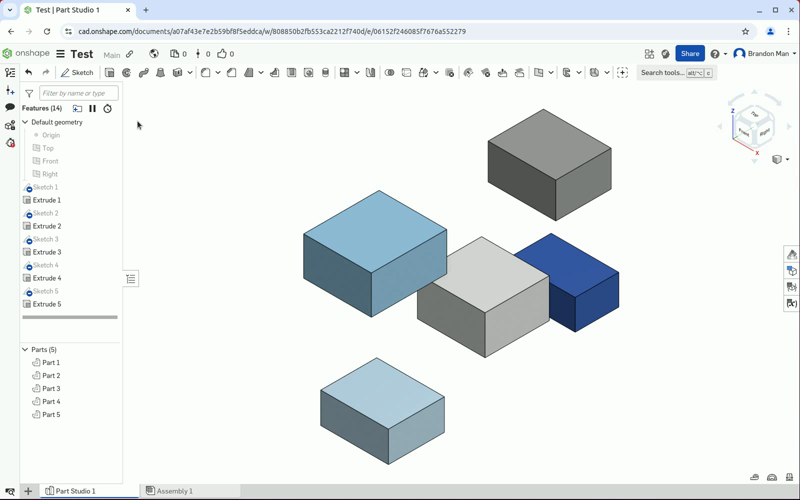
mouse_move(73, 189)
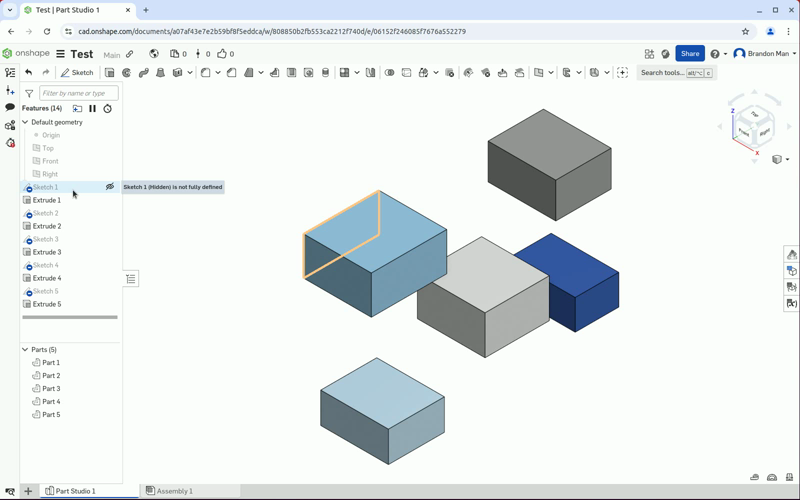
click(73, 189)